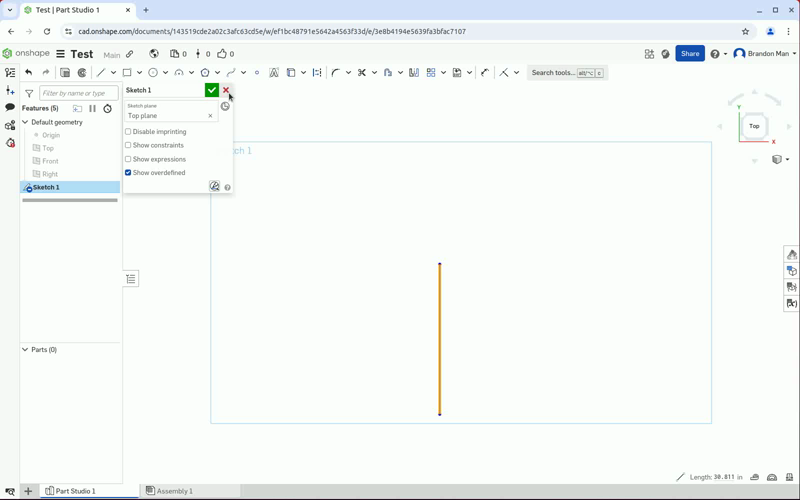
key(shift+h)
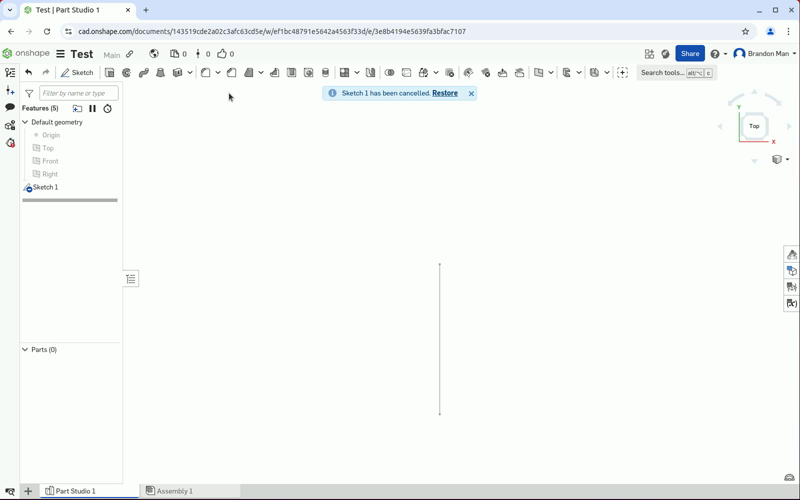
mouse_move(73, 352)
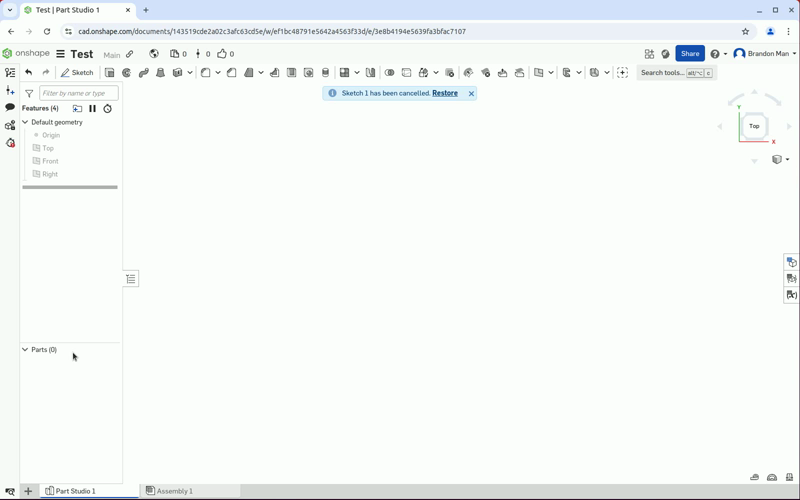
key(y)
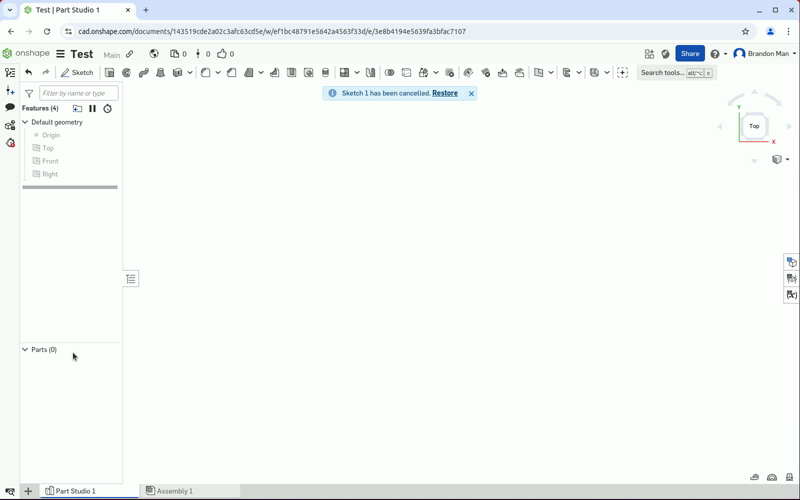
key(shift+p)
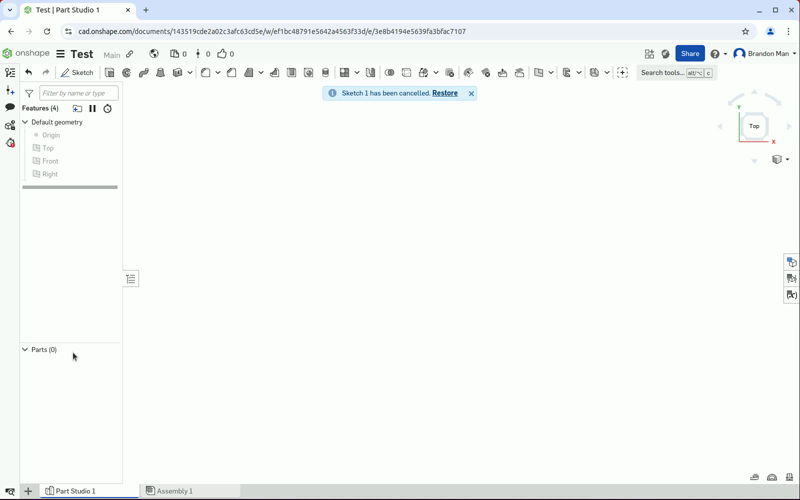
key(space)
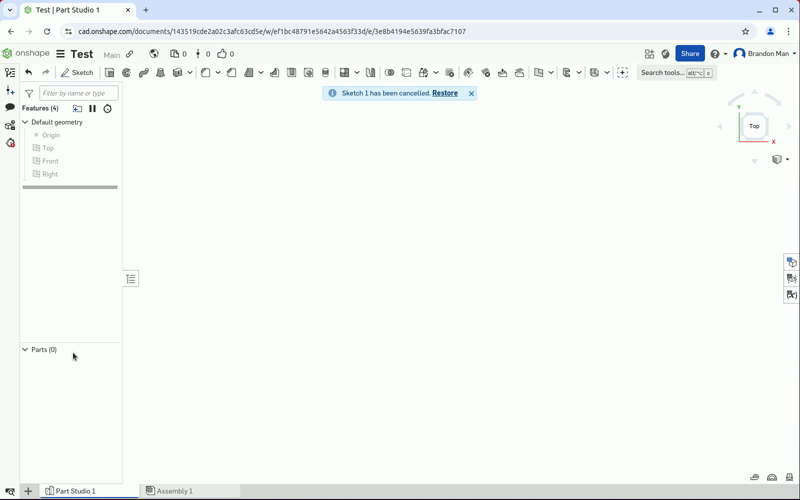
key_down(shift)
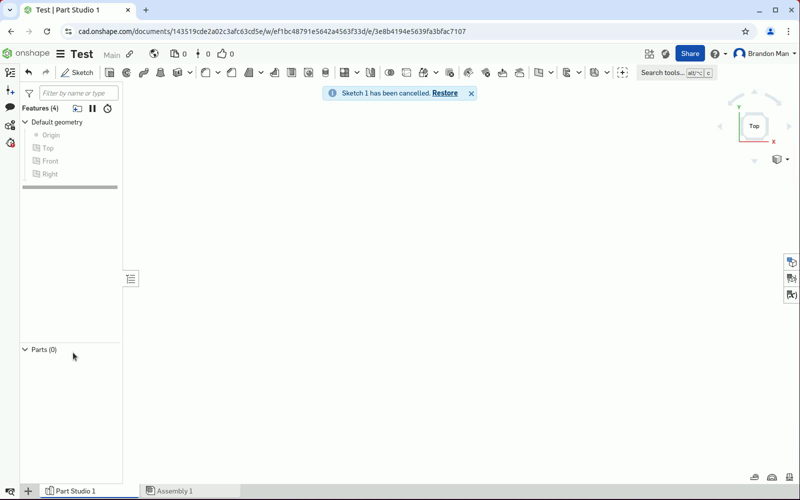
key(up)
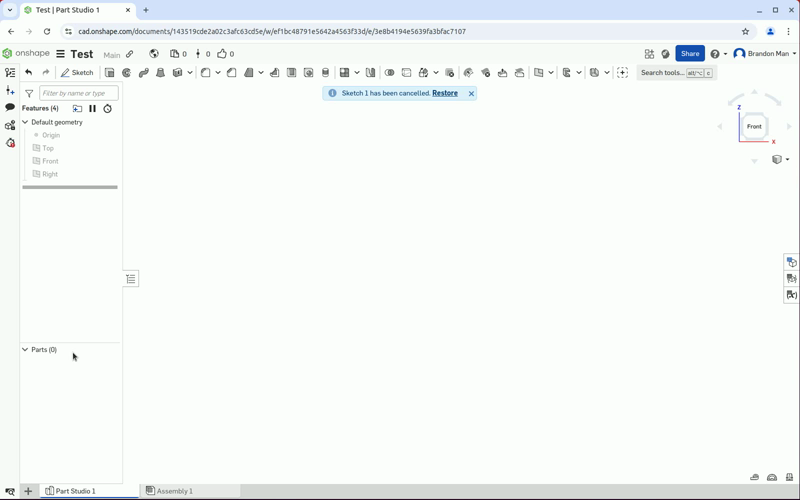
key_up(shift)
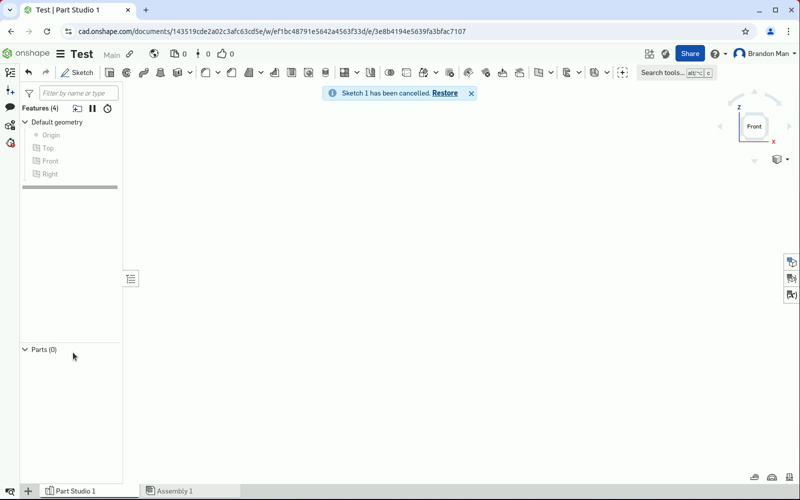
key(space)
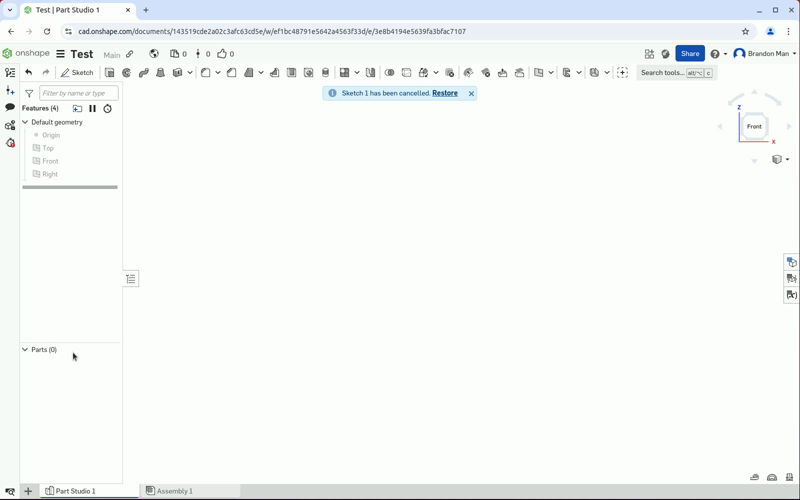
key_down(shift)
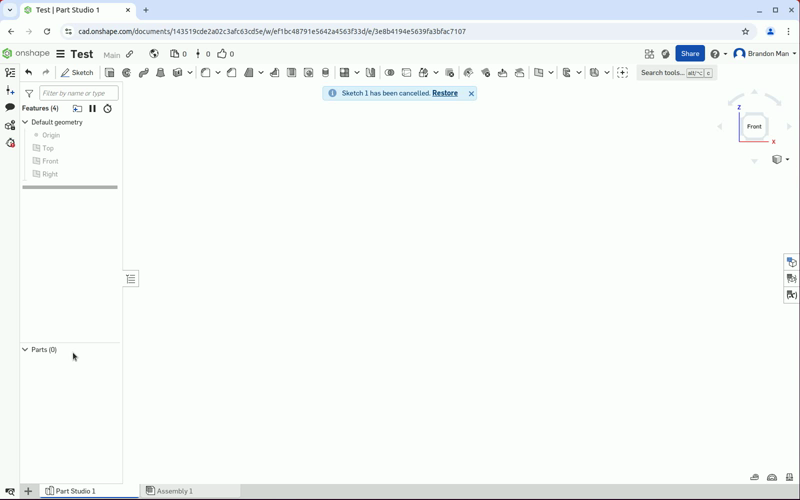
key(left)
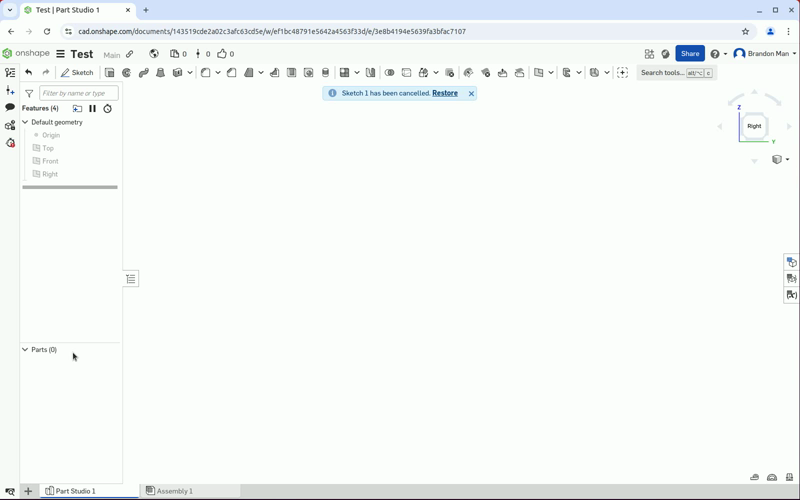
key_up(shift)
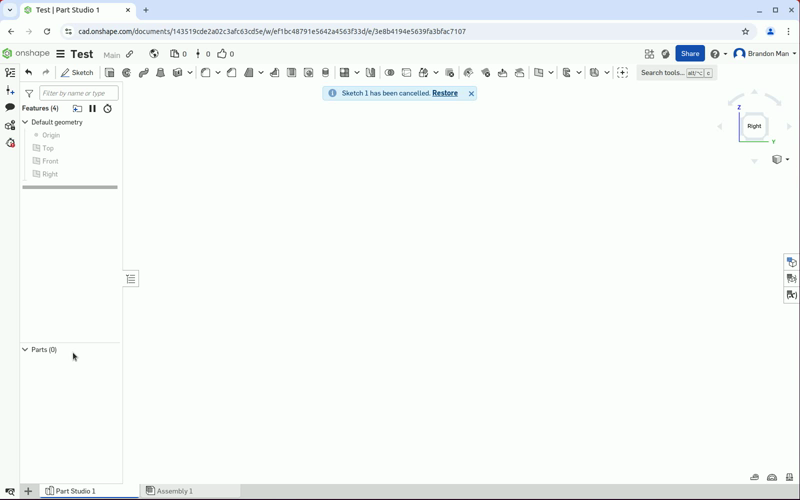
mouse_move(73, 352)
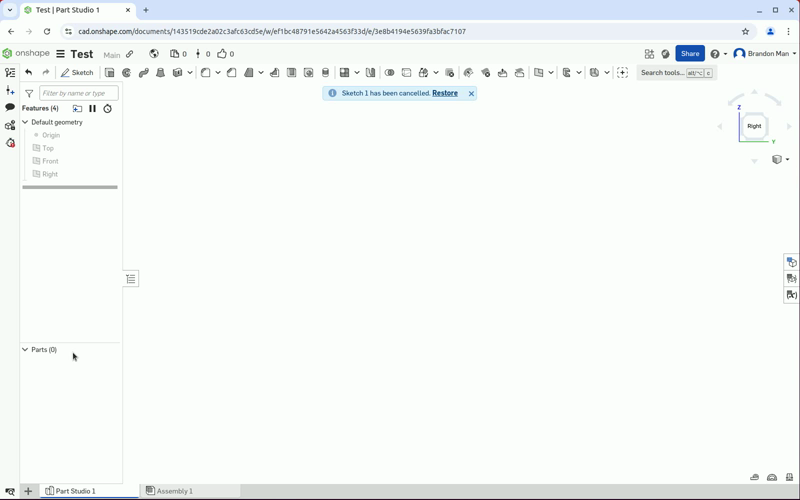
key(shift+y)
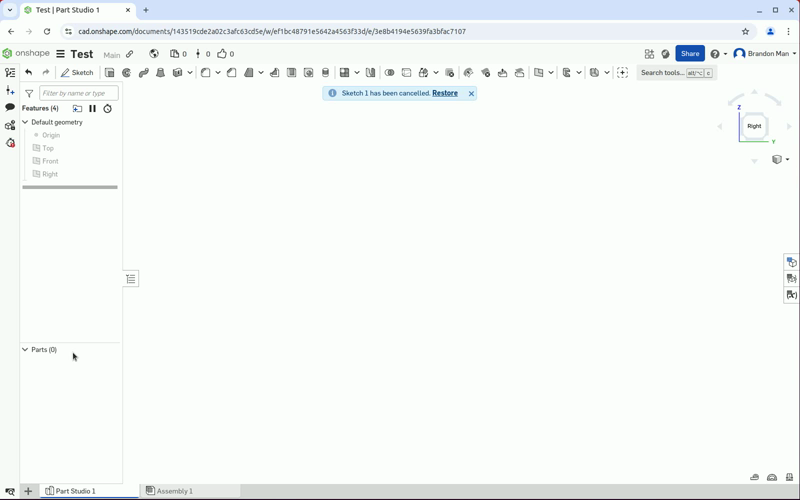
key(shift+s)
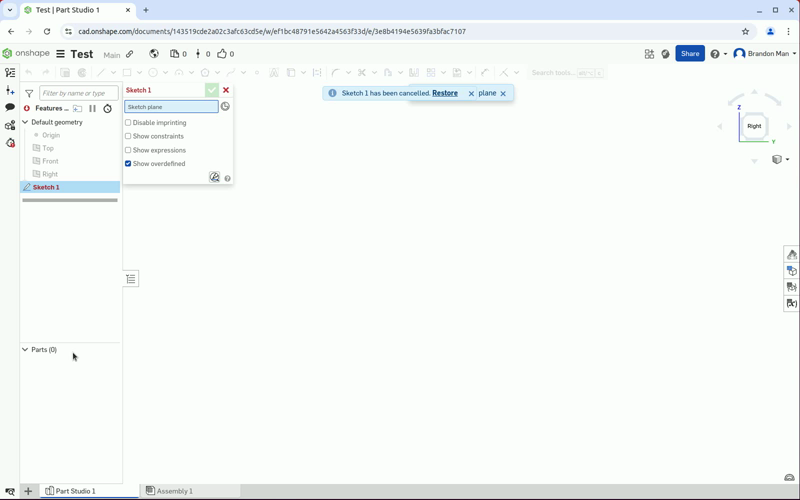
mouse_move(73, 176)
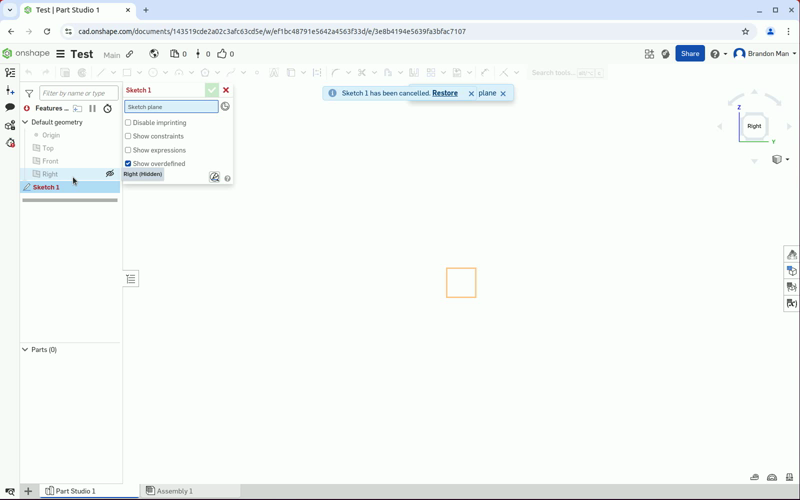
click(73, 176)
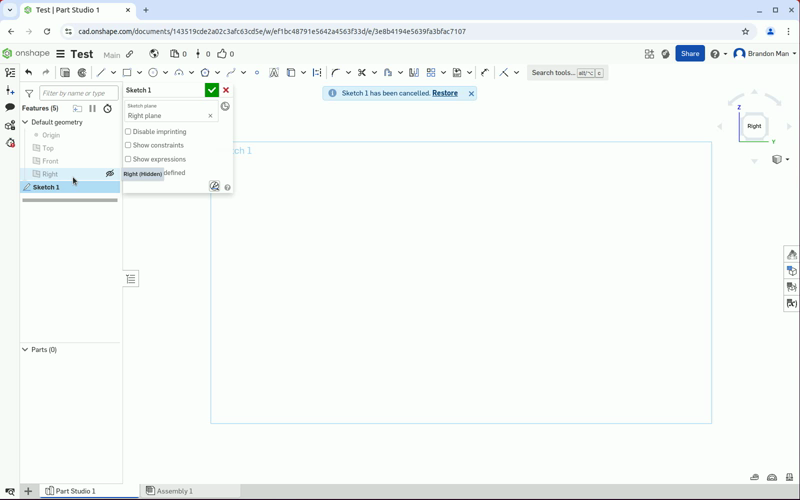
mouse_move(73, 352)
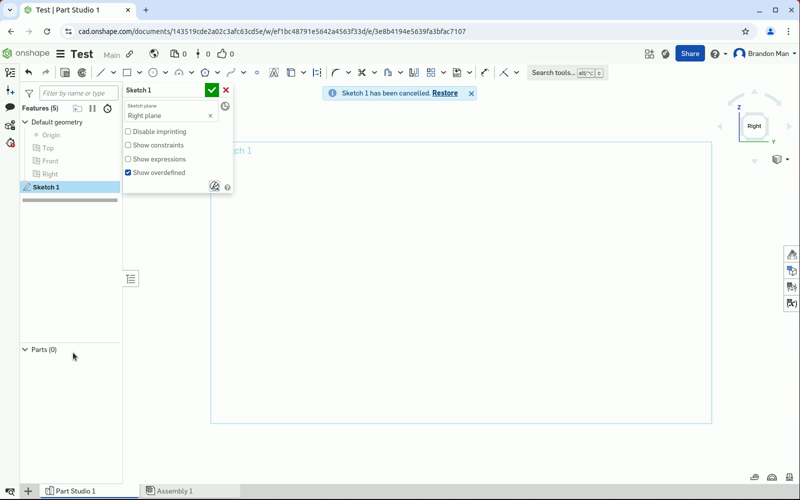
key(y)
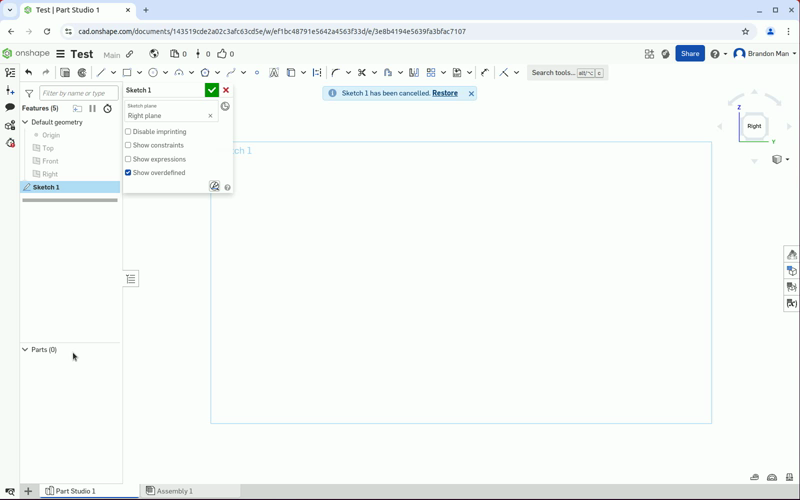
key(c)
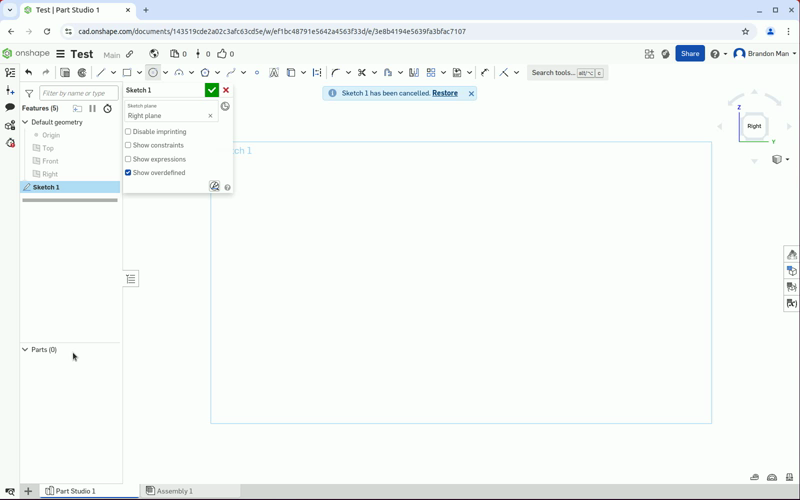
key_down(shift)
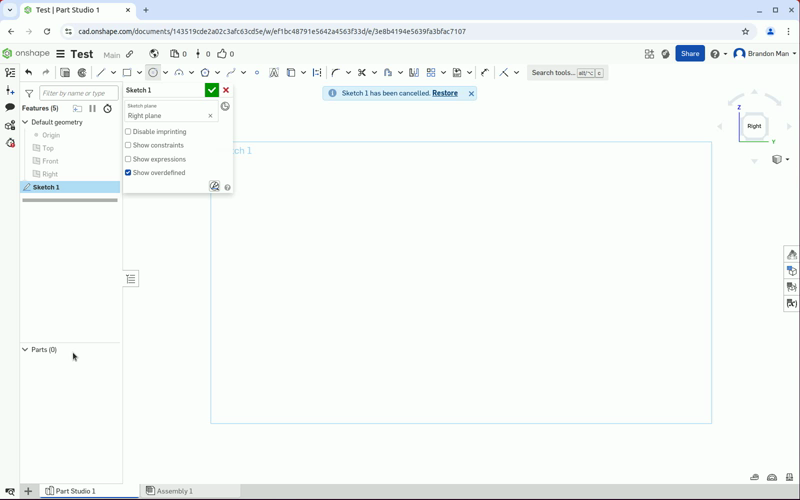
mouse_move(461, 282)
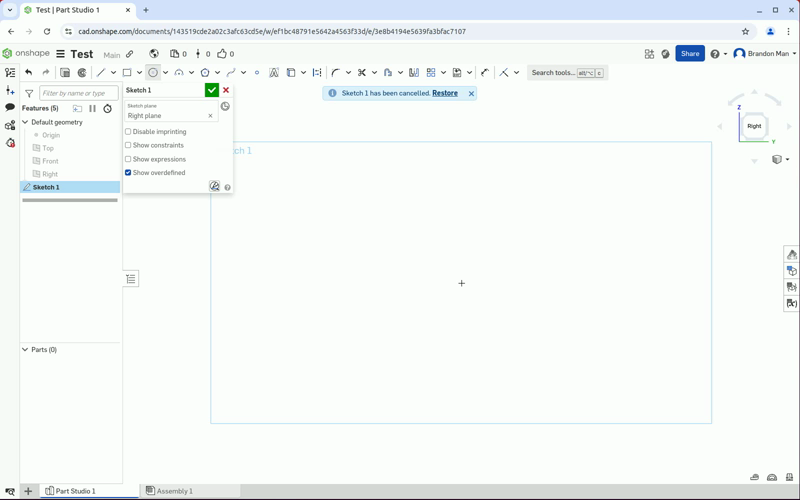
click(461, 282)
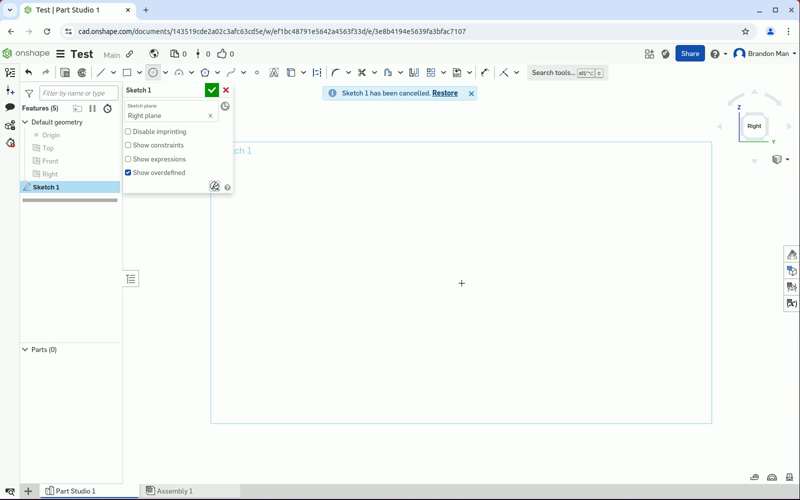
key_up(shift)
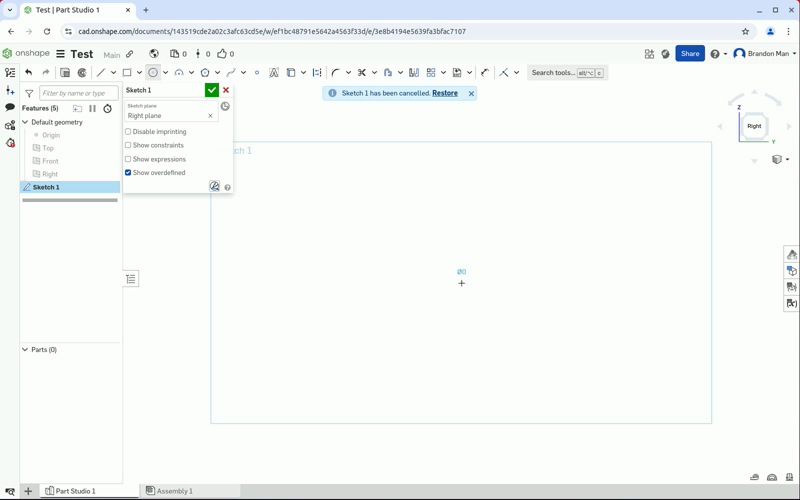
mouse_move(495, 282)
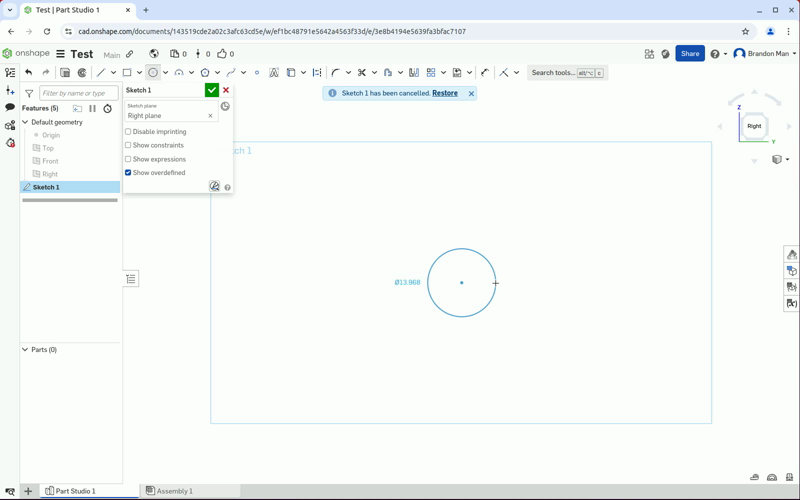
click(495, 282)
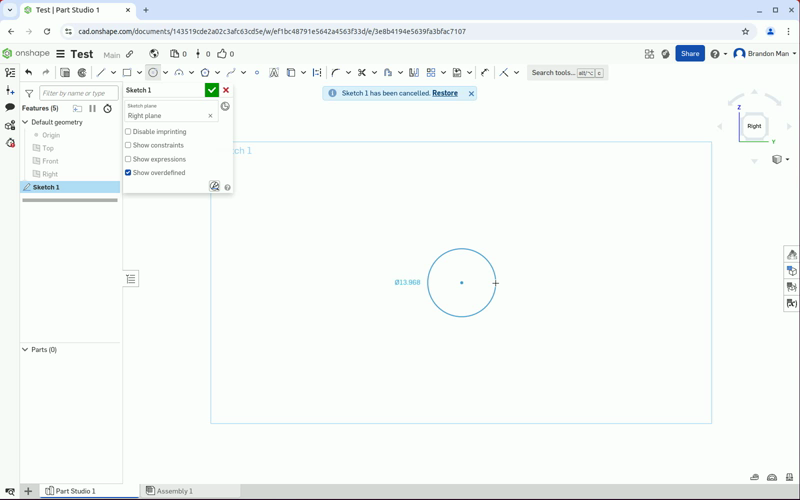
key(esc)
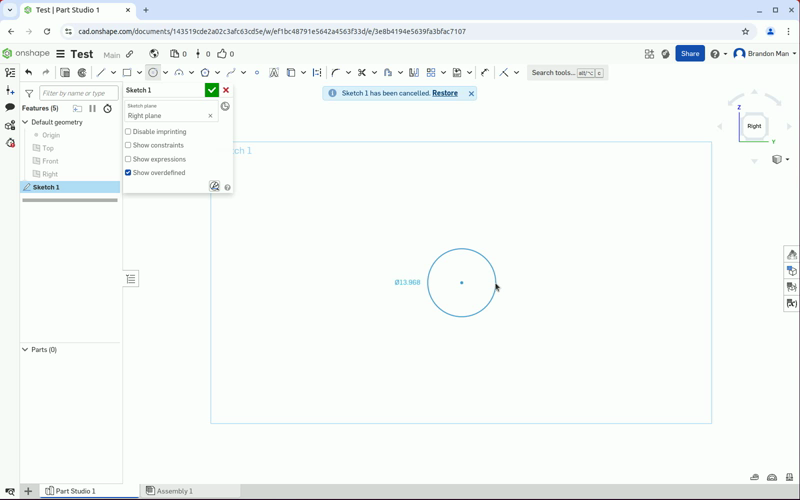
key(c)
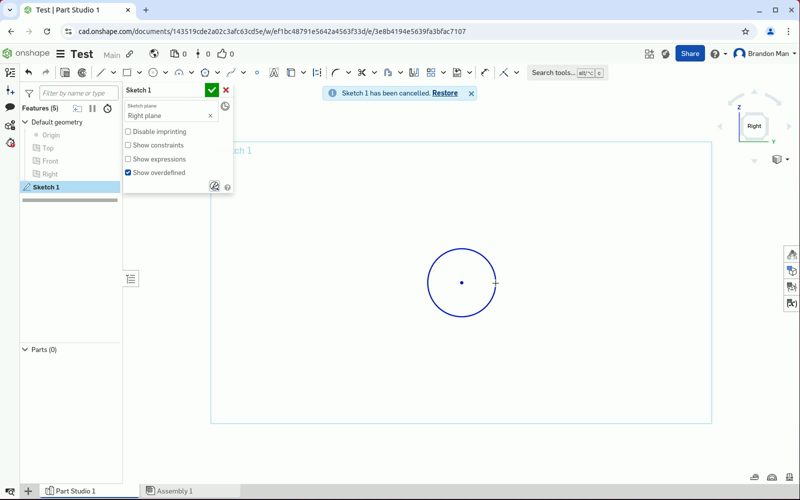
key_down(shift)
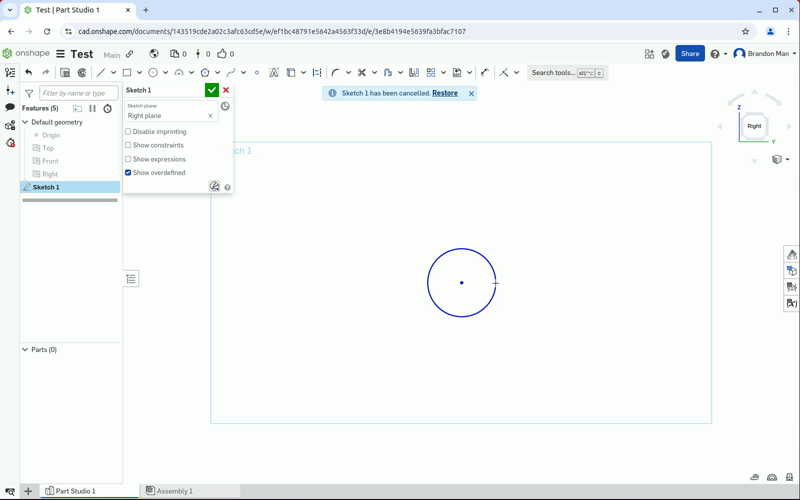
mouse_move(446, 282)
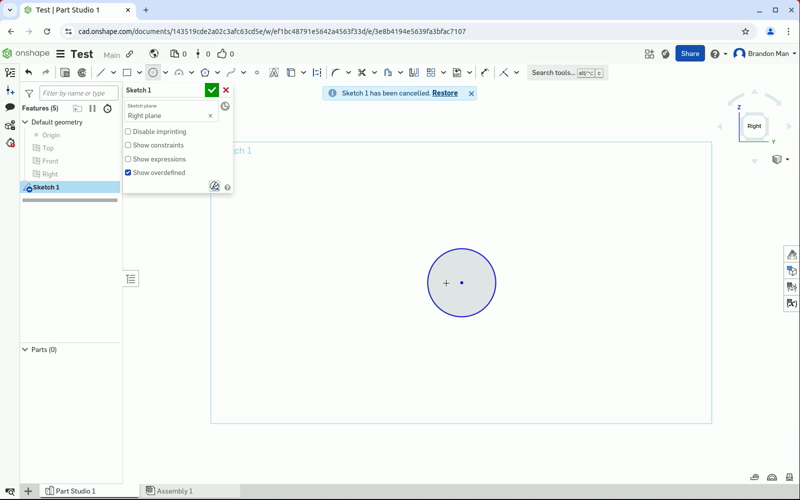
click(446, 282)
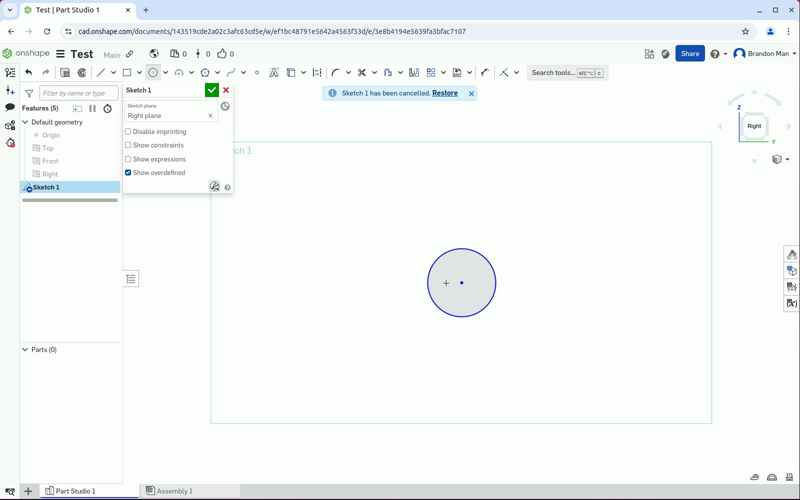
key_up(shift)
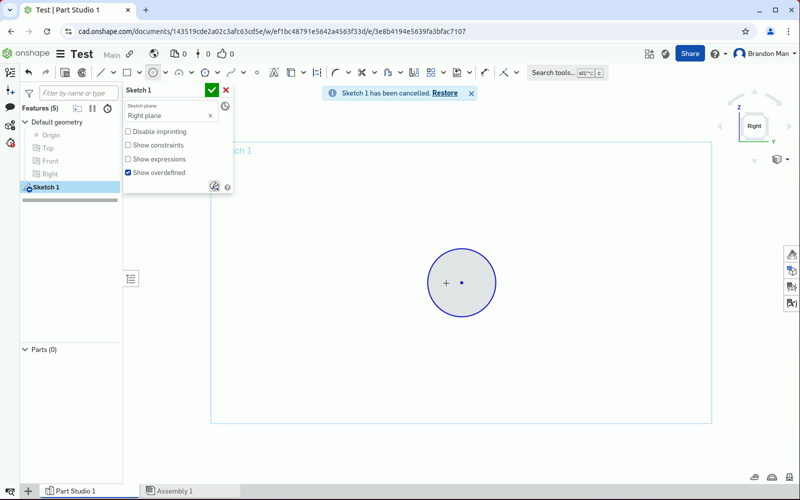
mouse_move(454, 282)
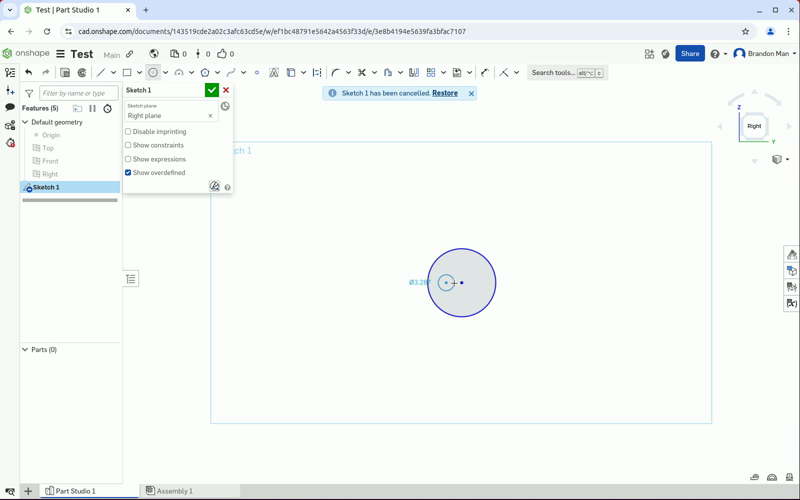
click(454, 282)
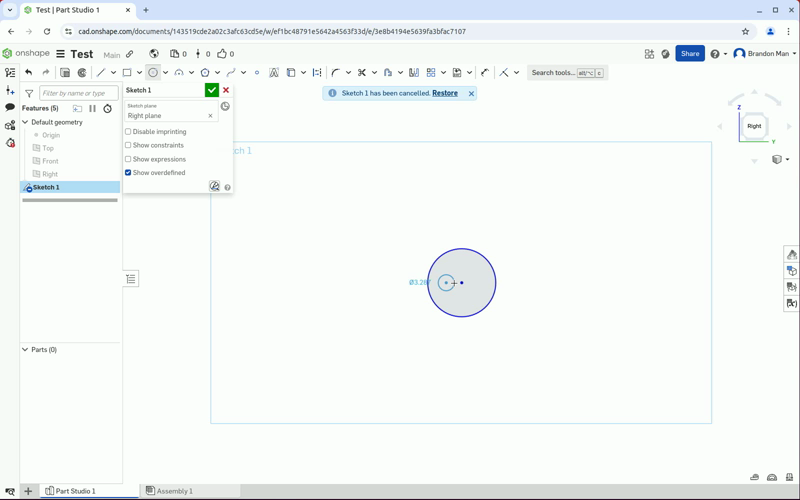
key(esc)
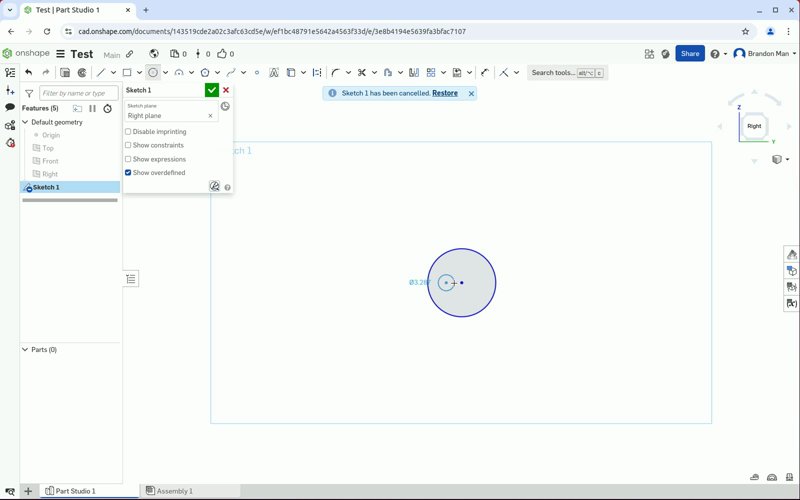
key(l)
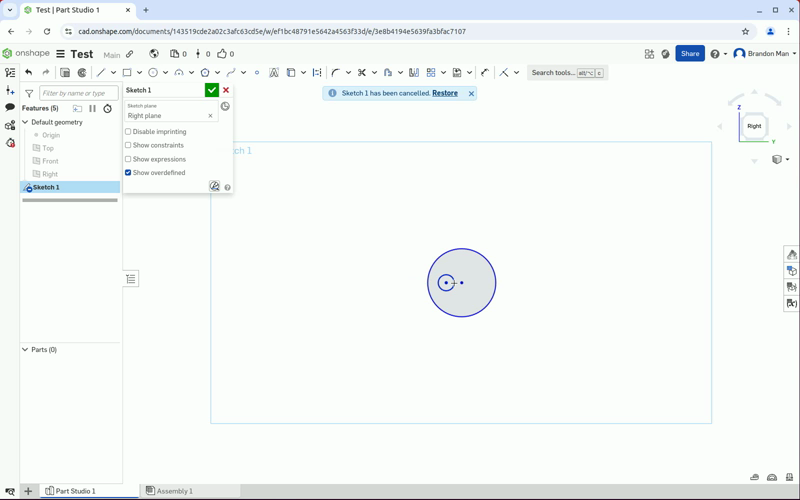
key_down(shift)
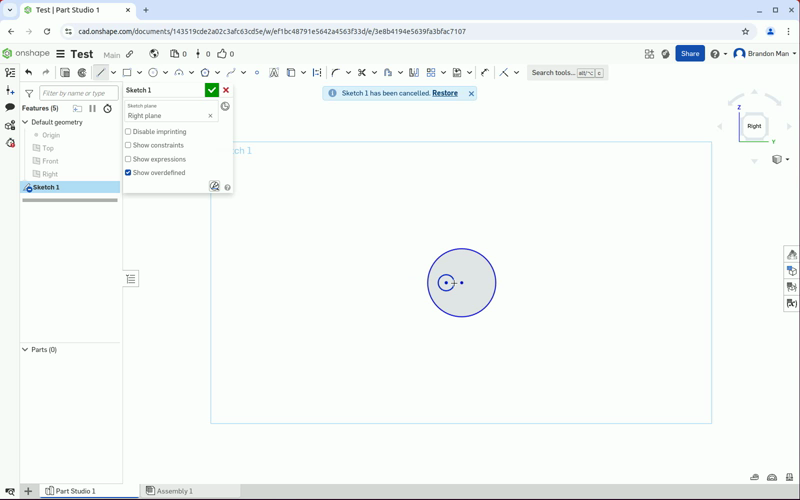
mouse_move(470, 292)
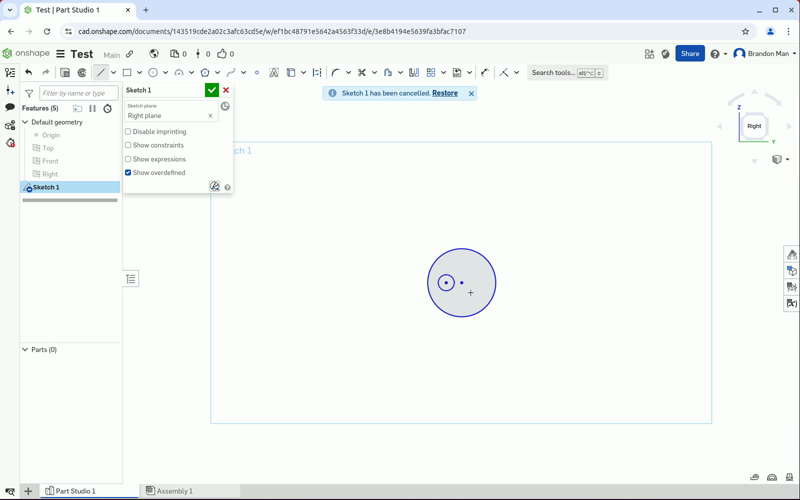
click(470, 292)
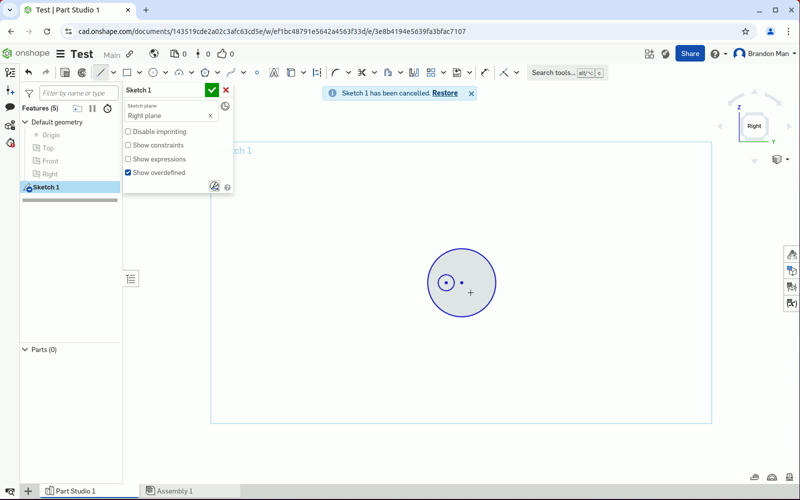
key_up(shift)
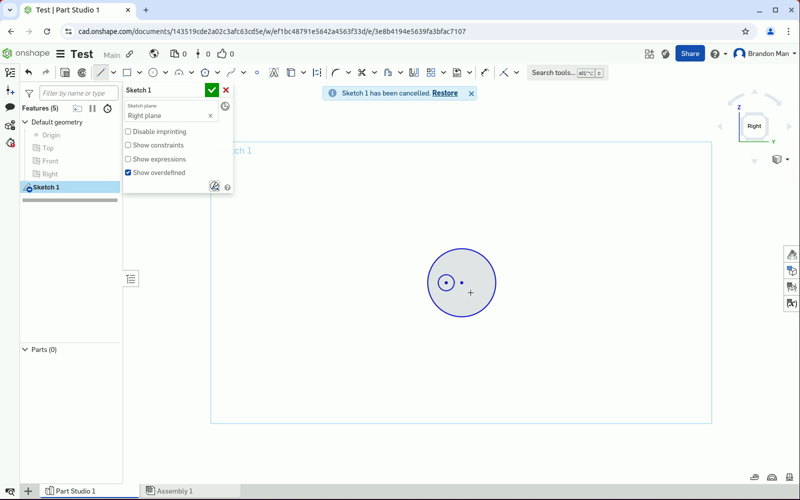
key_down(shift)
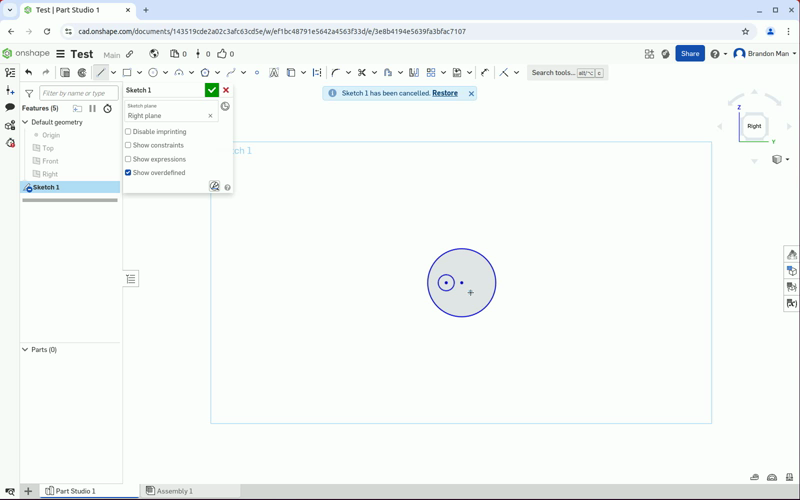
mouse_move(501, 292)
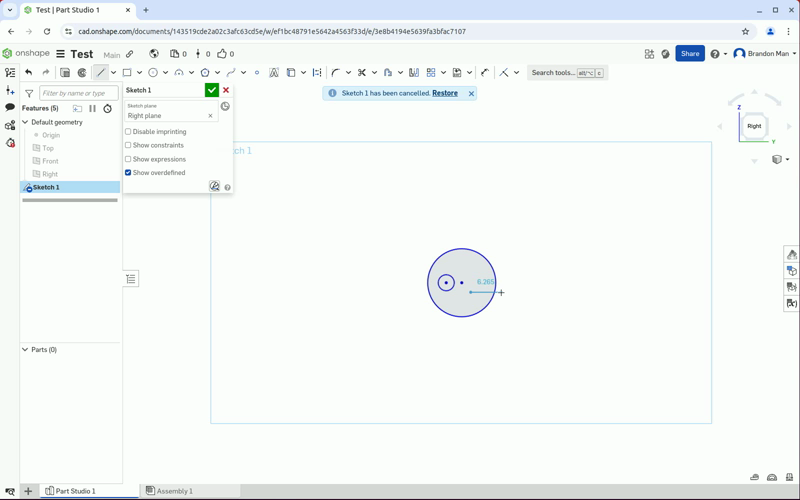
mouse_move(483, 292)
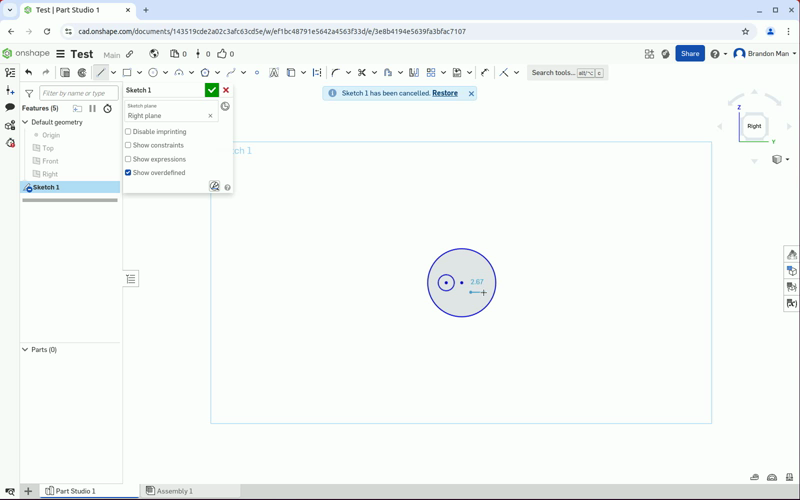
click(483, 292)
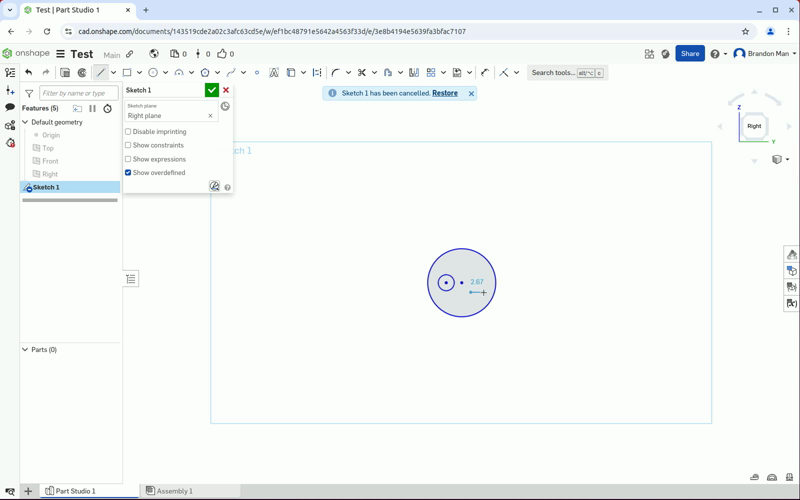
key_up(shift)
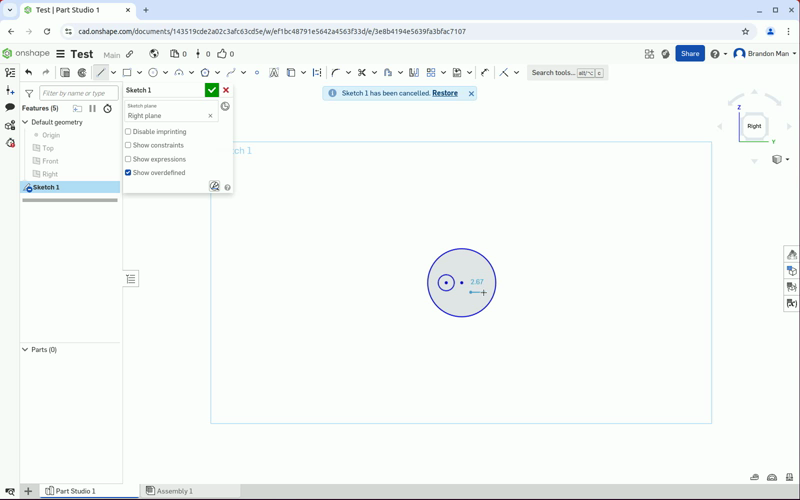
key_down(shift)
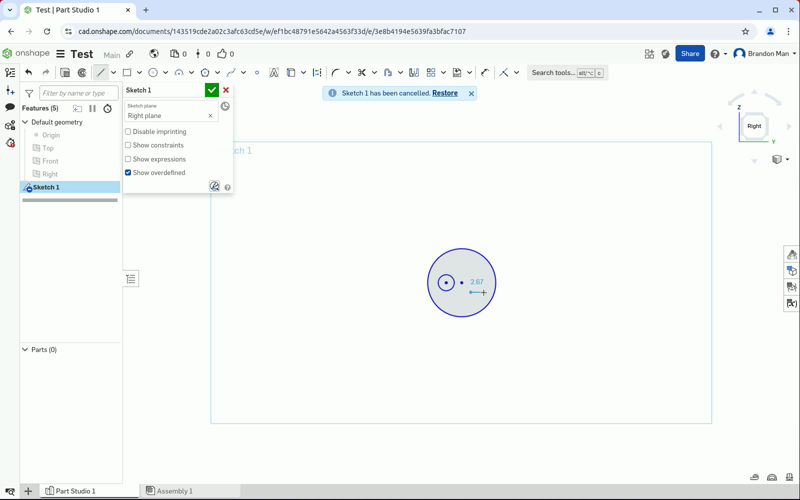
mouse_move(513, 292)
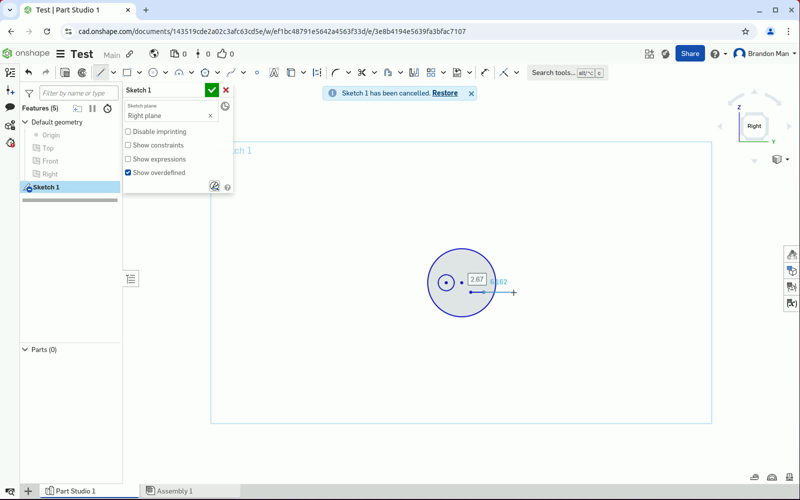
mouse_move(483, 290)
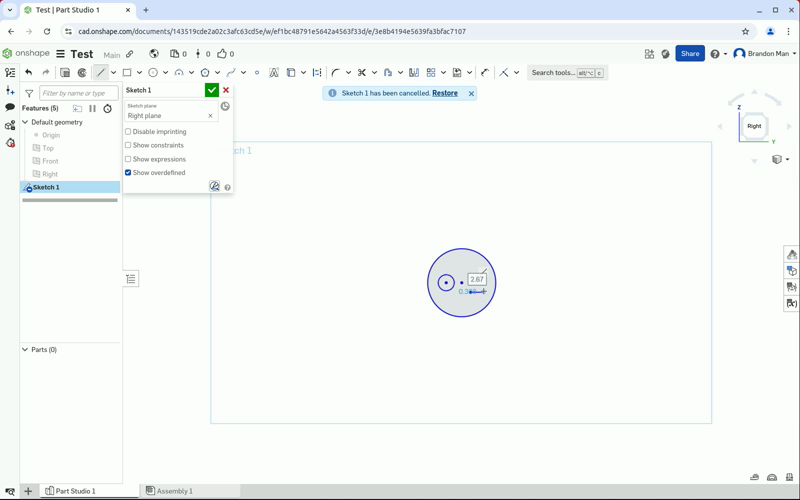
scroll(6)
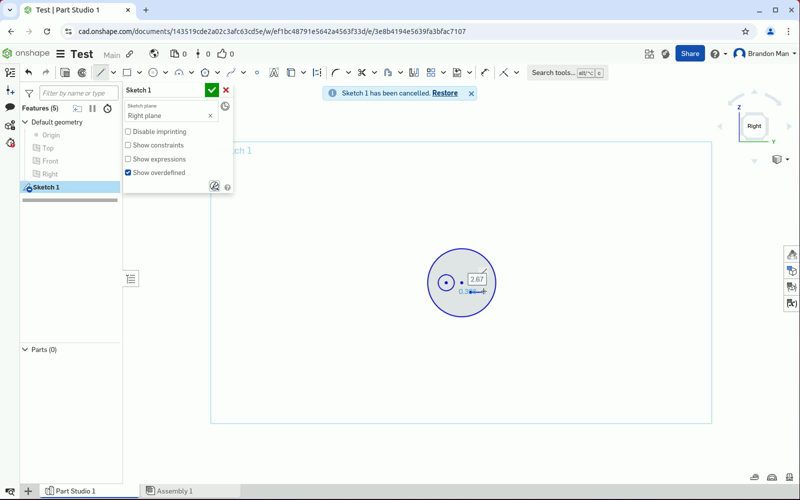
scroll(6)
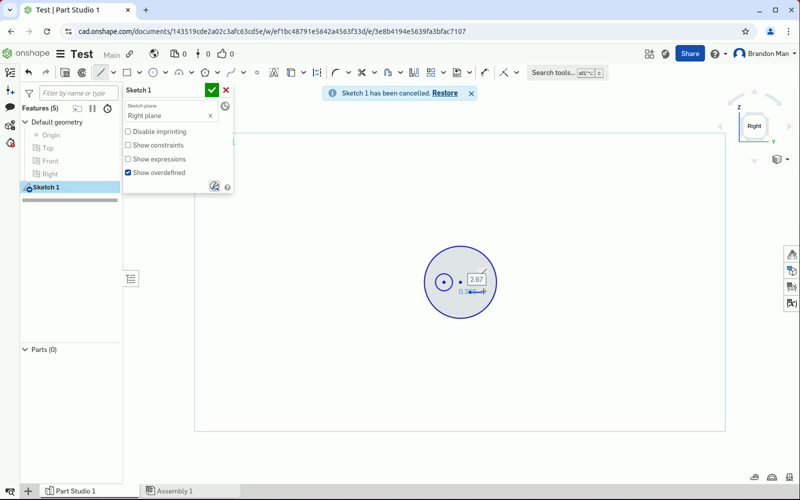
scroll(6)
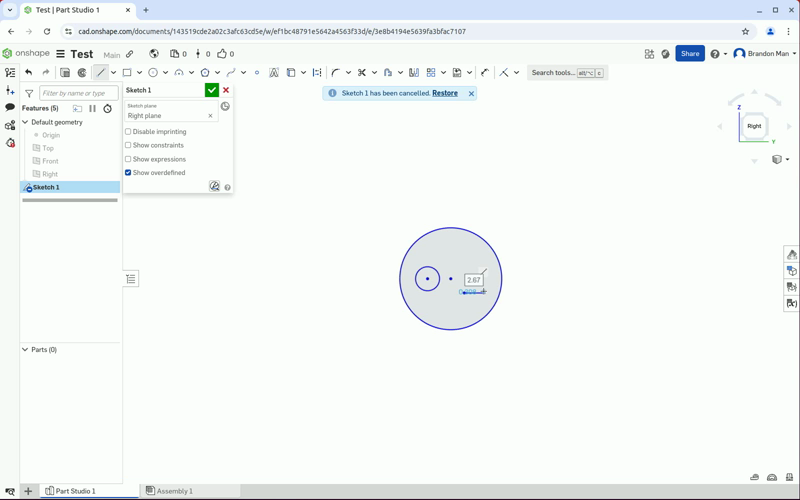
scroll(6)
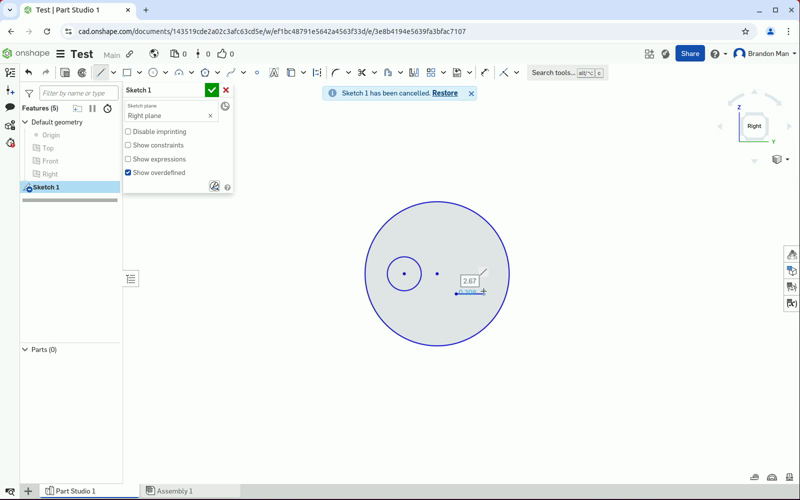
scroll(6)
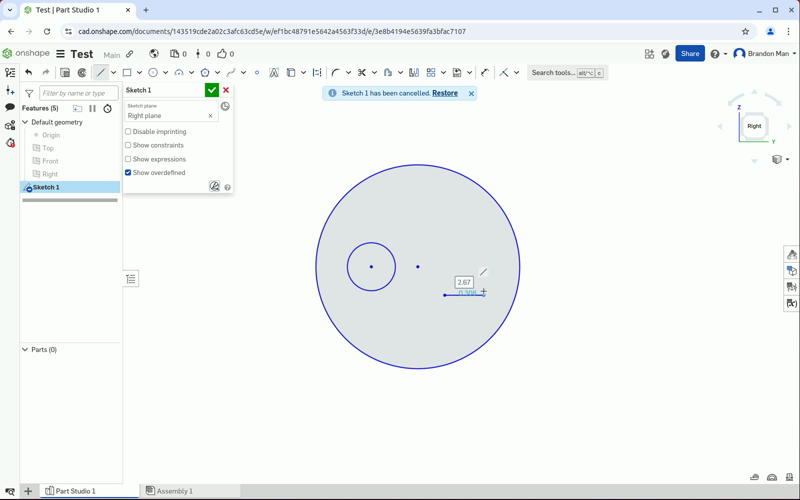
scroll(6)
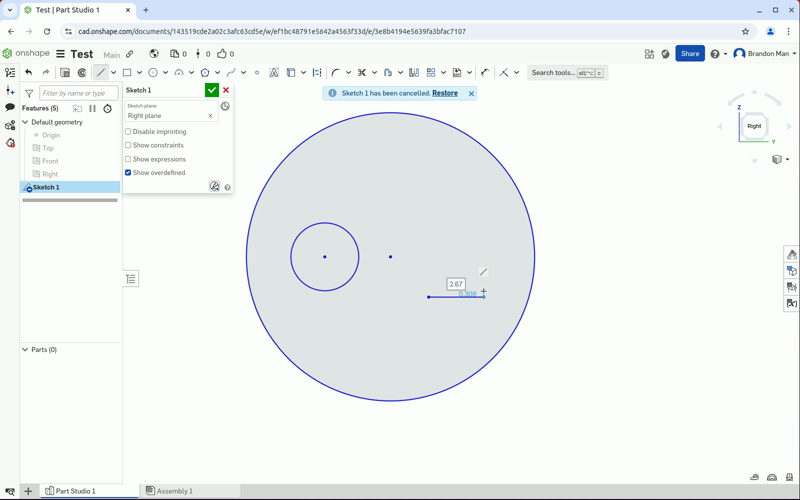
scroll(6)
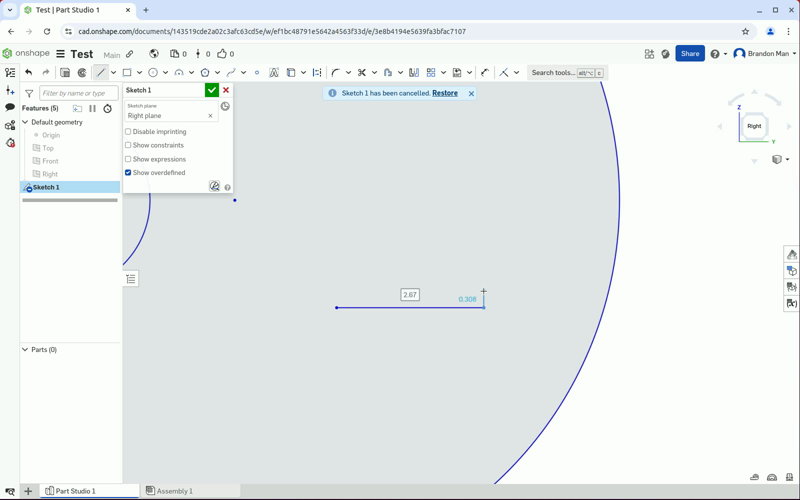
click(483, 290)
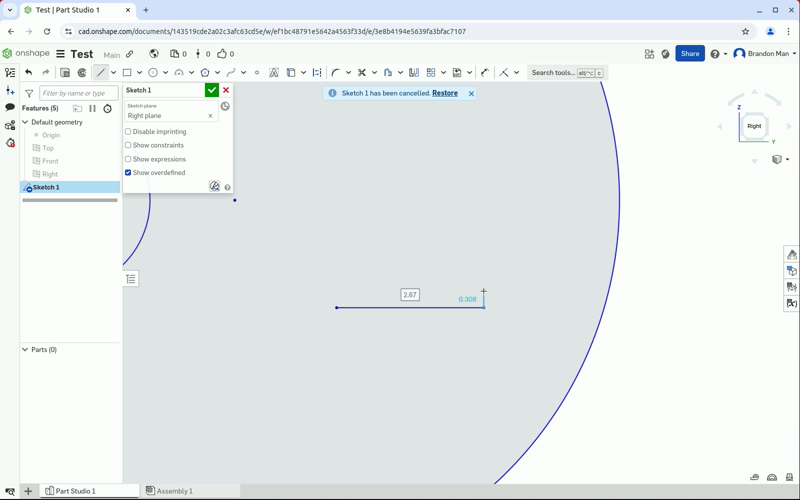
scroll(-6)
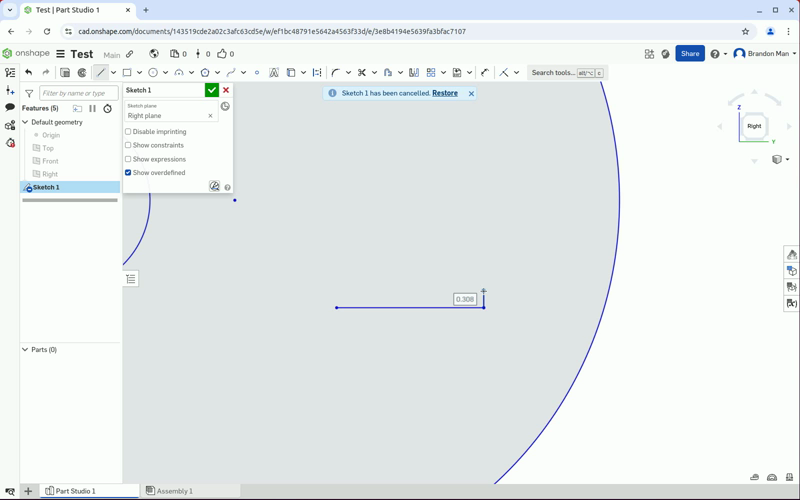
scroll(-6)
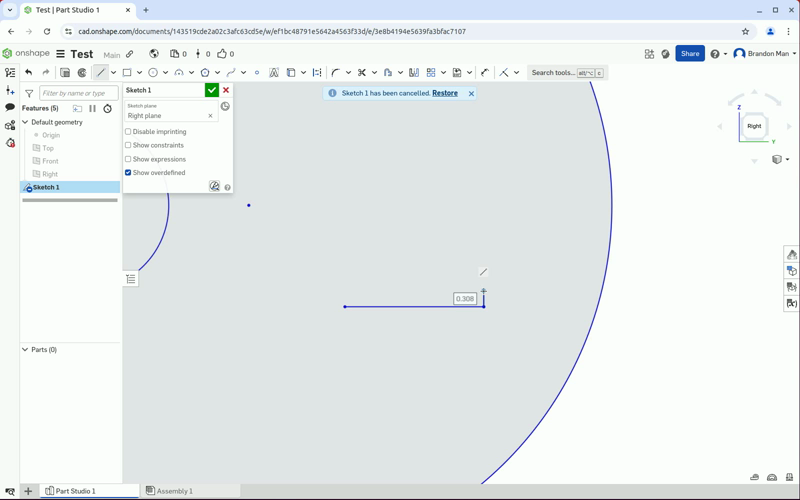
scroll(-6)
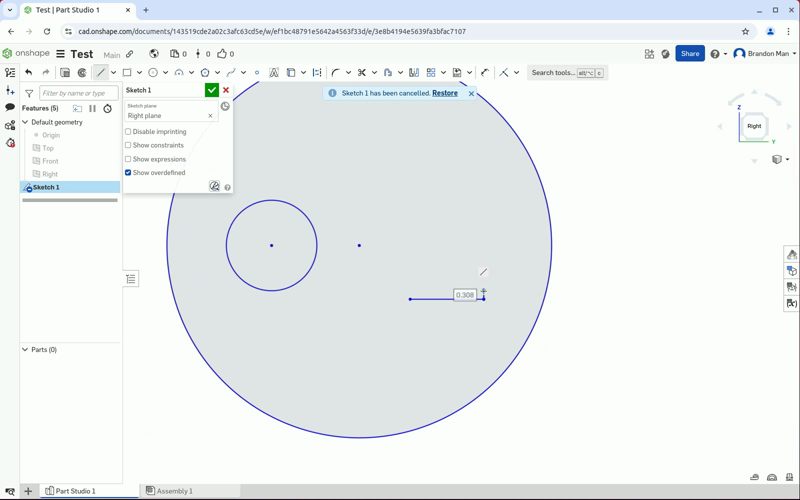
scroll(-6)
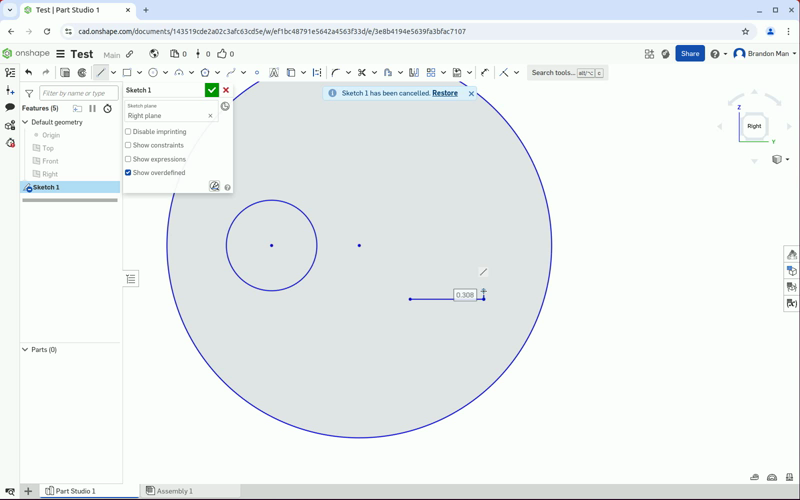
scroll(-6)
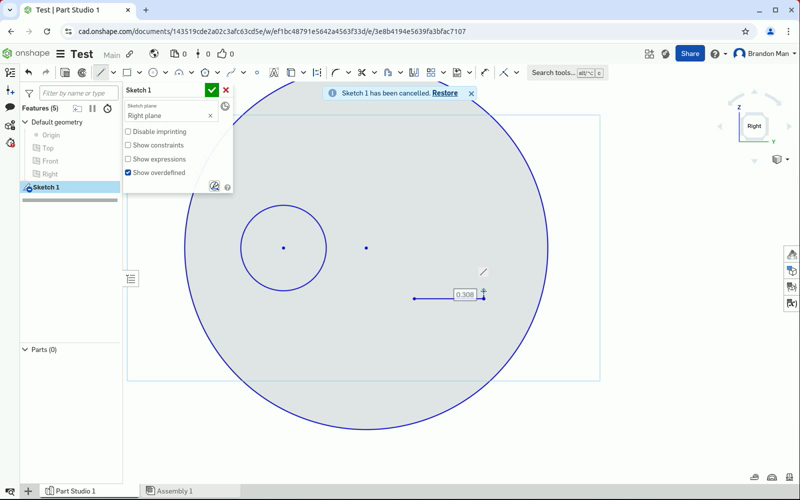
scroll(-6)
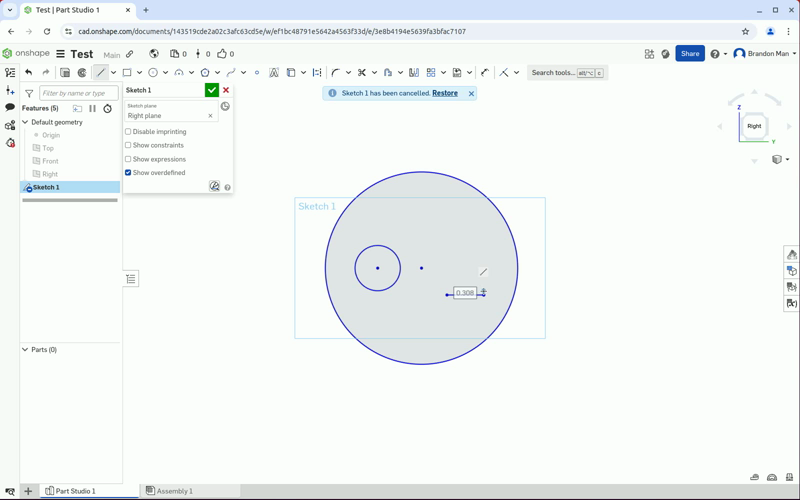
scroll(-6)
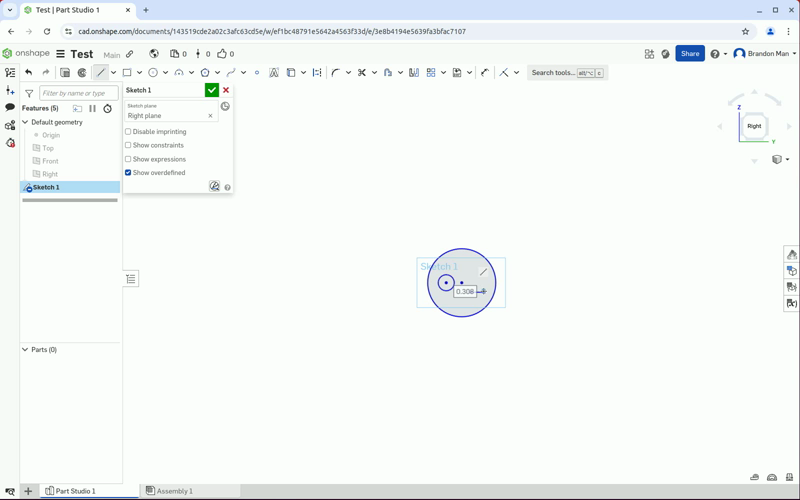
key_up(shift)
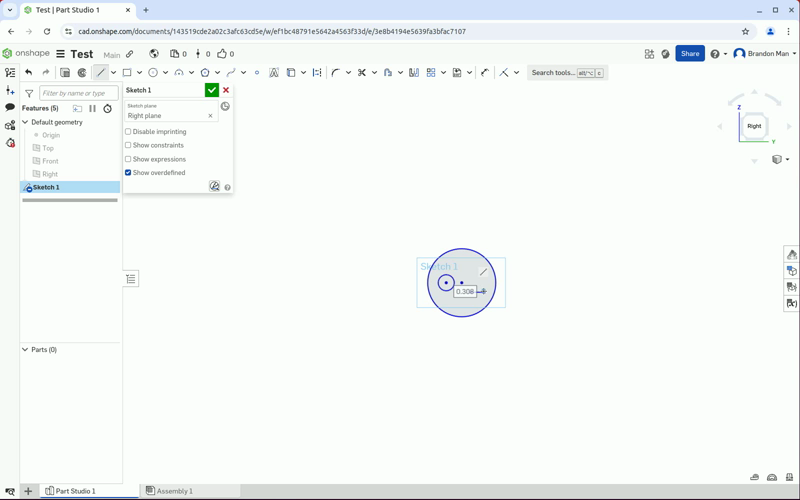
key_down(shift)
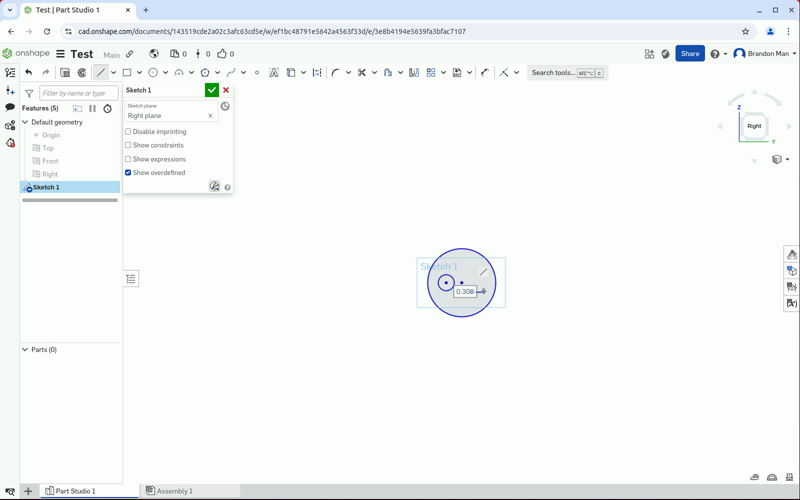
mouse_move(513, 290)
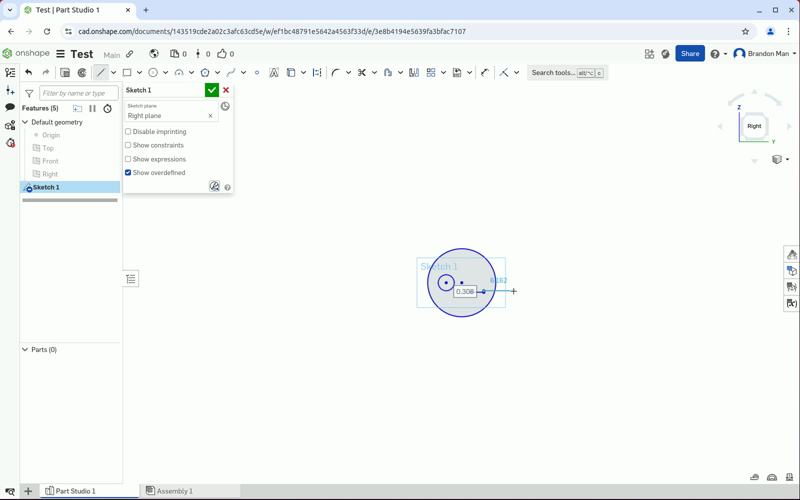
mouse_move(470, 290)
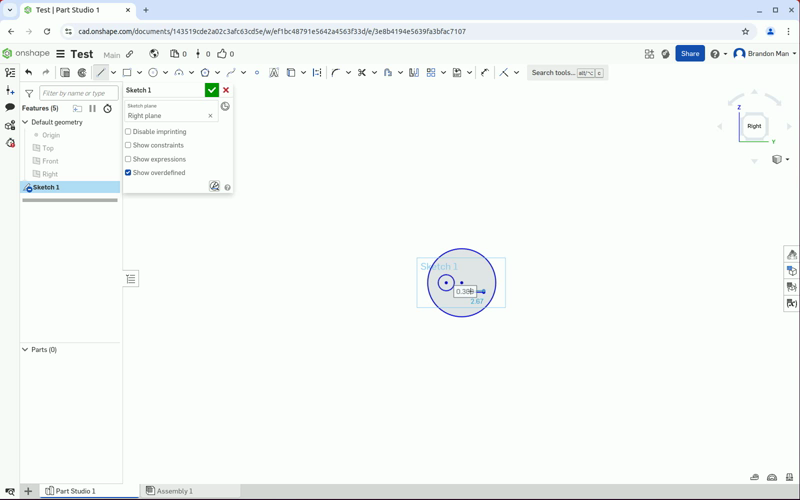
scroll(6)
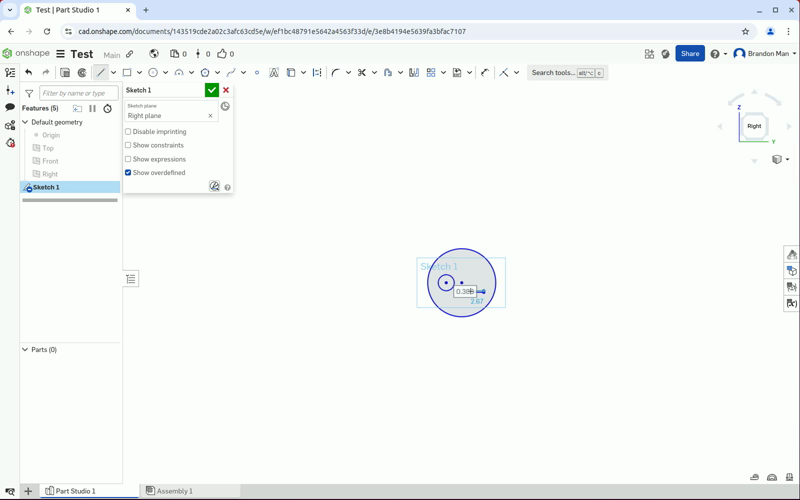
scroll(6)
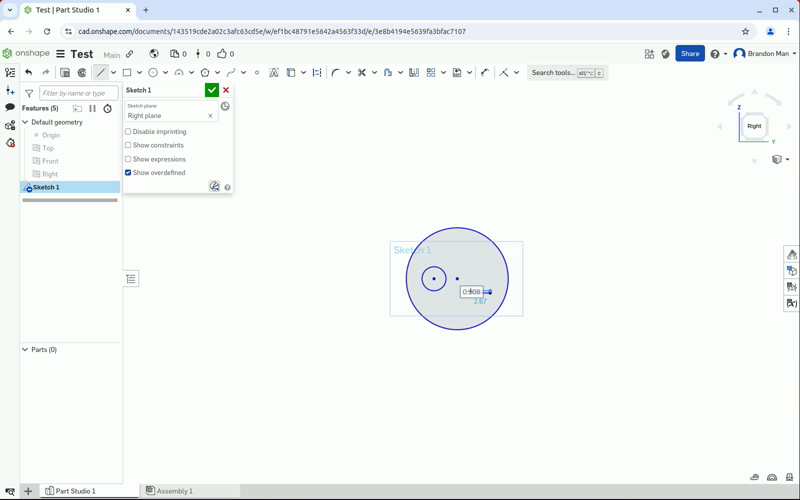
scroll(6)
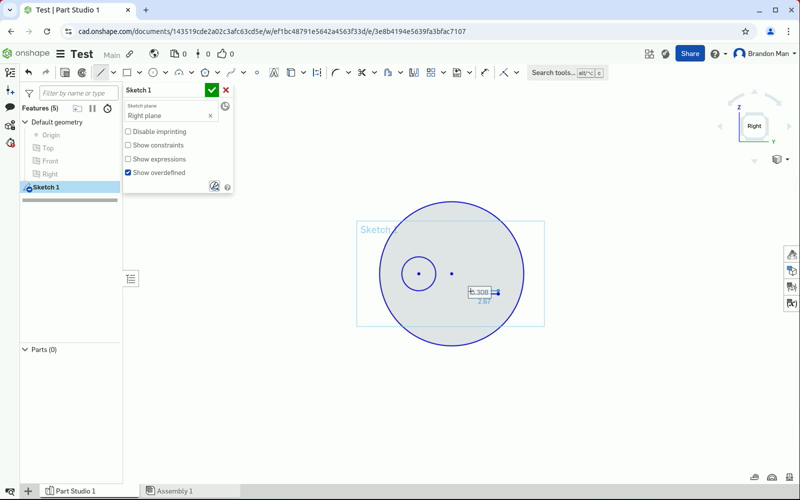
scroll(6)
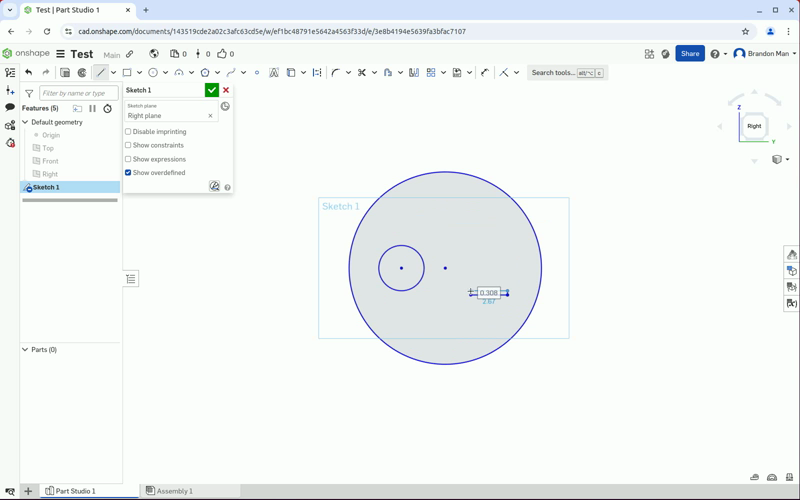
scroll(6)
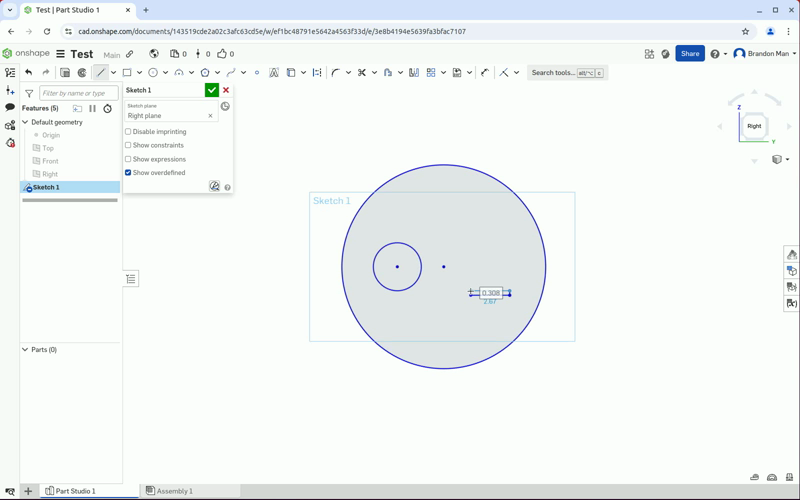
scroll(6)
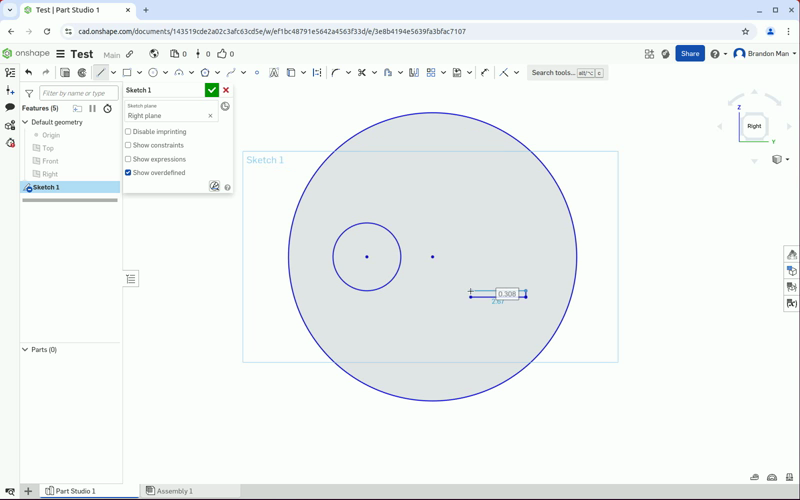
scroll(6)
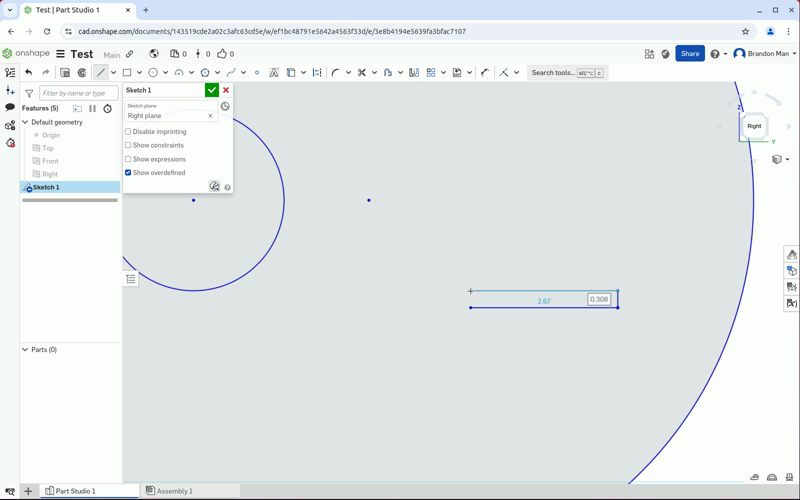
click(470, 290)
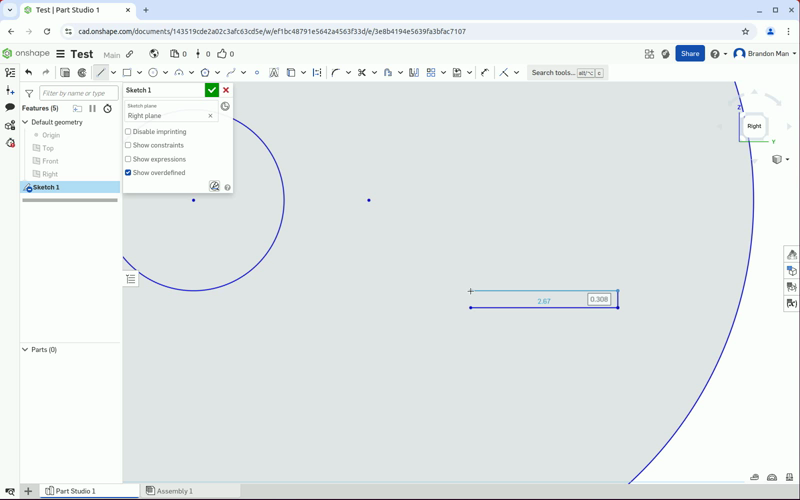
scroll(-6)
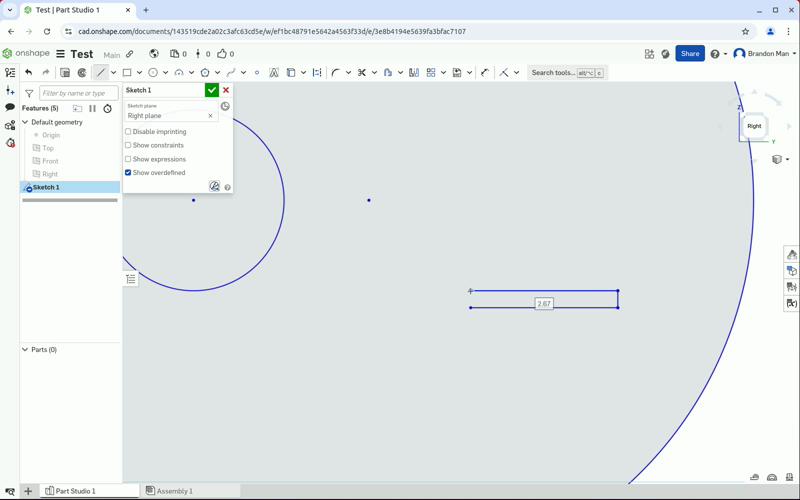
scroll(-6)
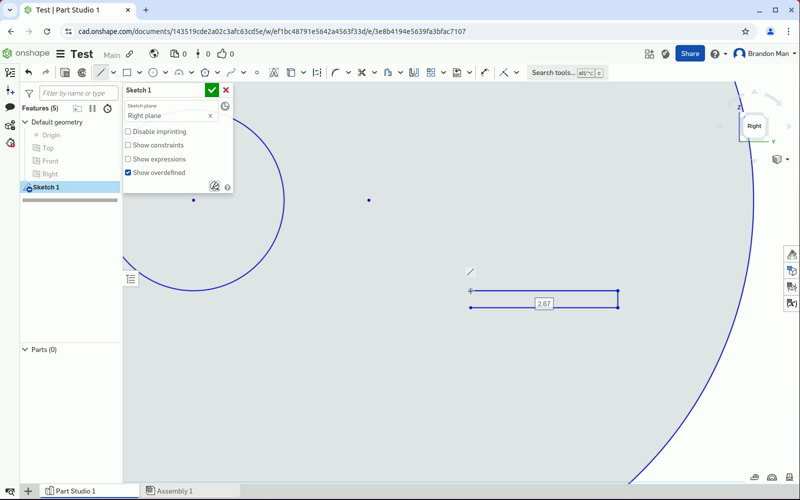
scroll(-6)
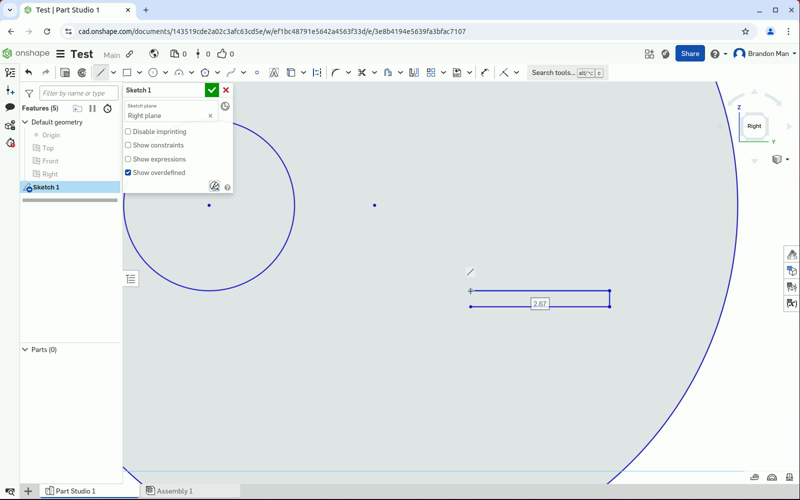
scroll(-6)
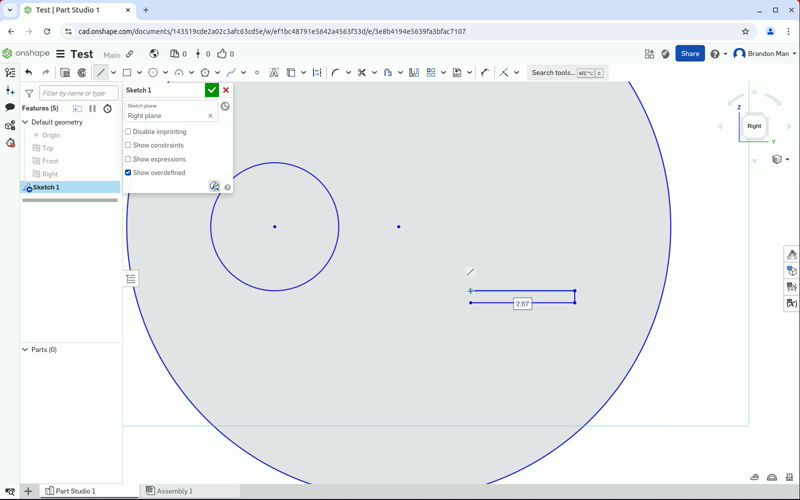
scroll(-6)
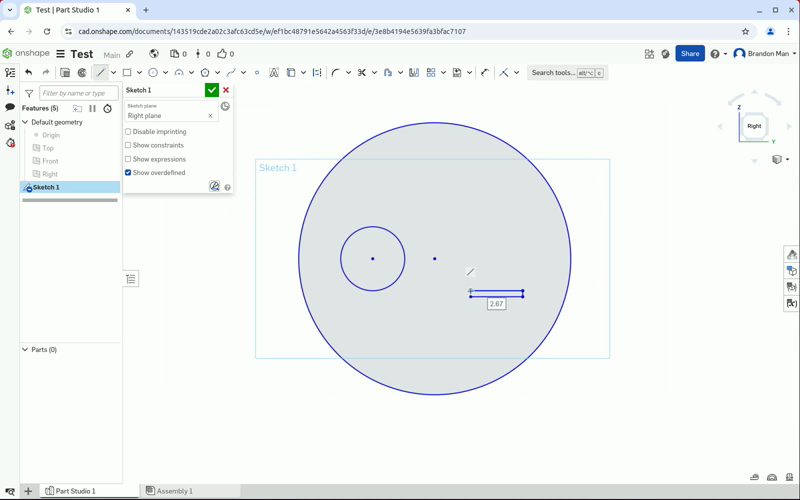
scroll(-6)
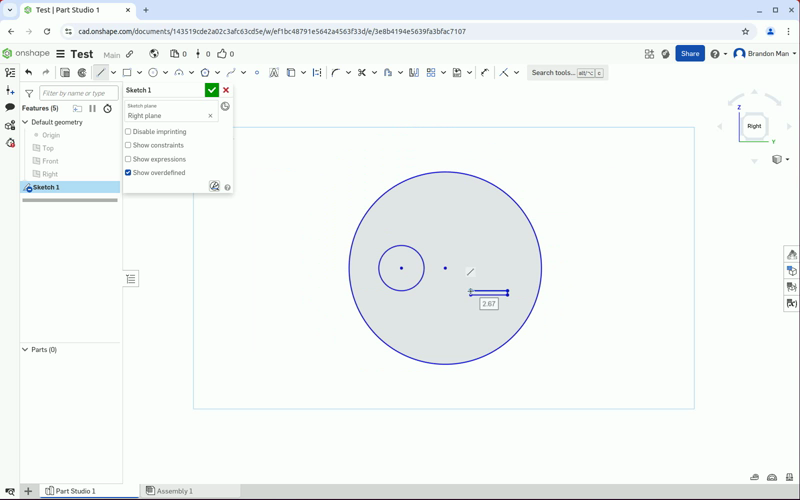
scroll(-6)
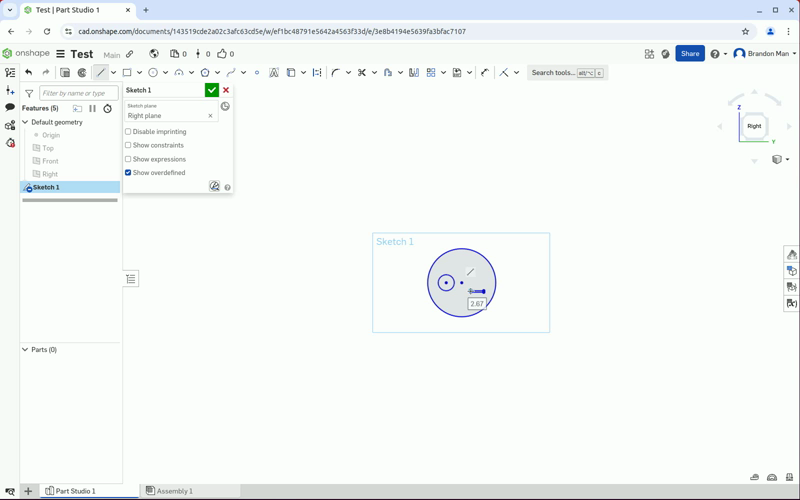
key_up(shift)
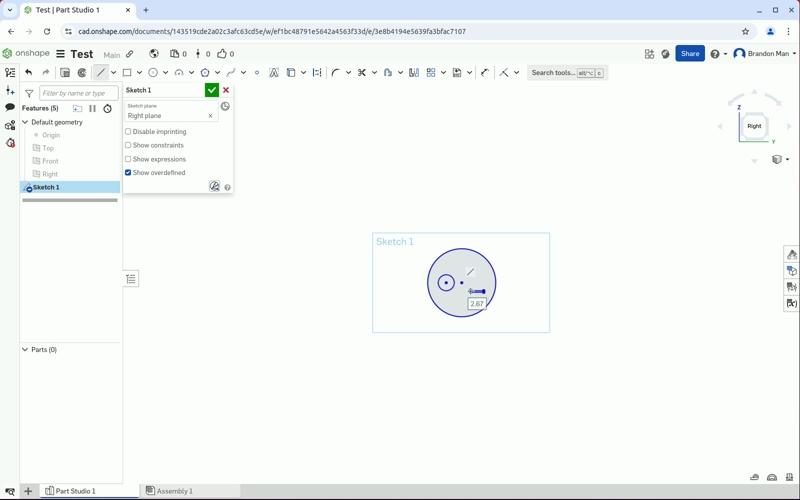
mouse_move(501, 290)
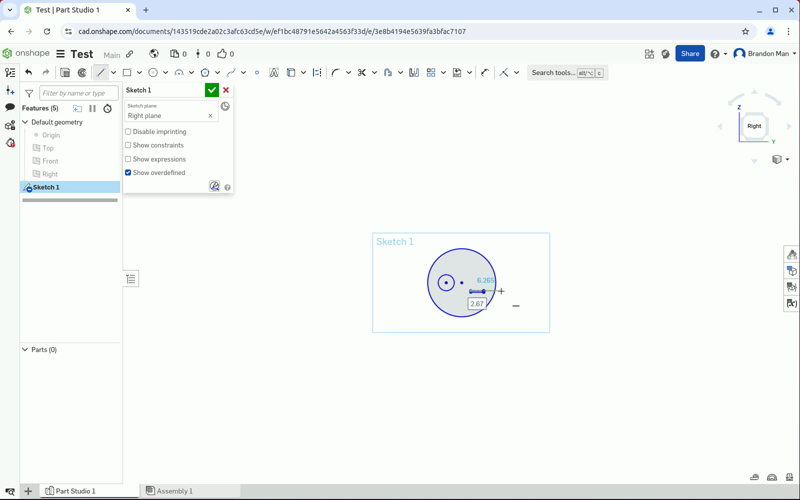
key_down(shift)
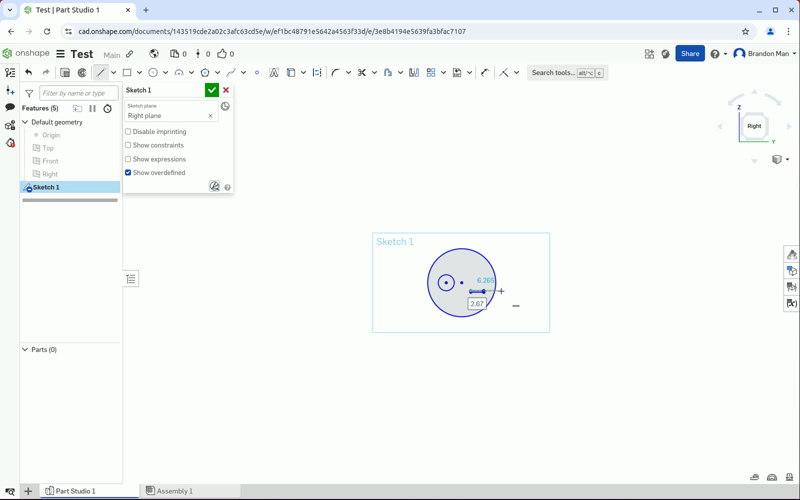
mouse_move(470, 292)
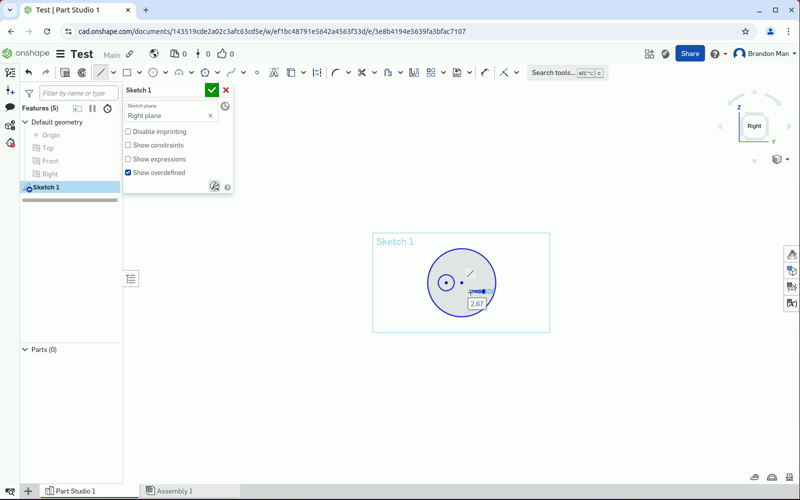
scroll(6)
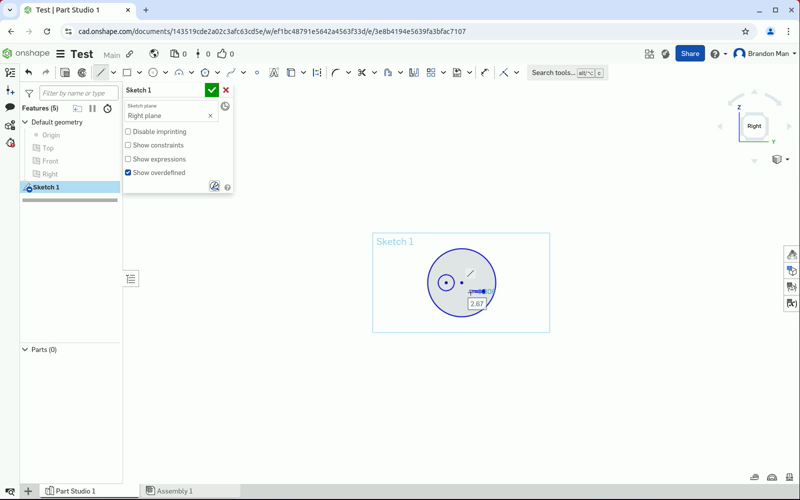
scroll(6)
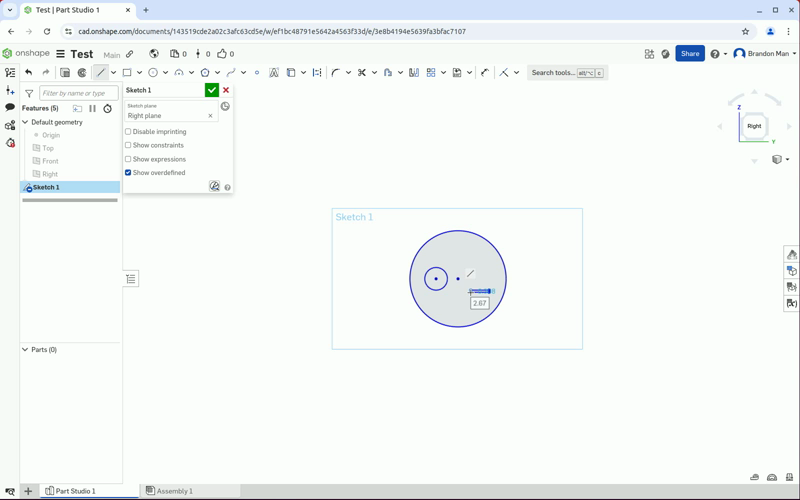
scroll(6)
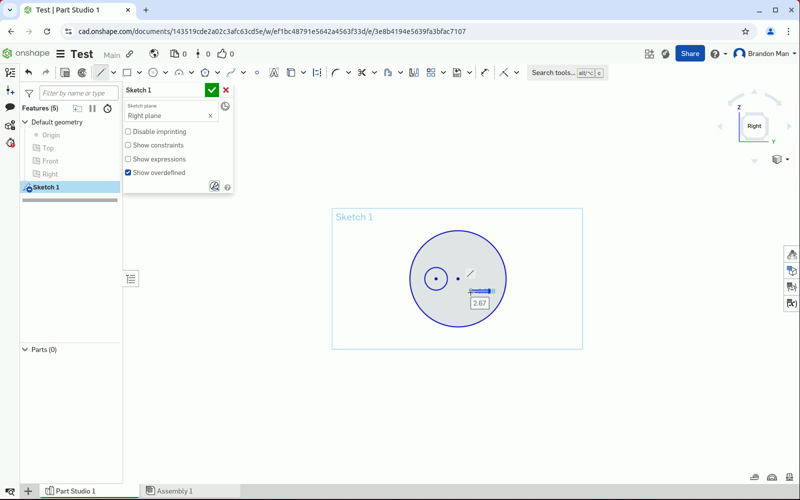
scroll(6)
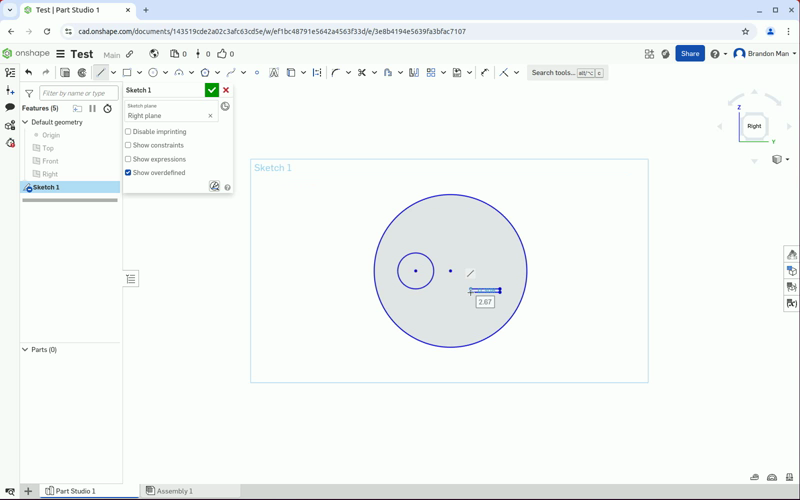
scroll(6)
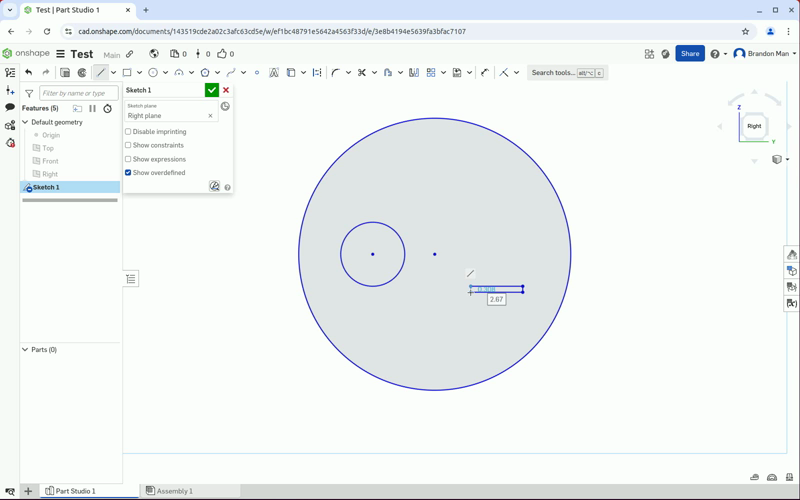
scroll(6)
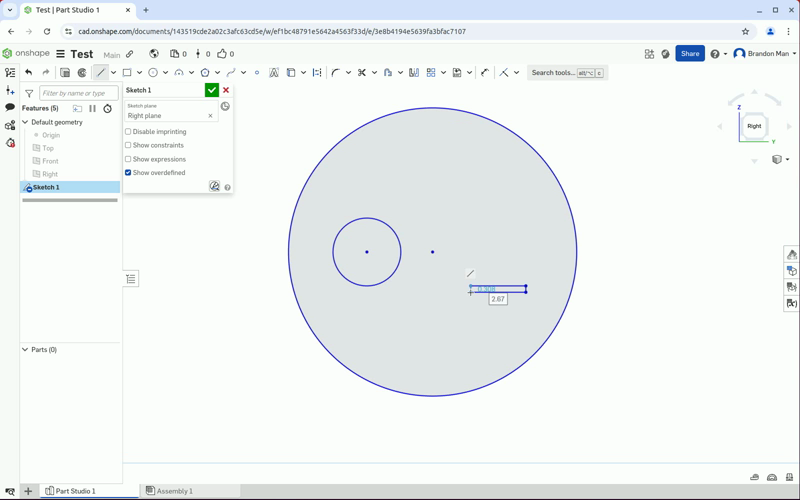
scroll(6)
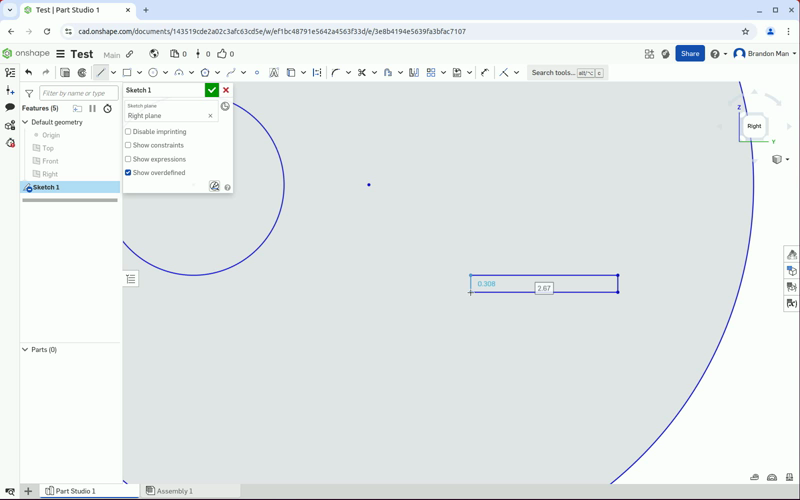
key_up(shift)
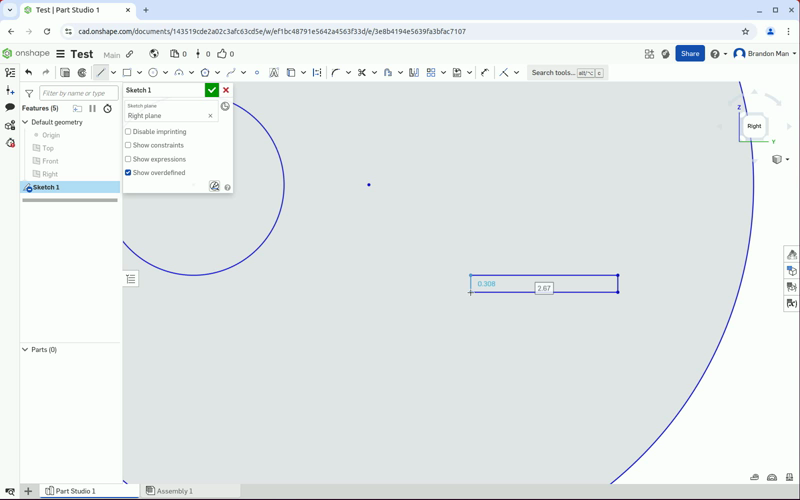
click(470, 292)
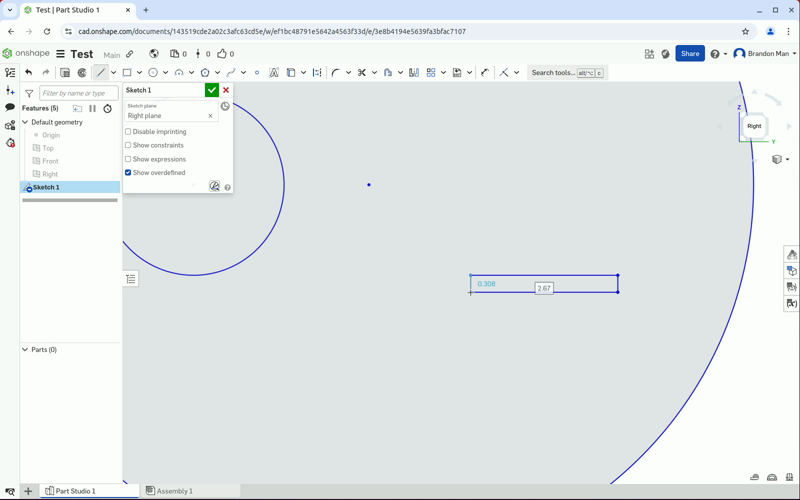
scroll(-6)
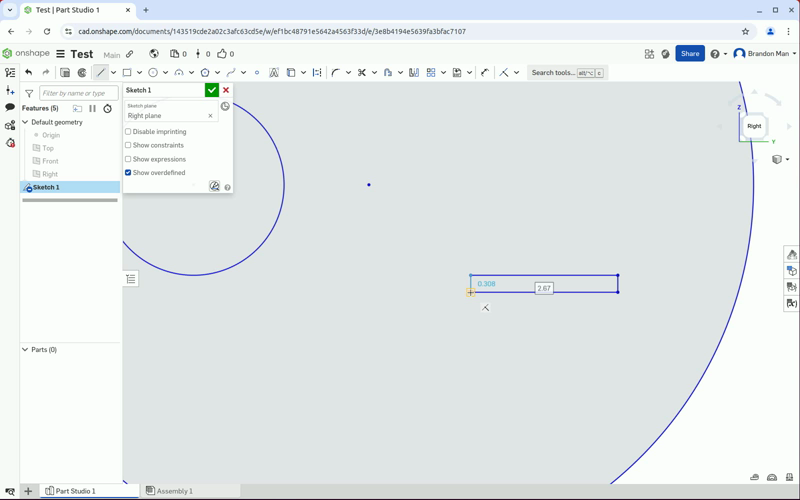
scroll(-6)
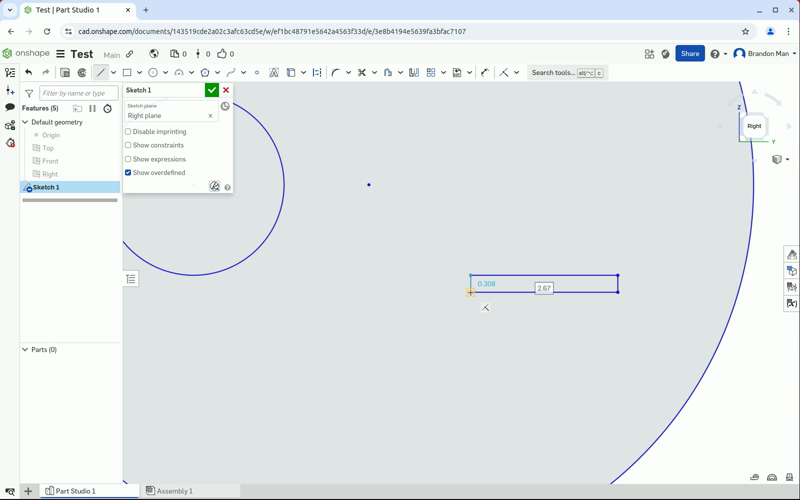
scroll(-6)
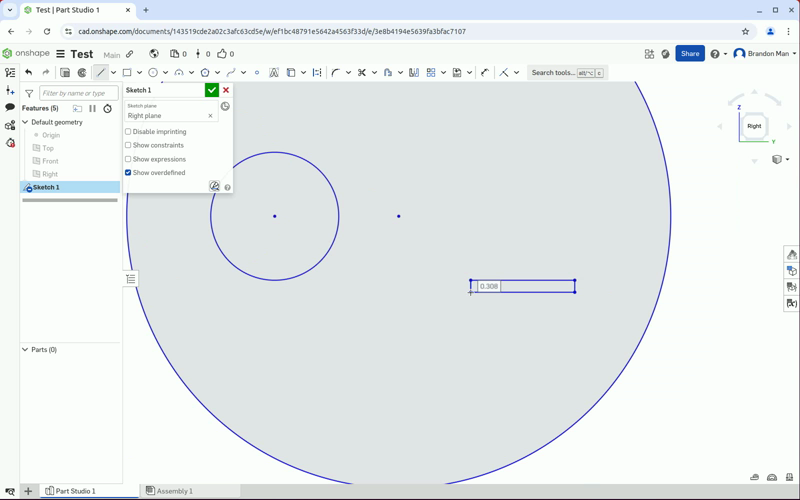
scroll(-6)
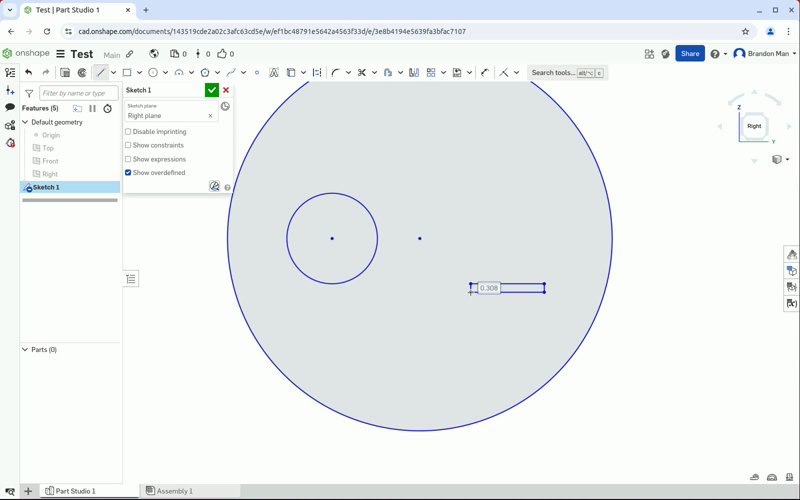
scroll(-6)
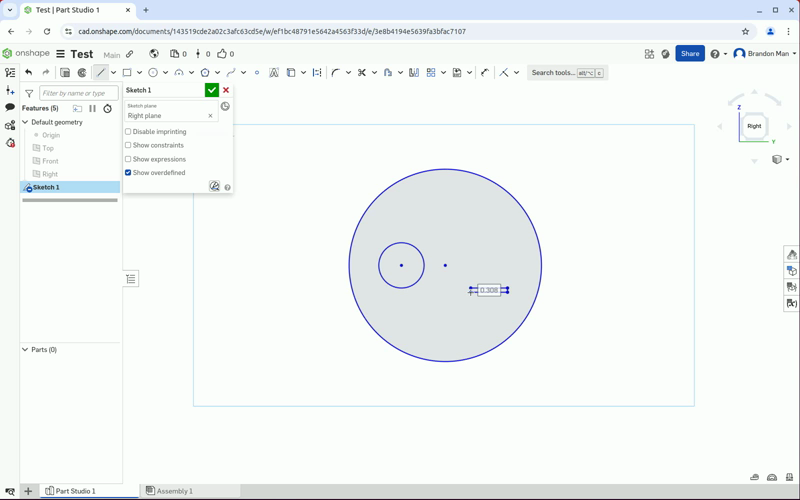
scroll(-6)
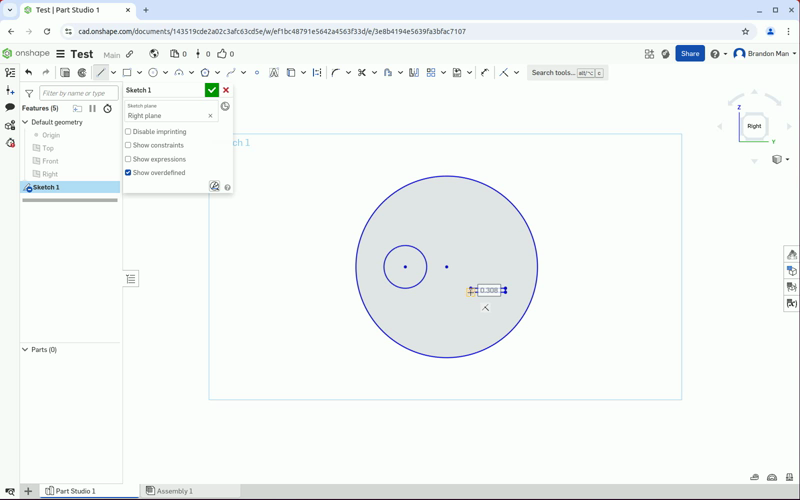
scroll(-6)
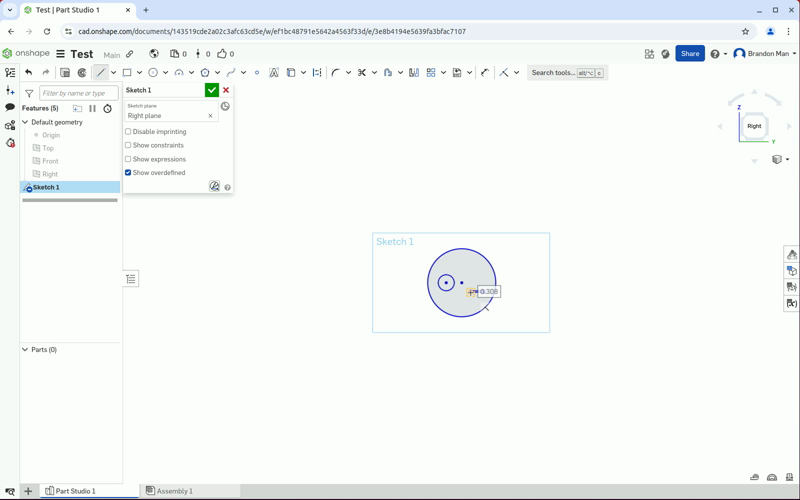
key(esc)
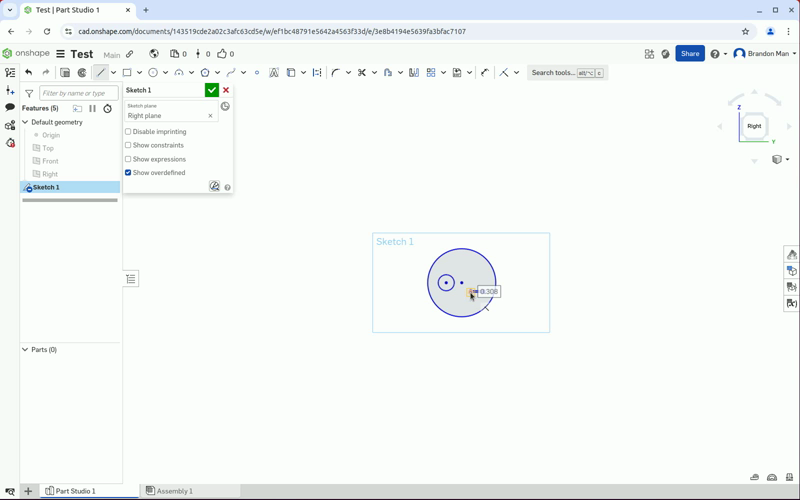
key(l)
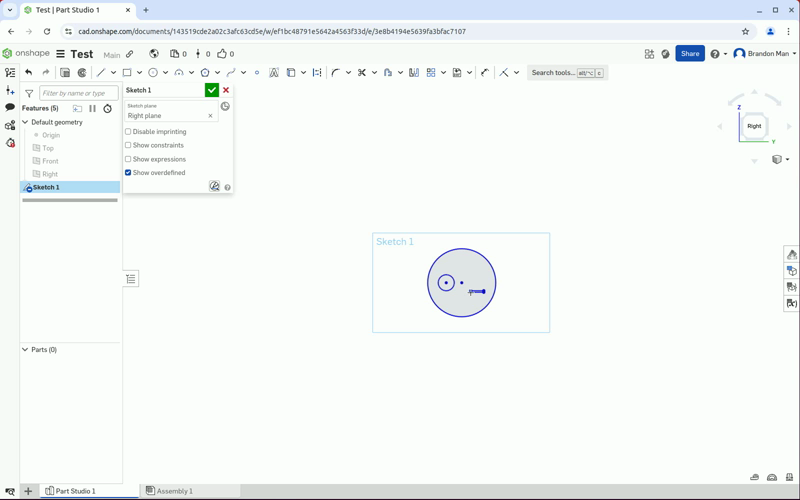
key_down(shift)
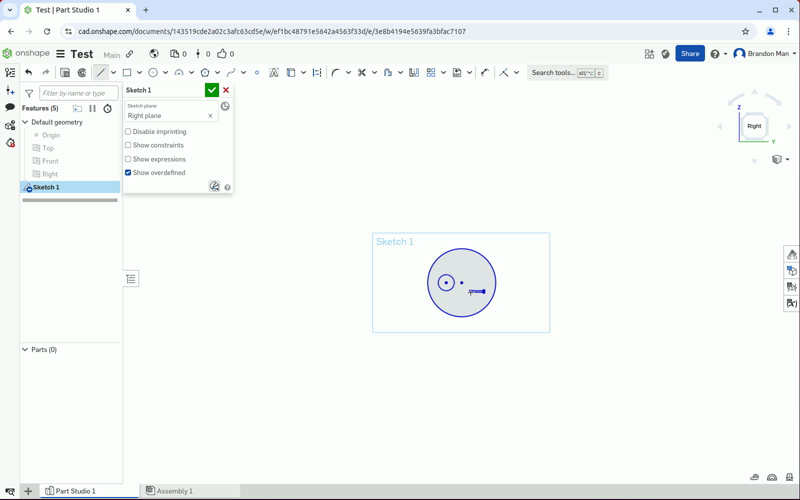
mouse_move(470, 277)
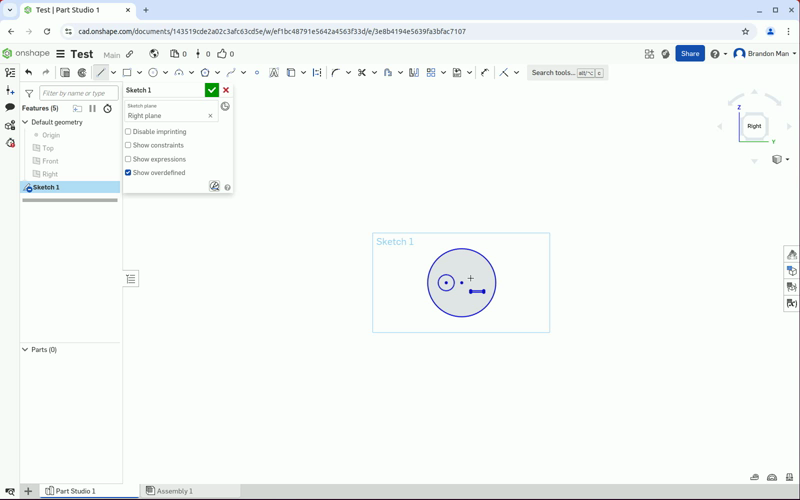
click(470, 277)
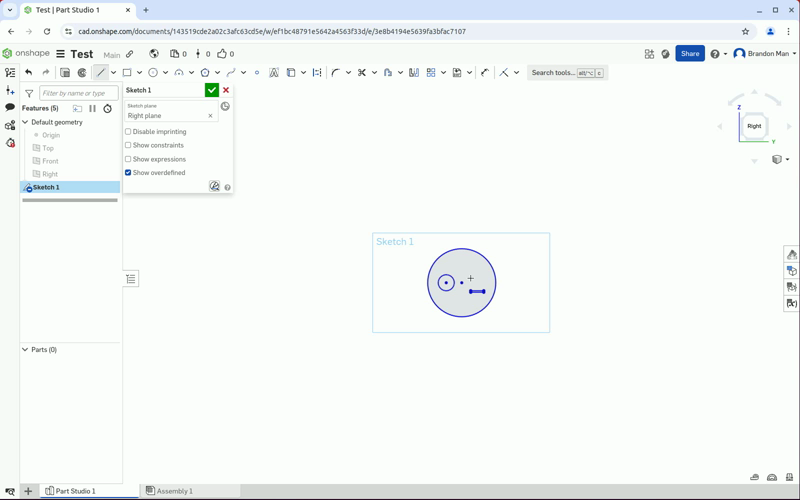
key_up(shift)
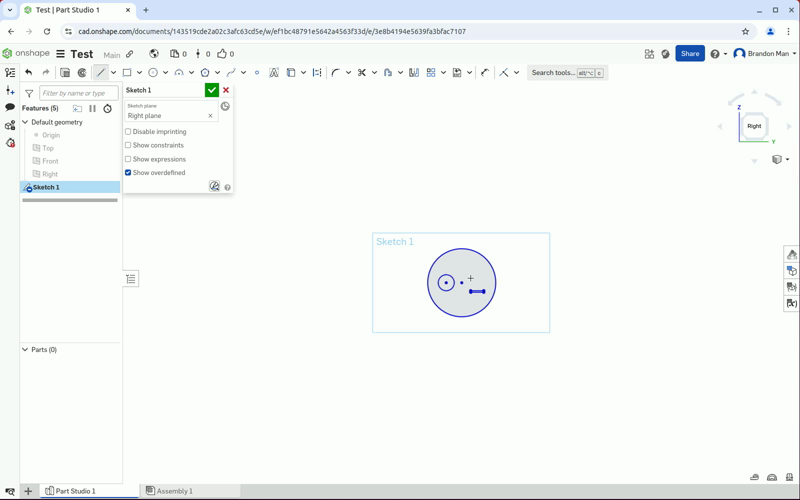
key_down(shift)
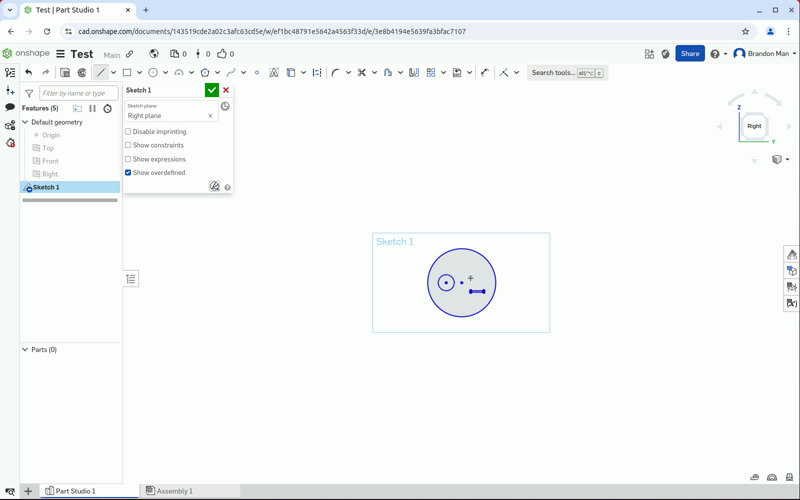
mouse_move(501, 277)
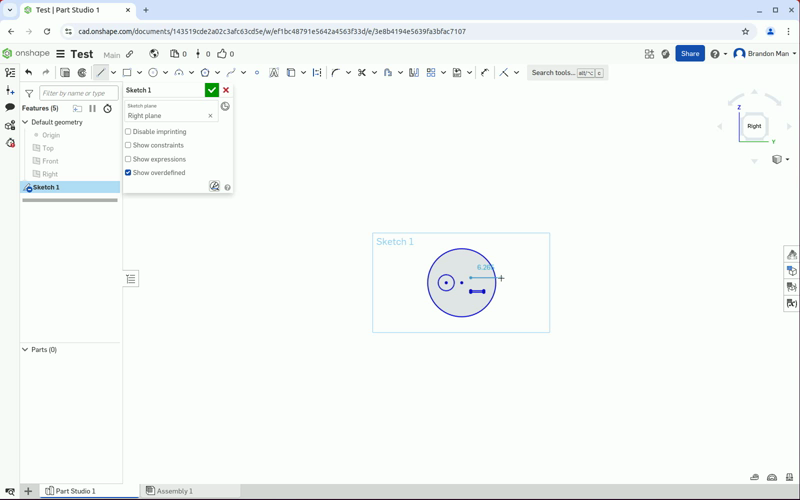
mouse_move(483, 277)
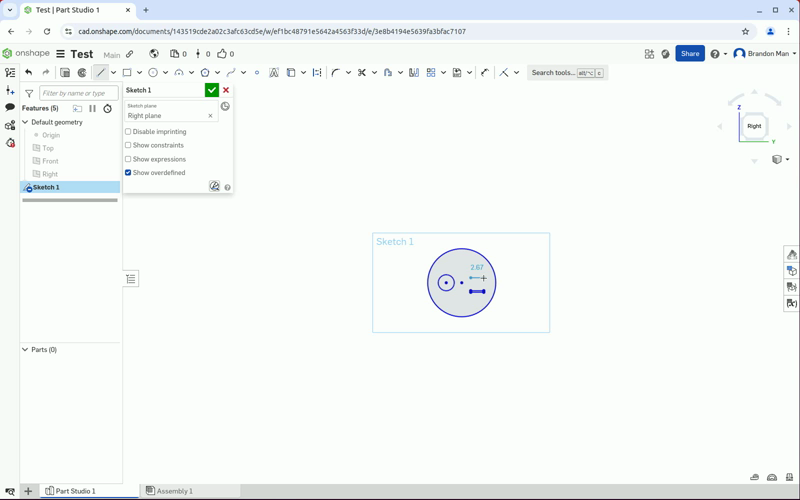
click(483, 277)
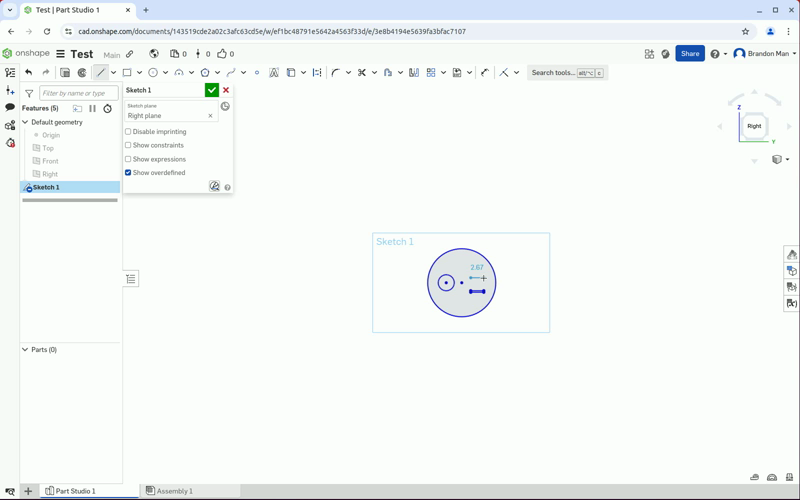
key_up(shift)
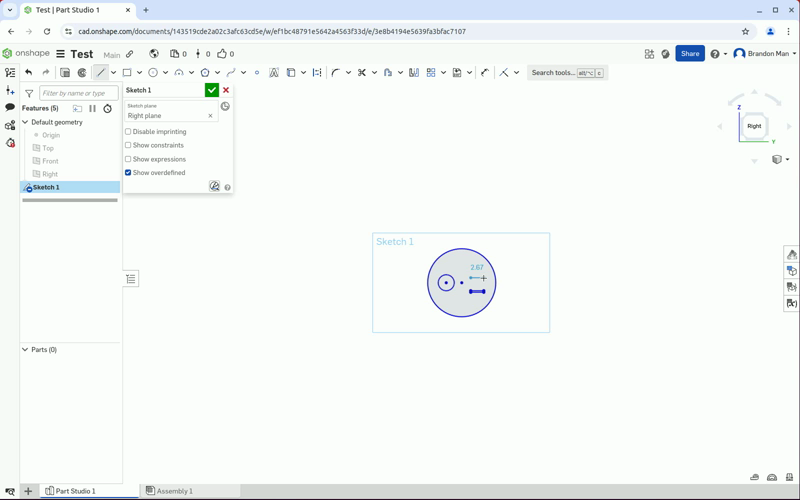
key_down(shift)
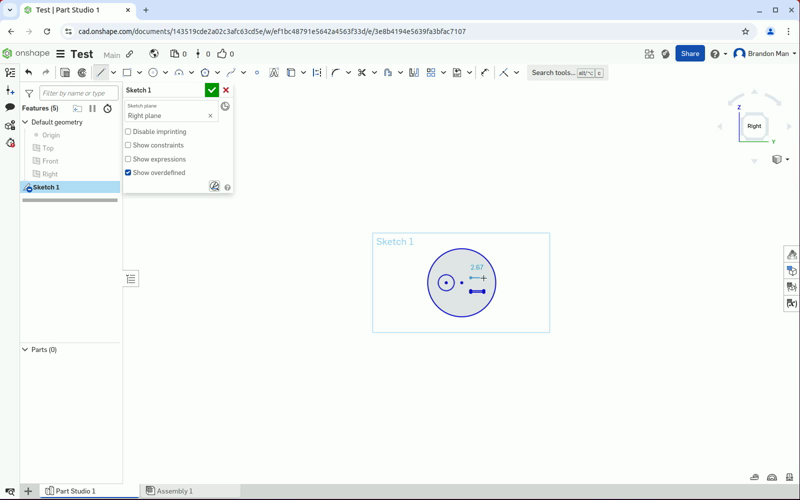
mouse_move(513, 277)
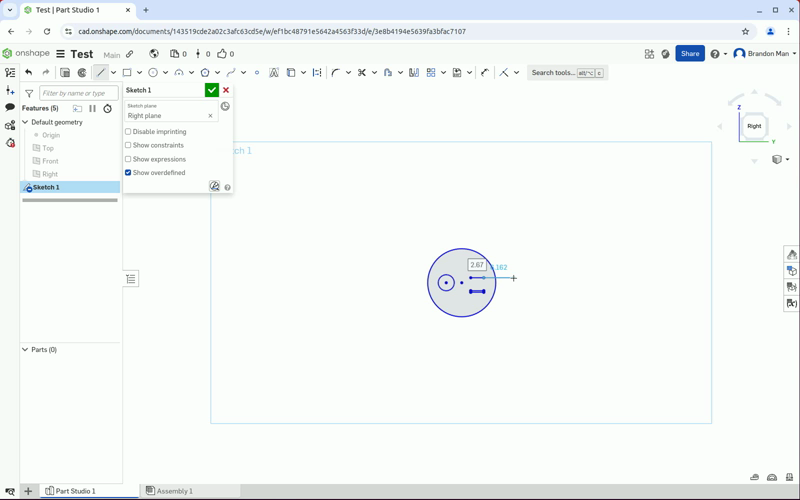
mouse_move(483, 276)
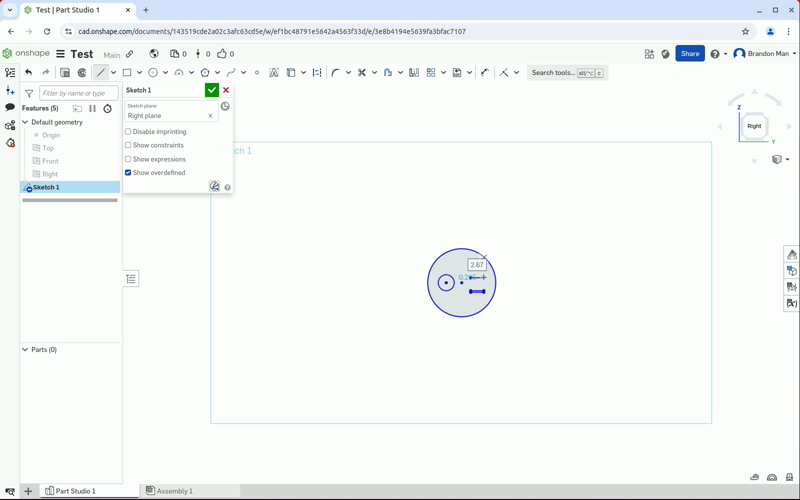
scroll(6)
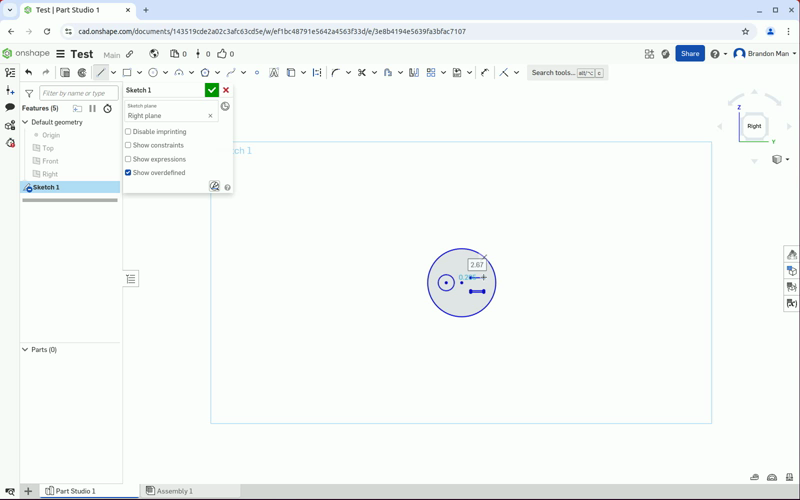
scroll(6)
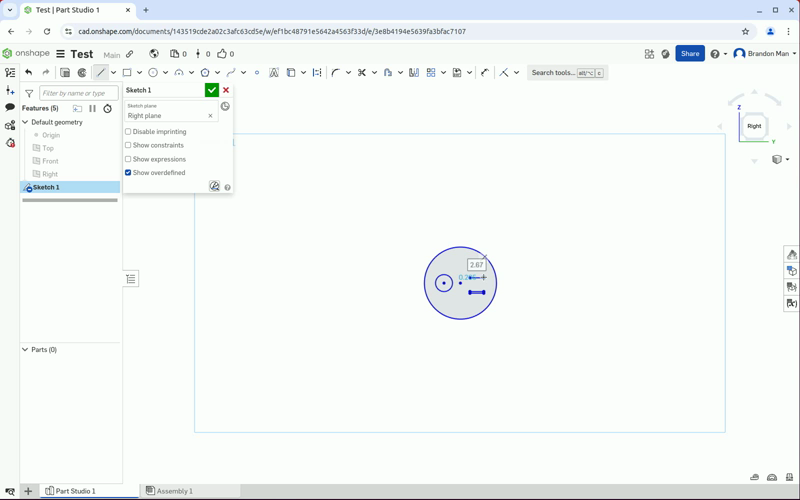
scroll(6)
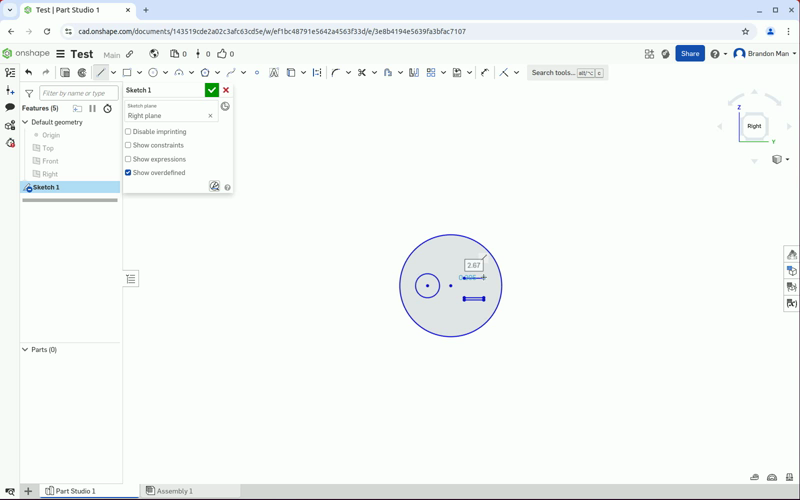
scroll(6)
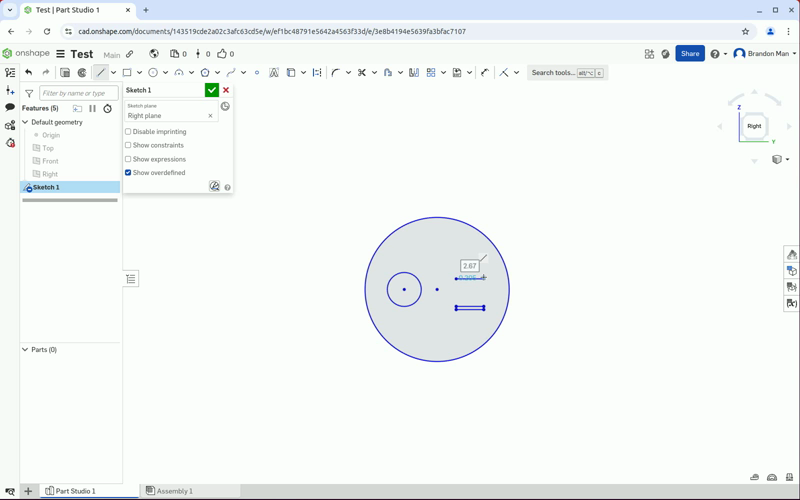
scroll(6)
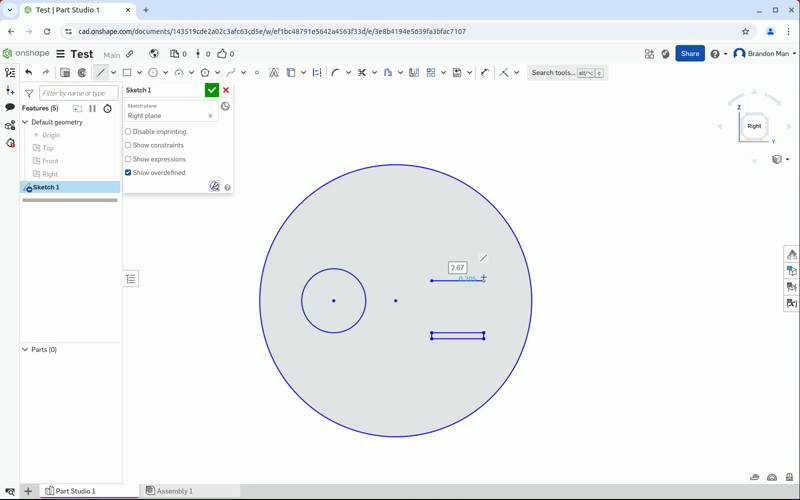
scroll(6)
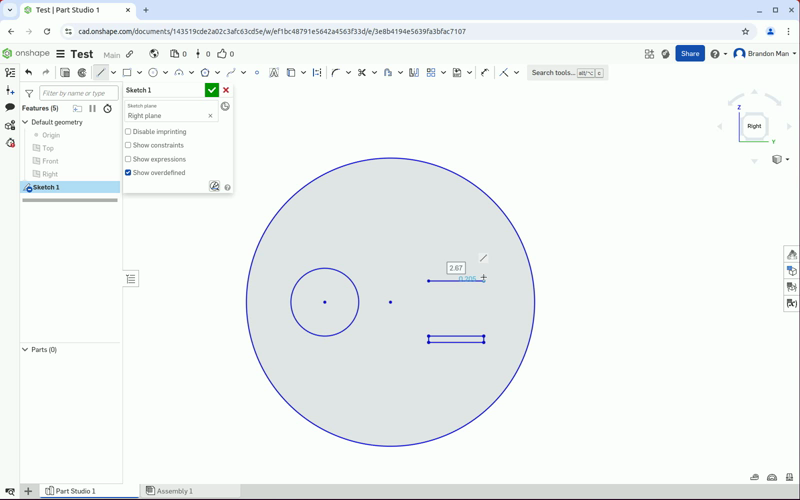
scroll(6)
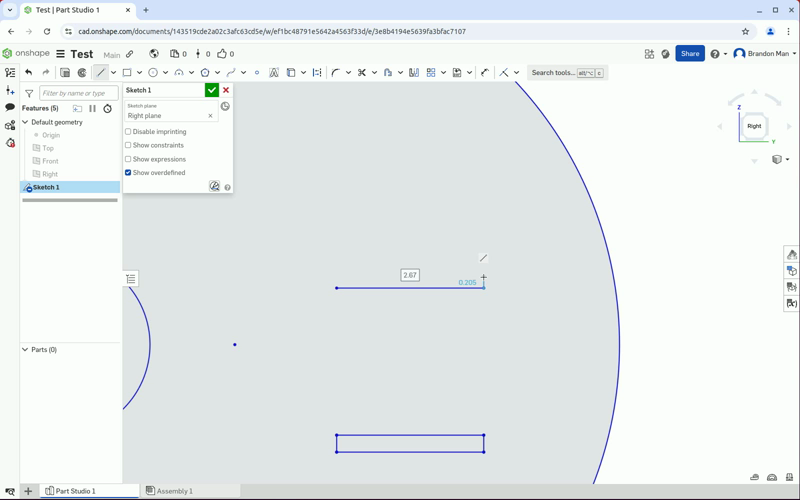
click(483, 276)
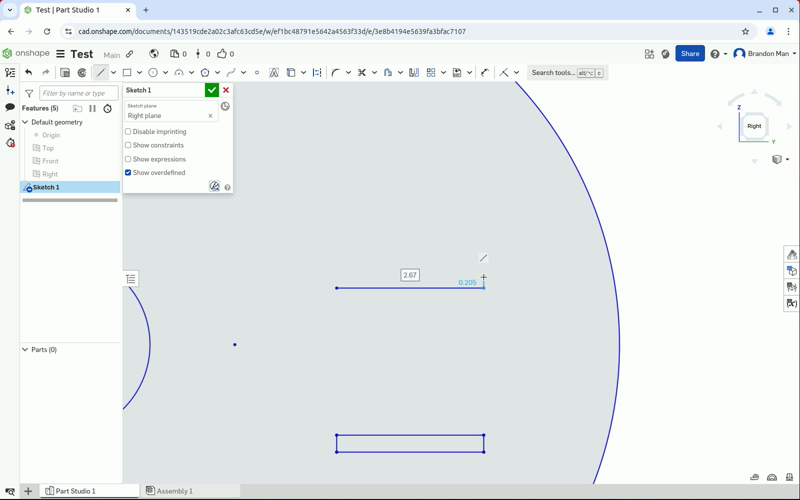
scroll(-6)
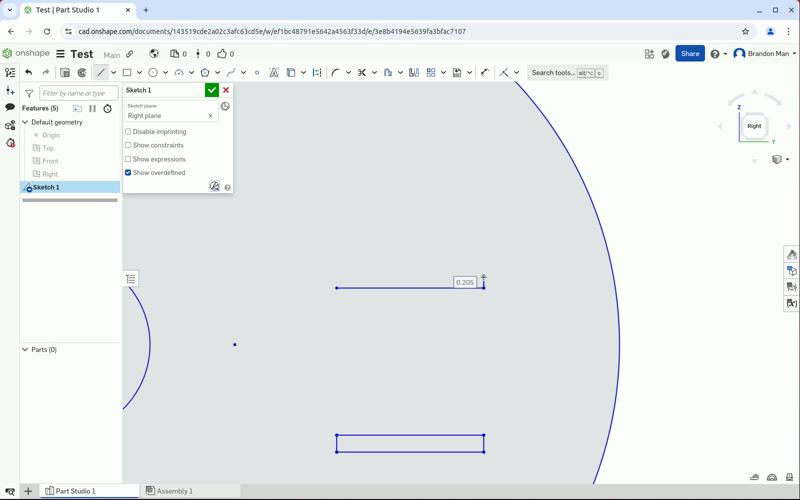
scroll(-6)
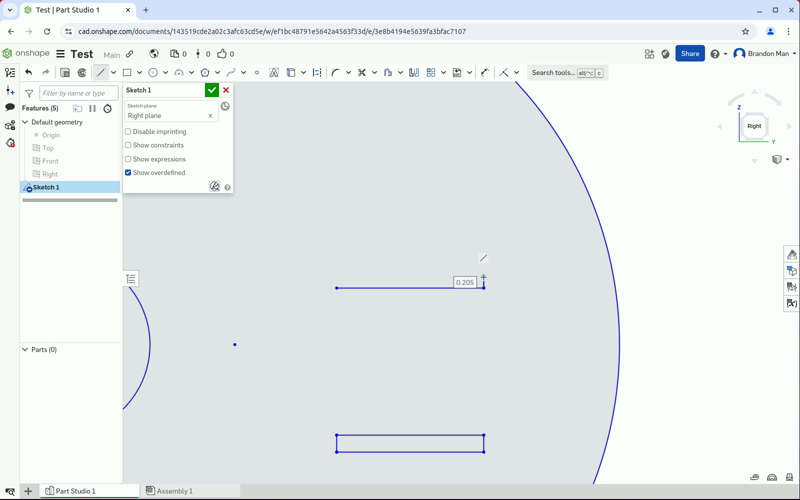
scroll(-6)
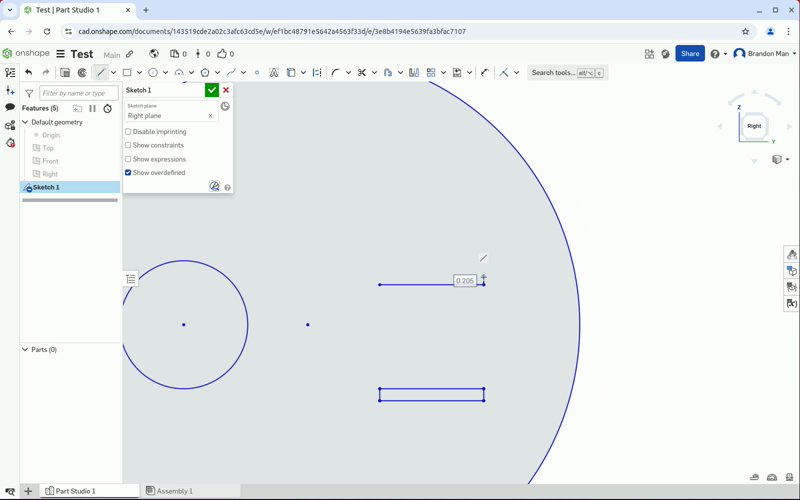
scroll(-6)
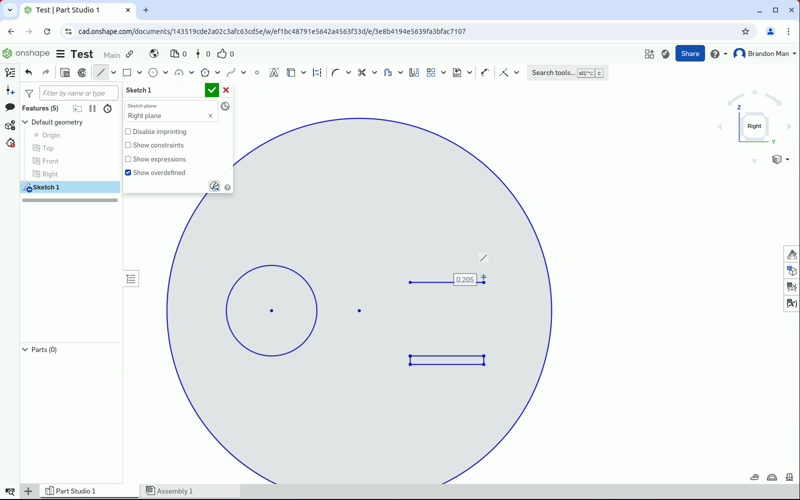
scroll(-6)
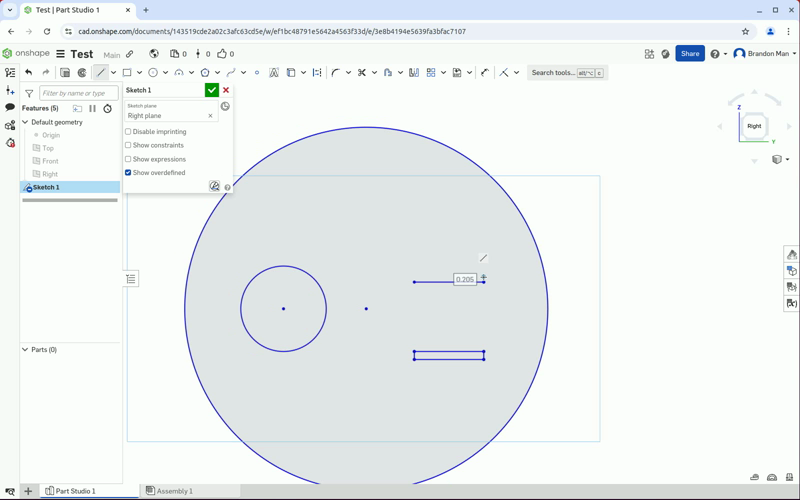
scroll(-6)
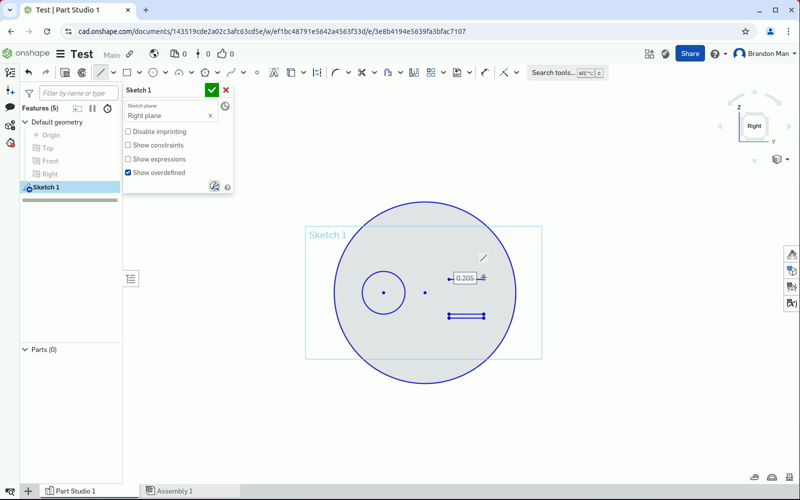
scroll(-6)
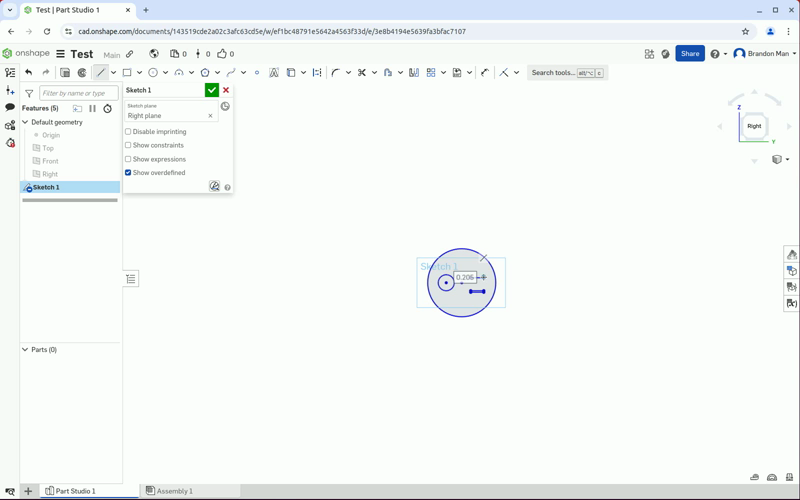
key_up(shift)
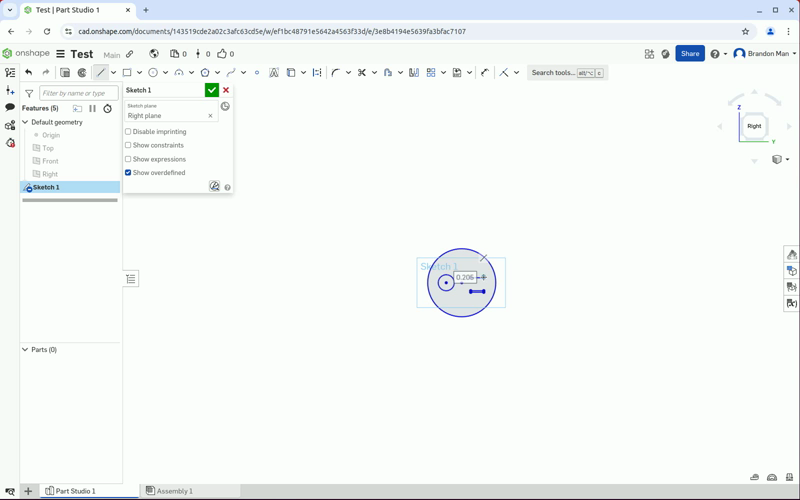
key_down(shift)
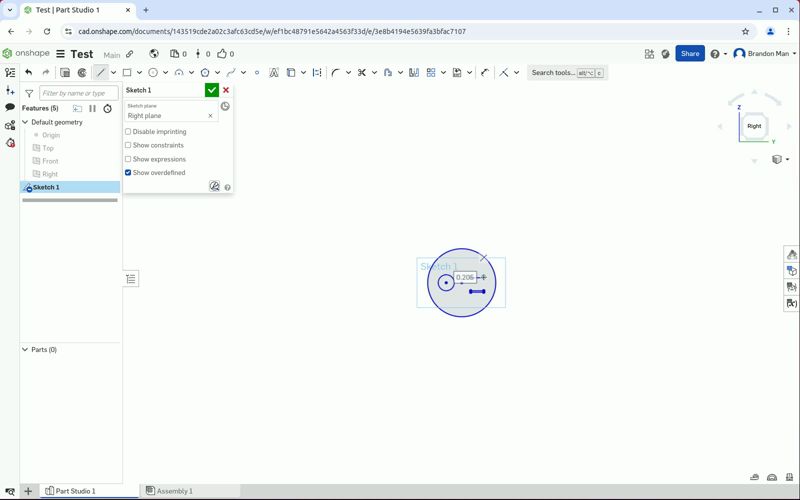
mouse_move(513, 276)
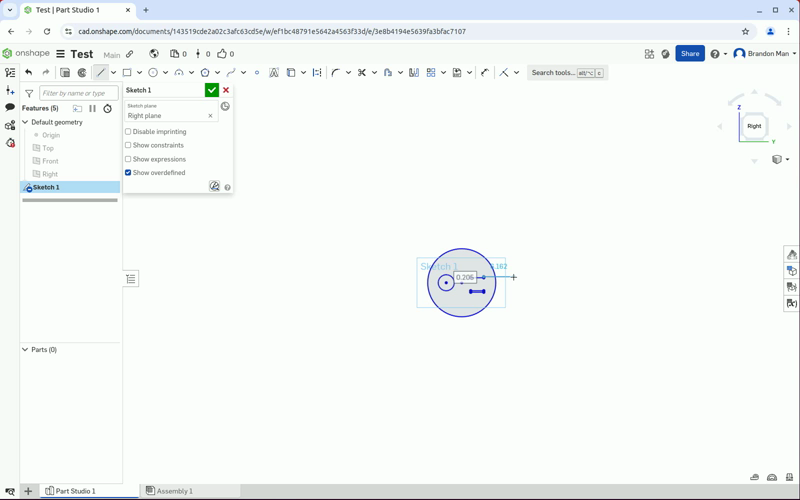
mouse_move(470, 276)
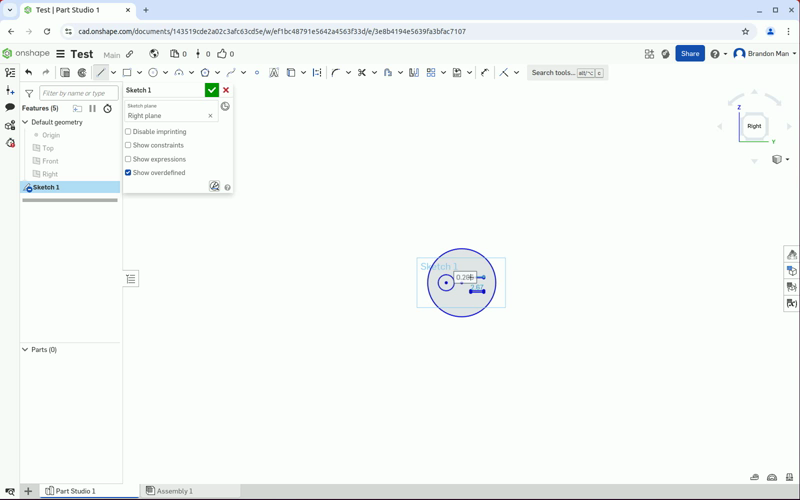
scroll(6)
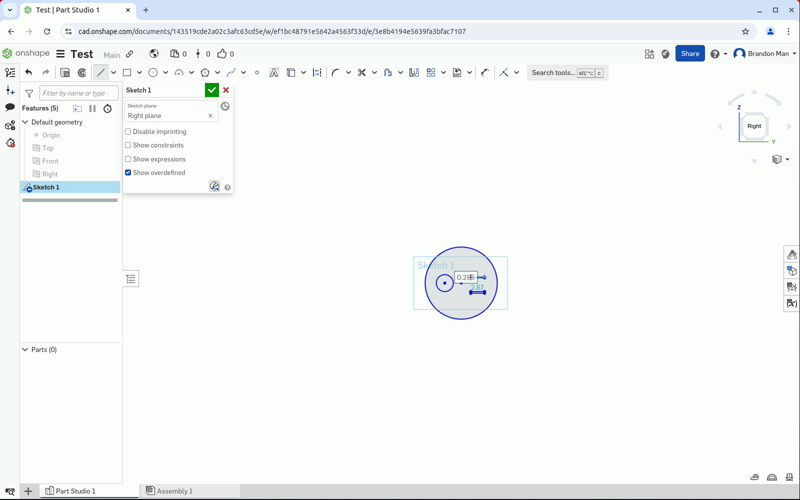
scroll(6)
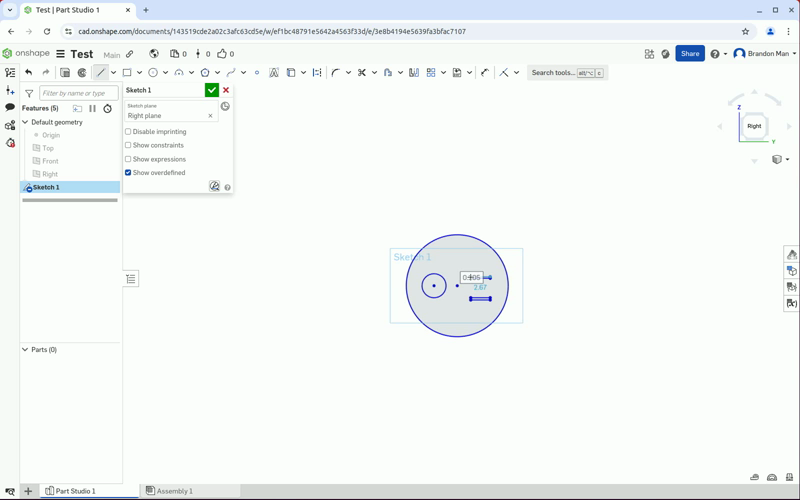
scroll(6)
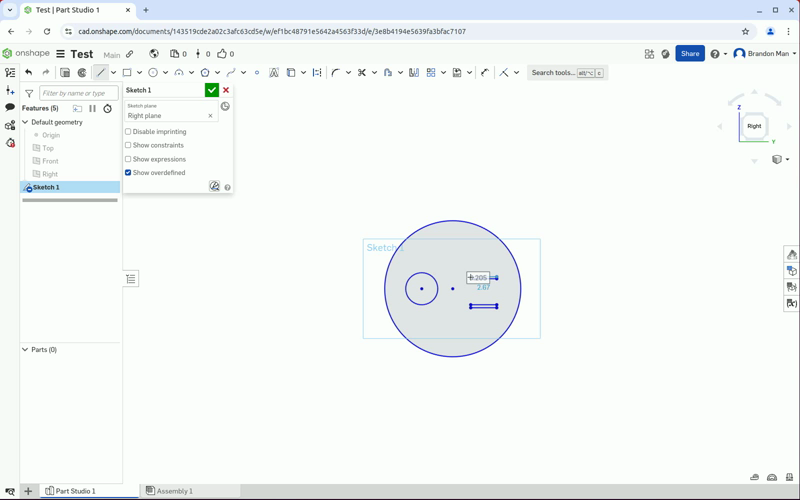
scroll(6)
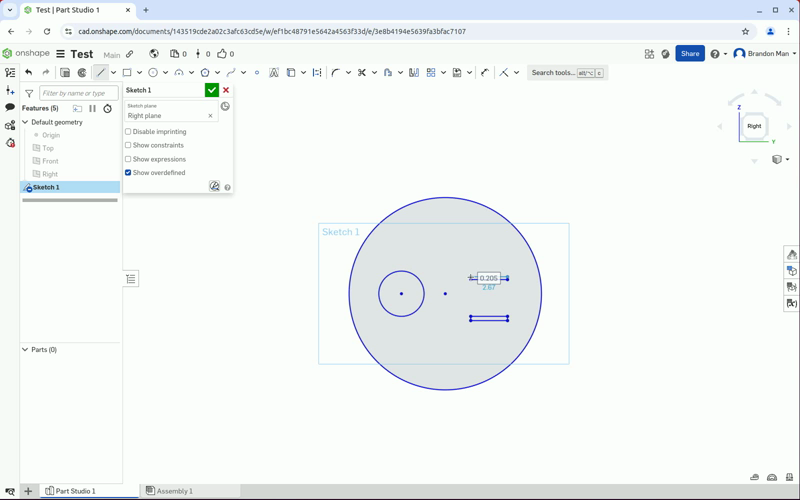
scroll(6)
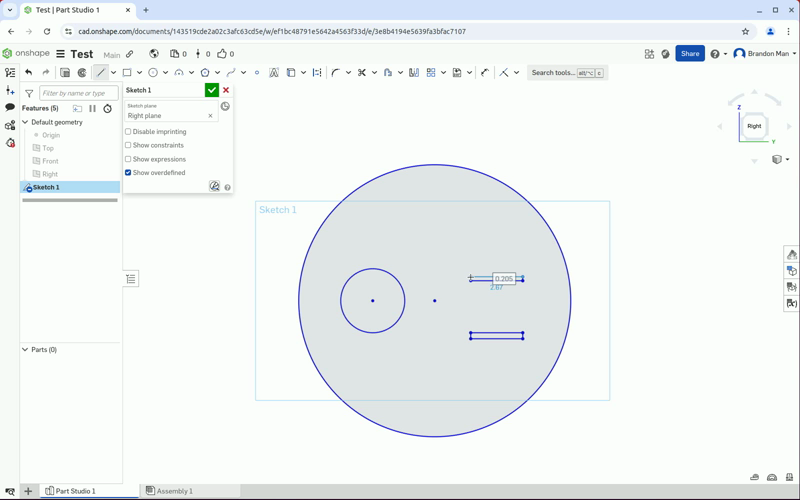
scroll(6)
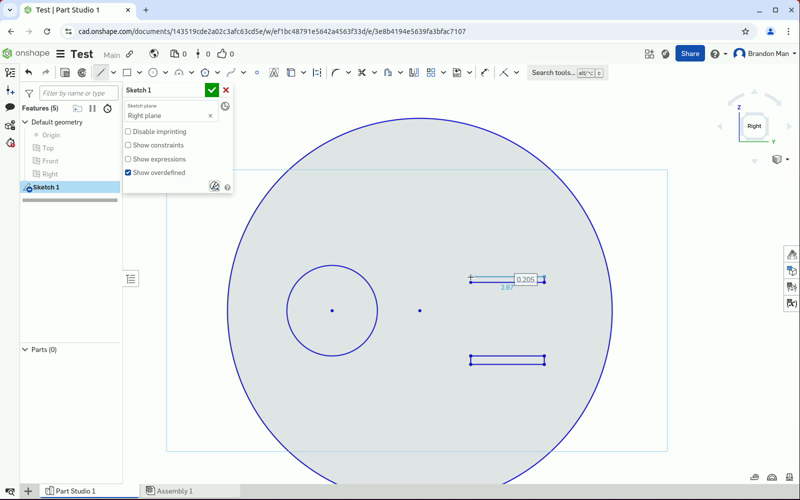
scroll(6)
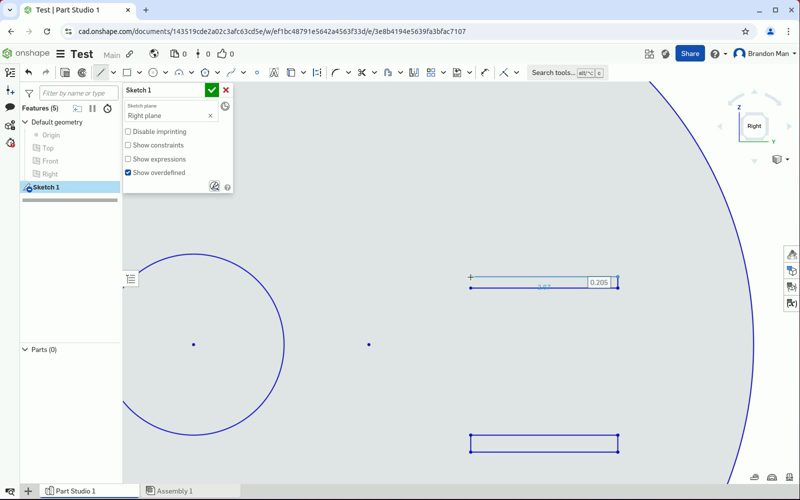
click(470, 276)
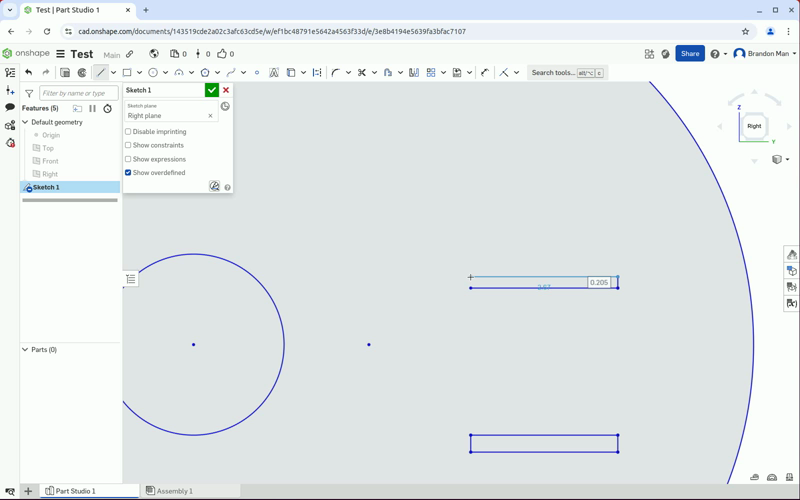
scroll(-6)
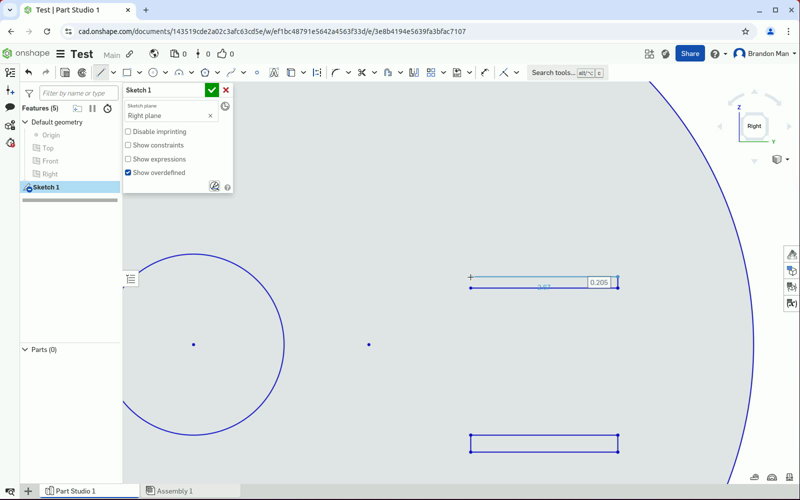
scroll(-6)
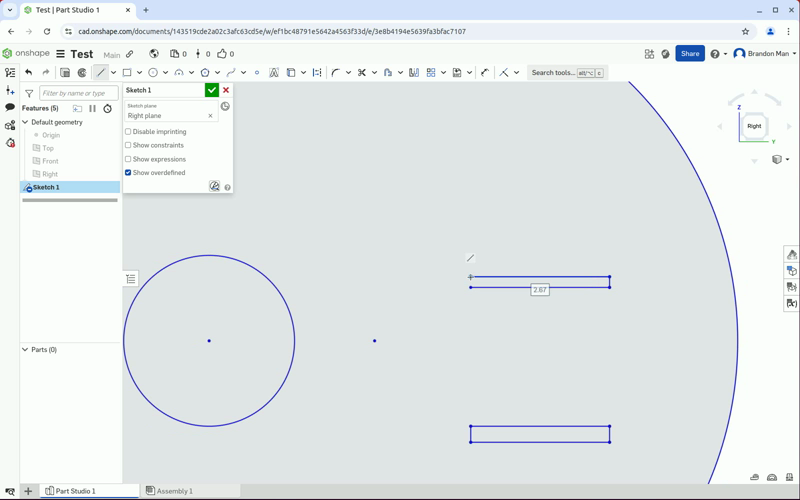
scroll(-6)
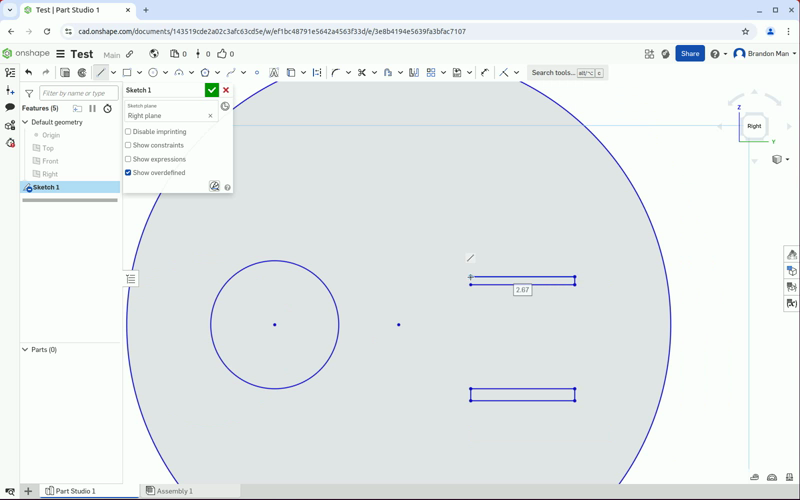
scroll(-6)
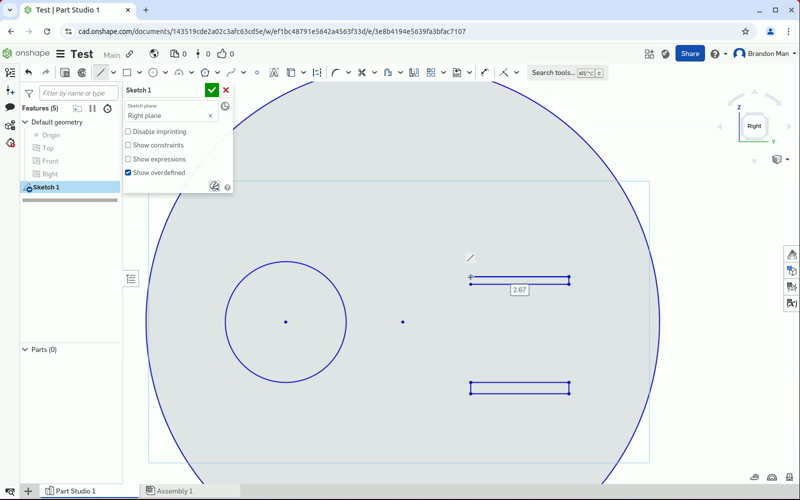
scroll(-6)
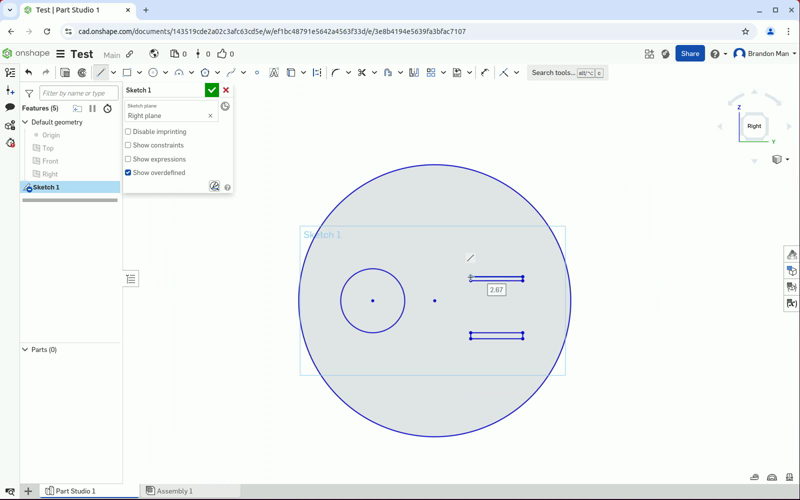
scroll(-6)
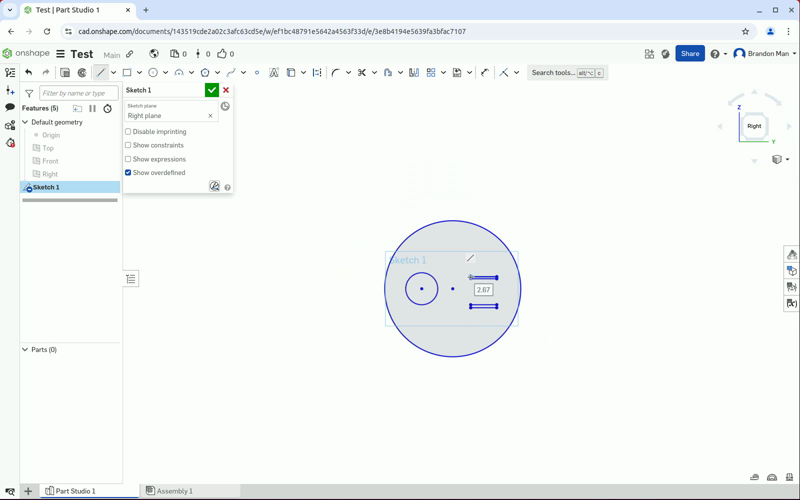
scroll(-6)
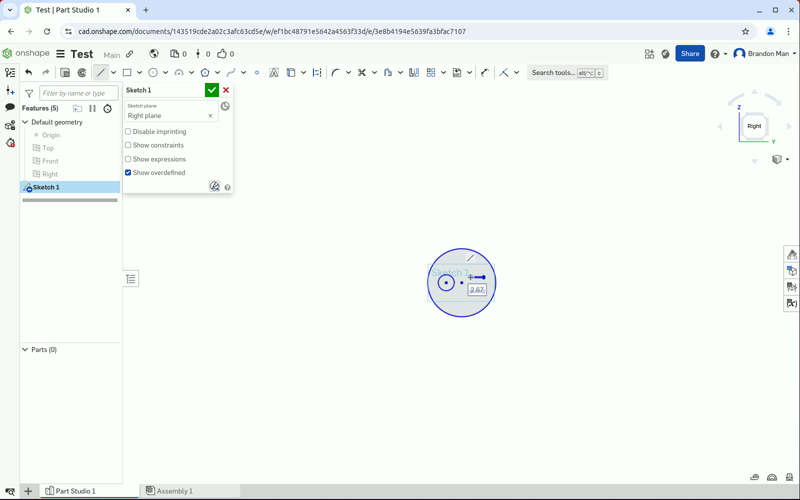
key_up(shift)
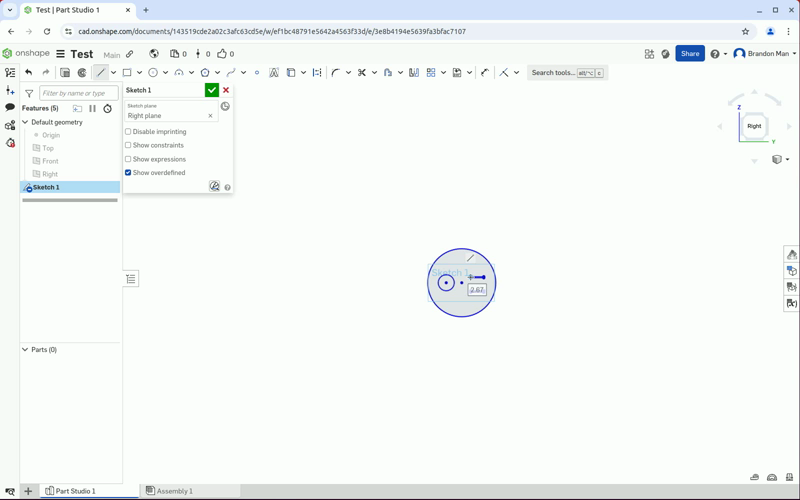
mouse_move(501, 276)
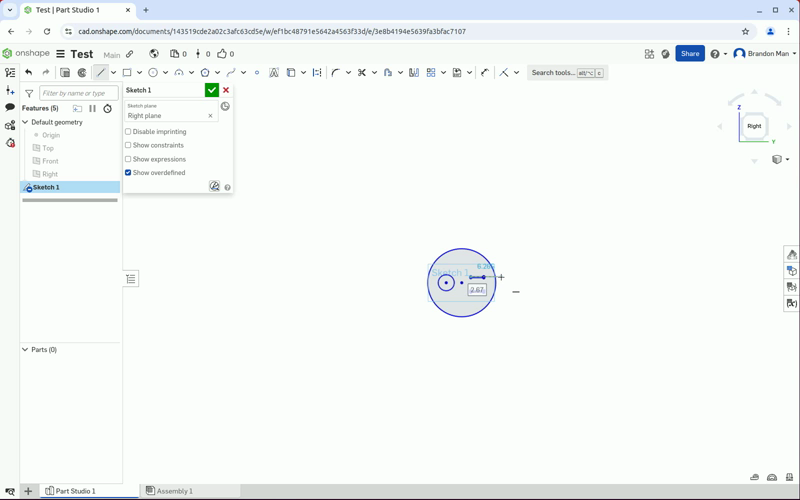
key_down(shift)
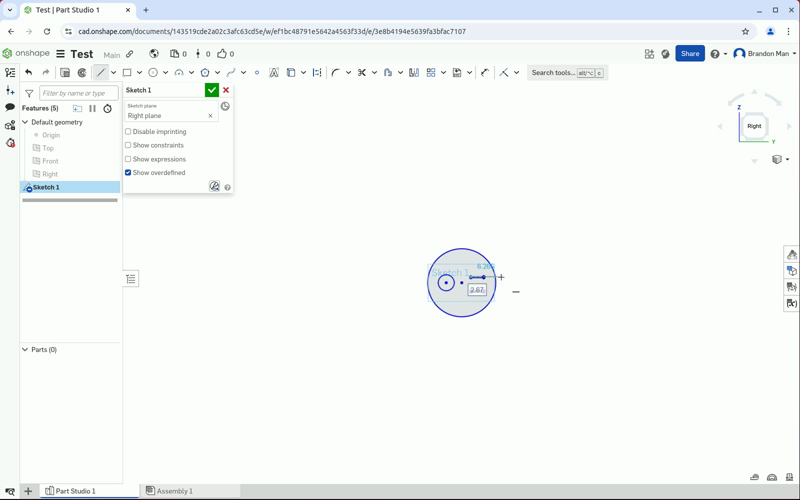
mouse_move(470, 277)
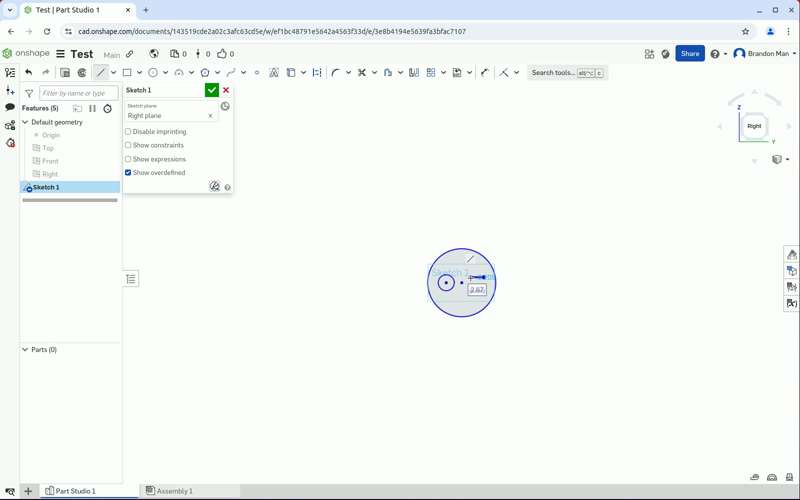
scroll(6)
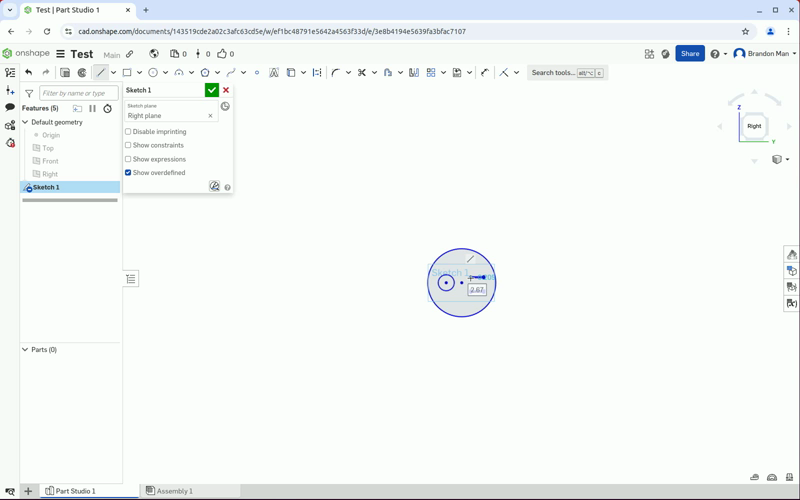
scroll(6)
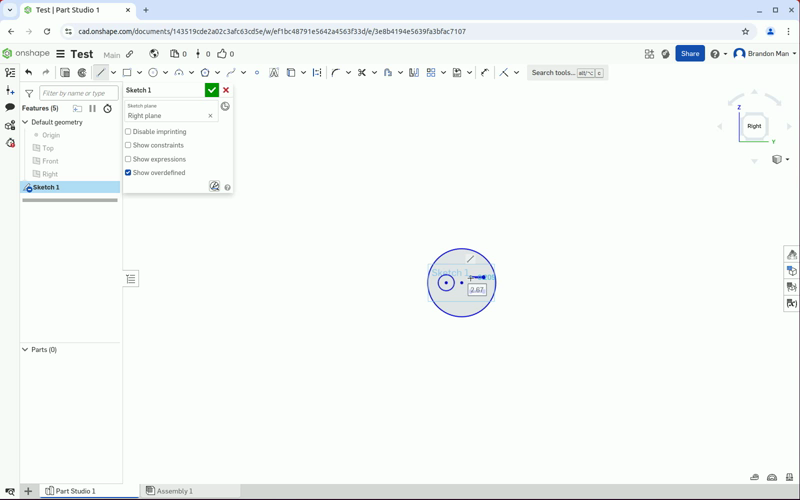
scroll(6)
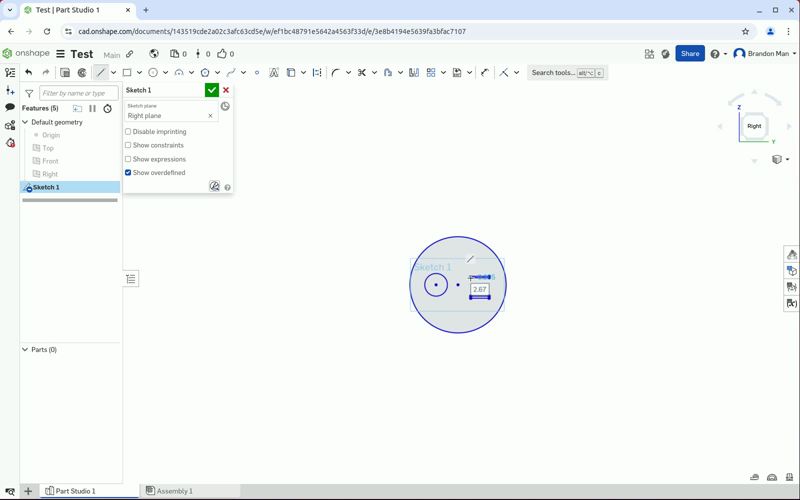
scroll(6)
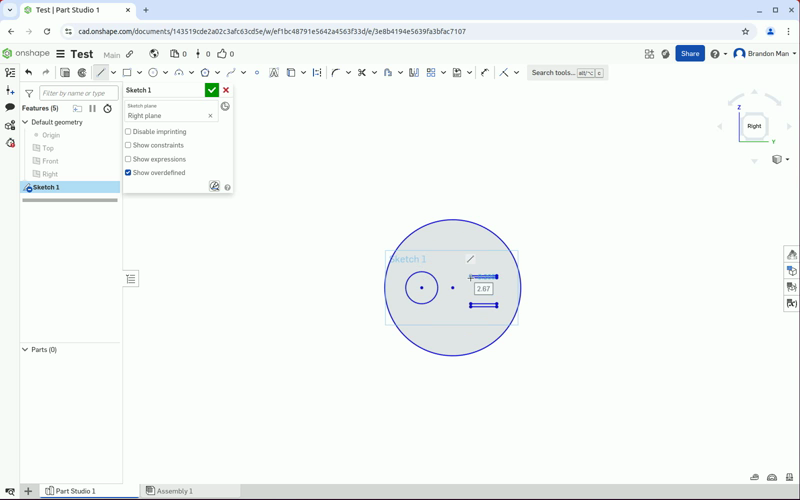
scroll(6)
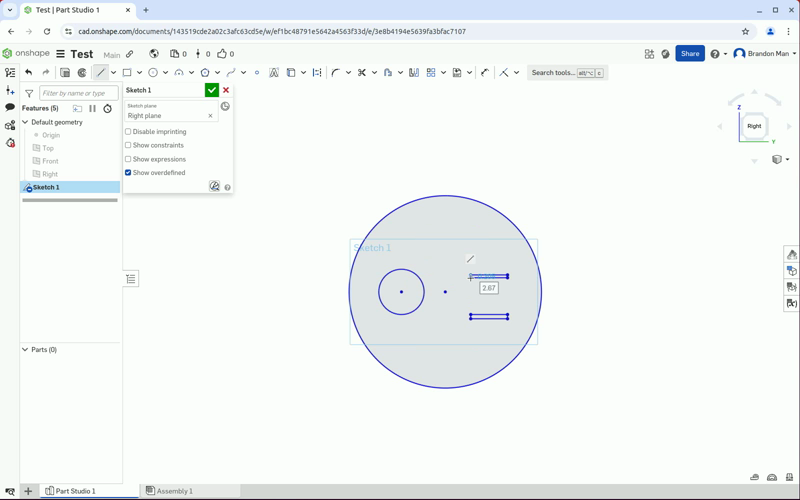
scroll(6)
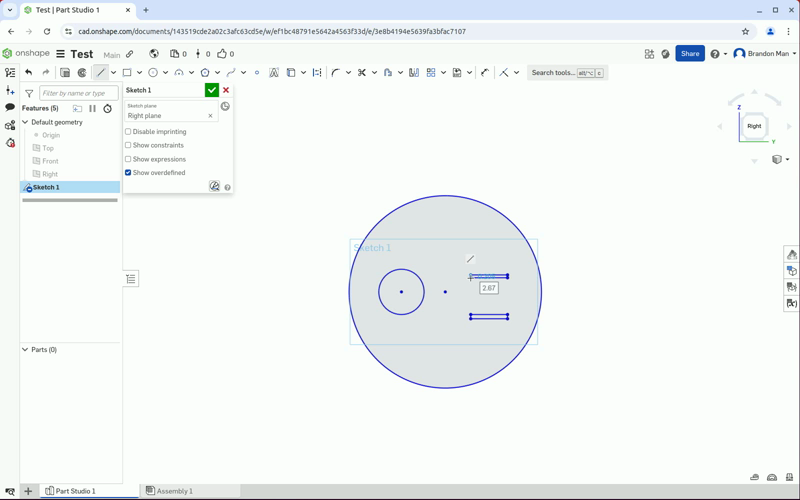
scroll(6)
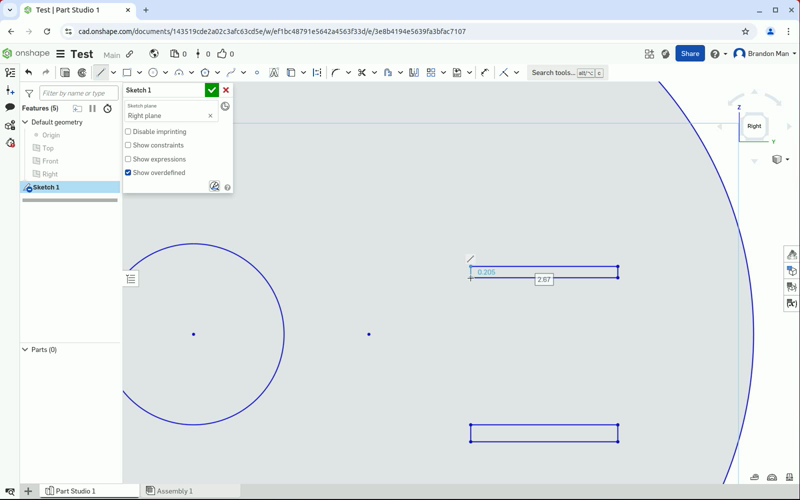
key_up(shift)
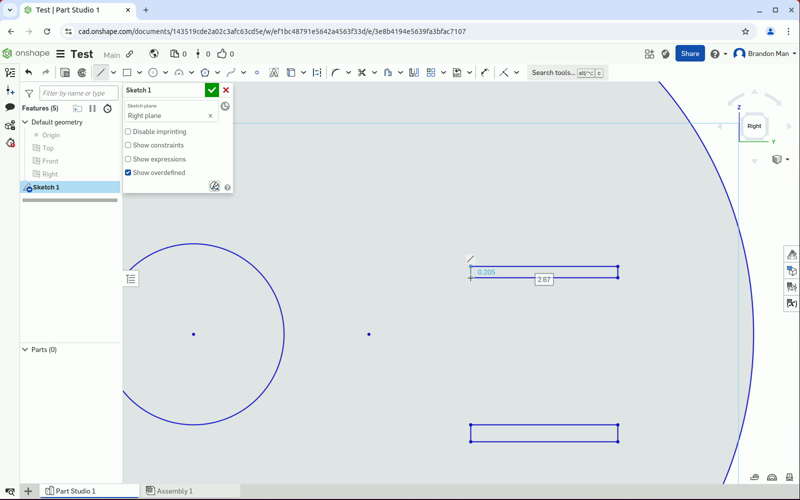
click(470, 277)
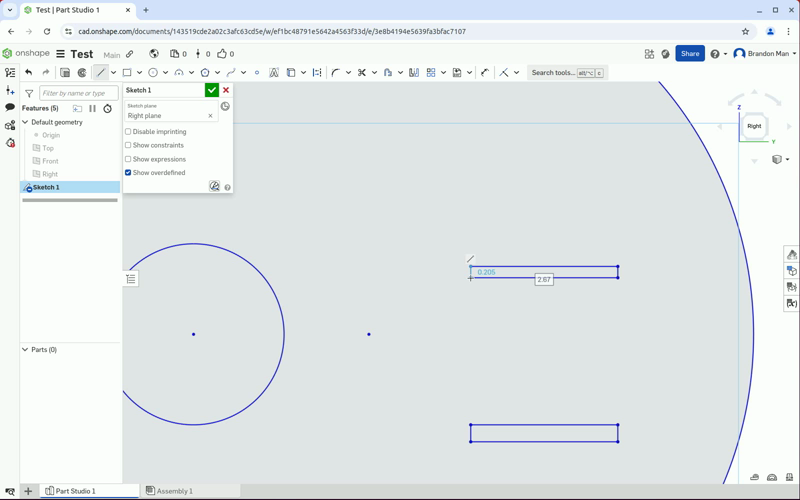
scroll(-6)
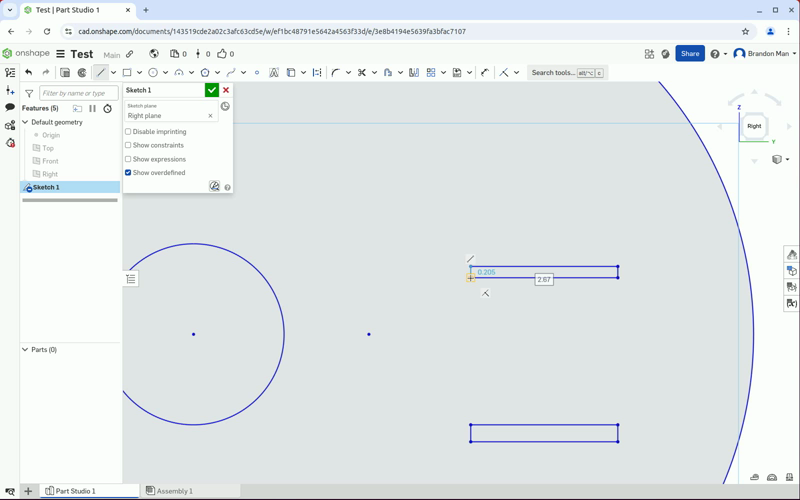
scroll(-6)
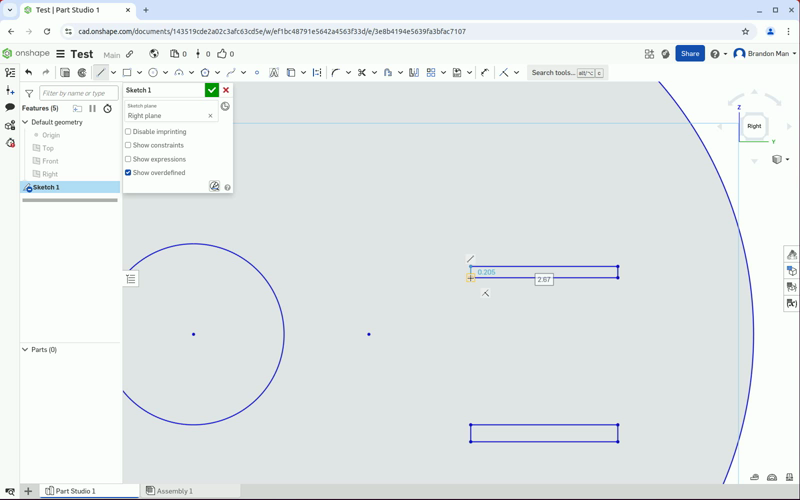
scroll(-6)
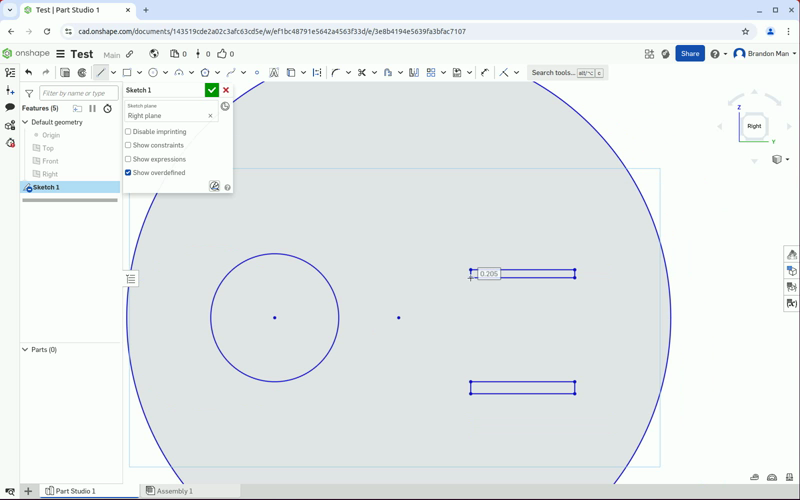
scroll(-6)
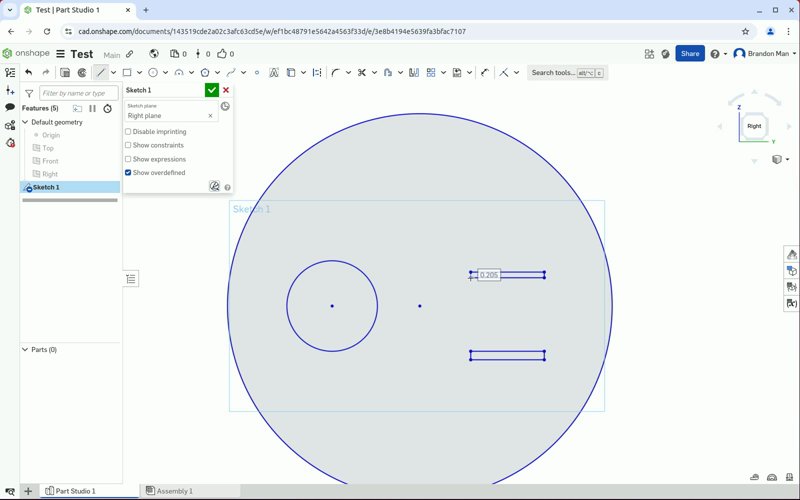
scroll(-6)
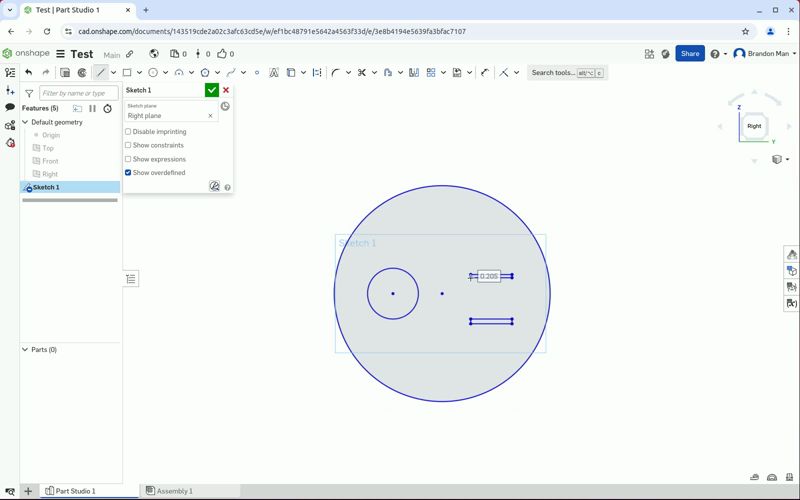
scroll(-6)
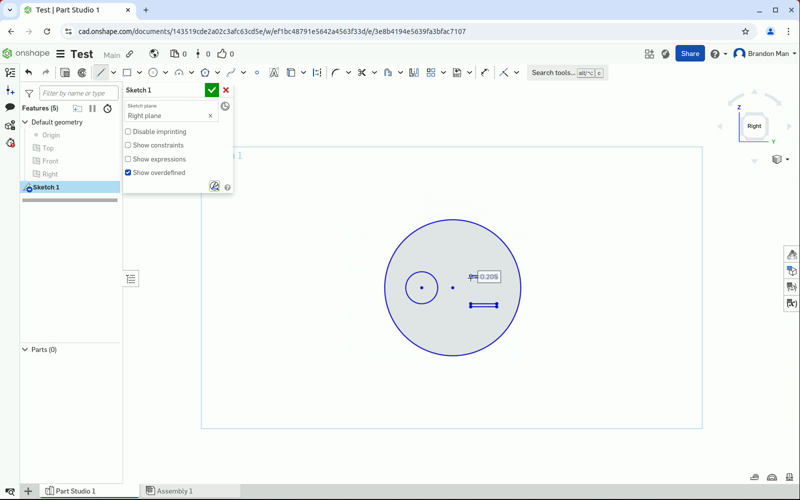
scroll(-6)
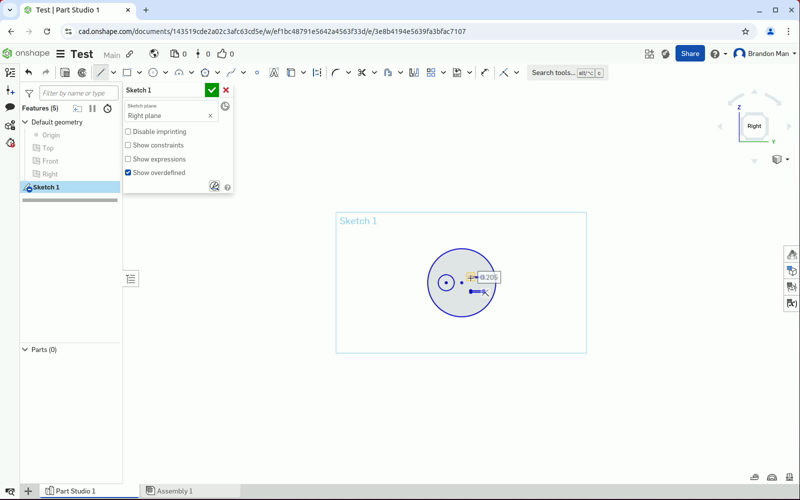
key(esc)
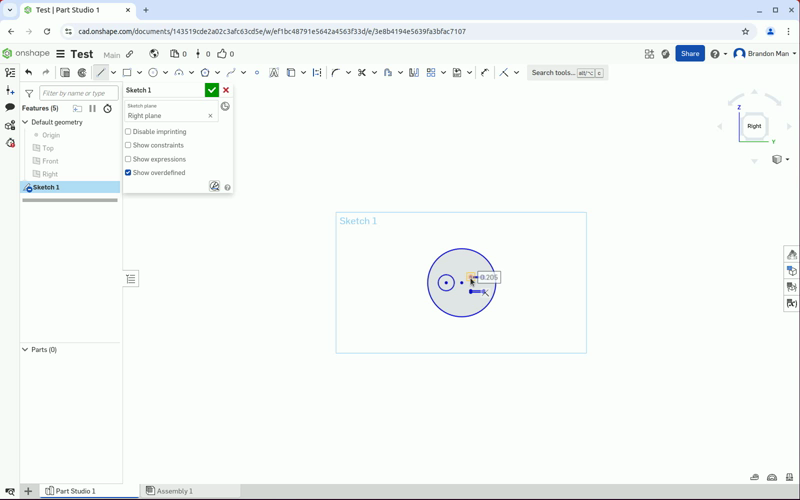
mouse_move(434, 290)
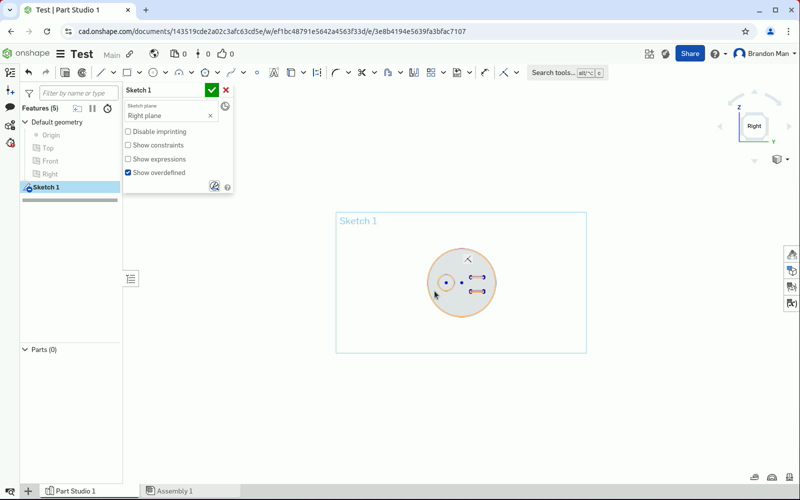
click(434, 290)
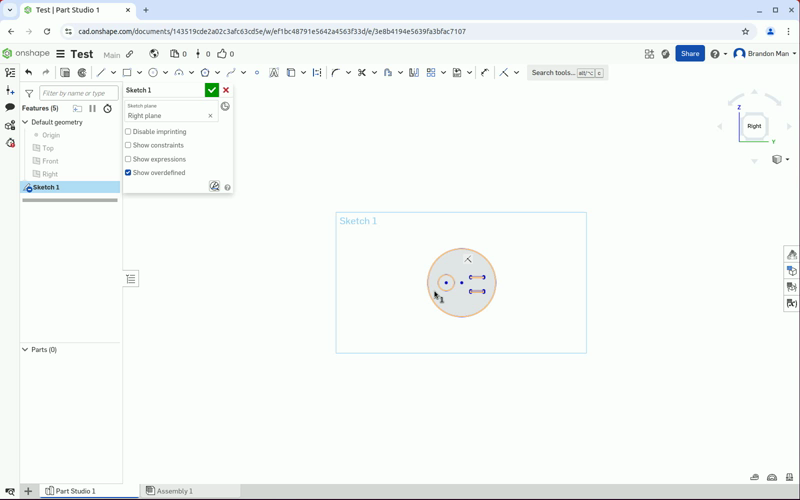
mouse_move(73, 352)
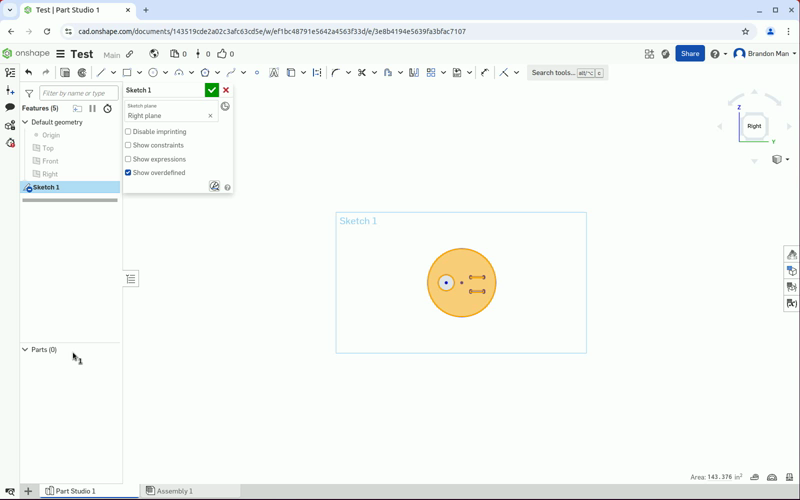
key(shift+y)
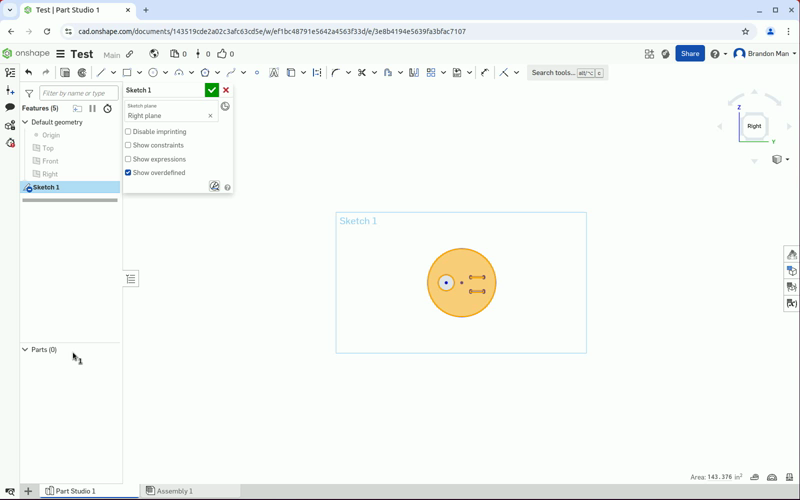
key(shift+e)
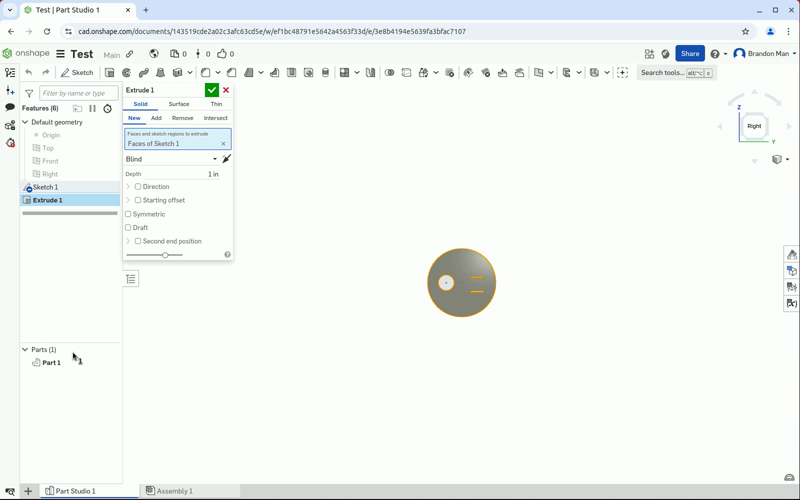
mouse_move(143, 106)
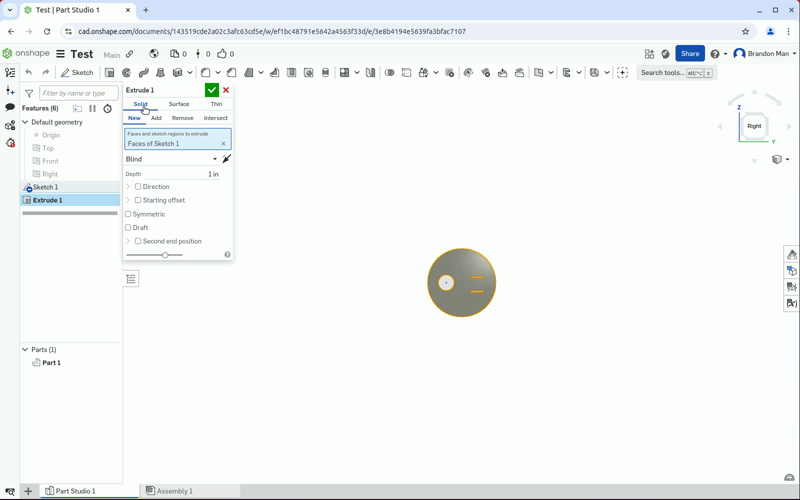
click(143, 106)
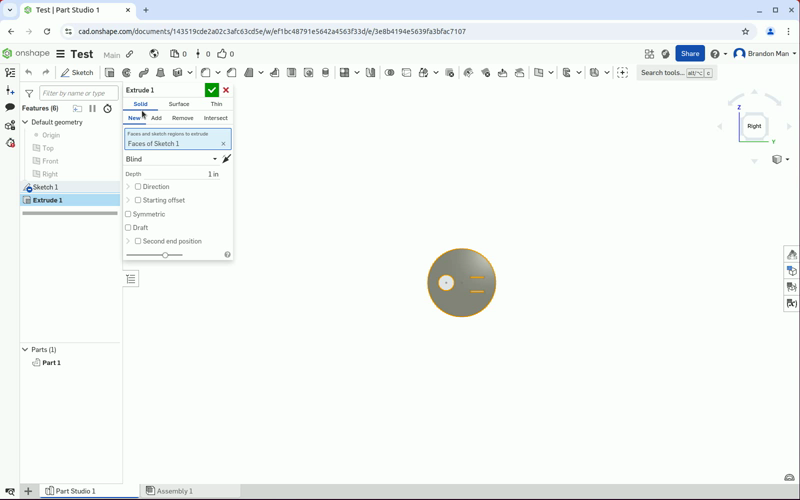
mouse_move(137, 120)
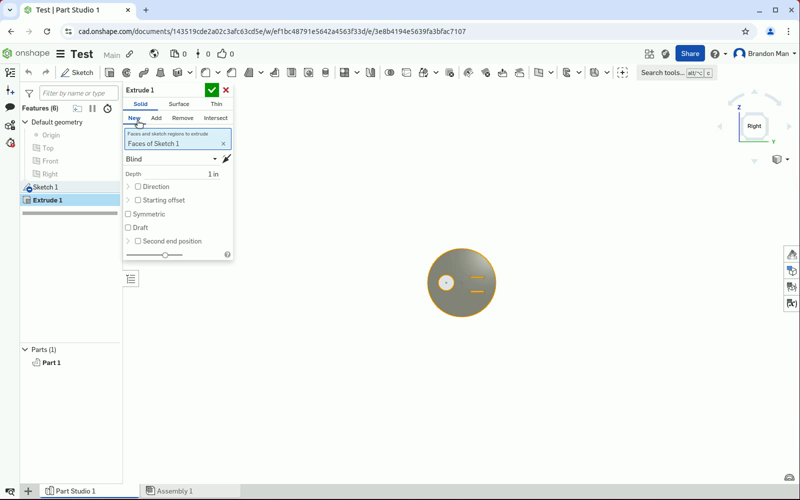
click(137, 120)
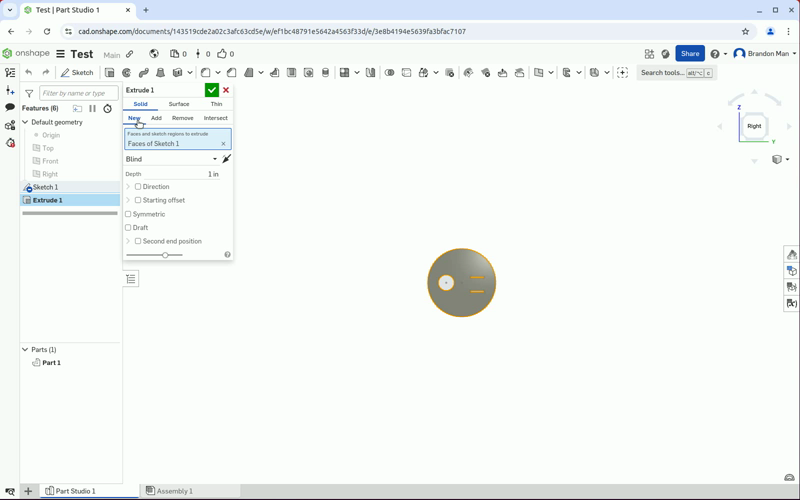
key(tab, 4)
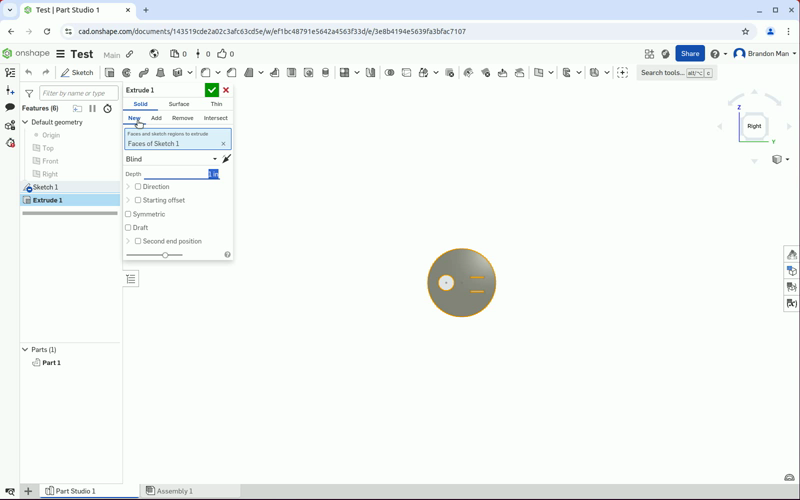
text(0.241)
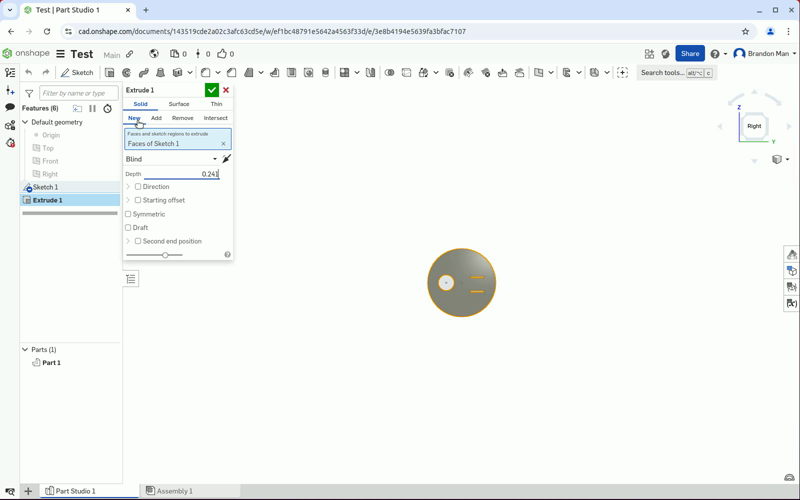
key(enter)
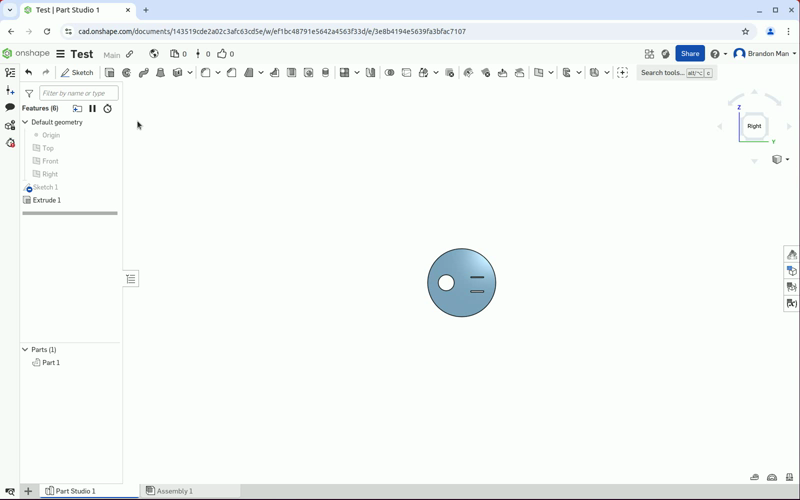
key(shift+h)
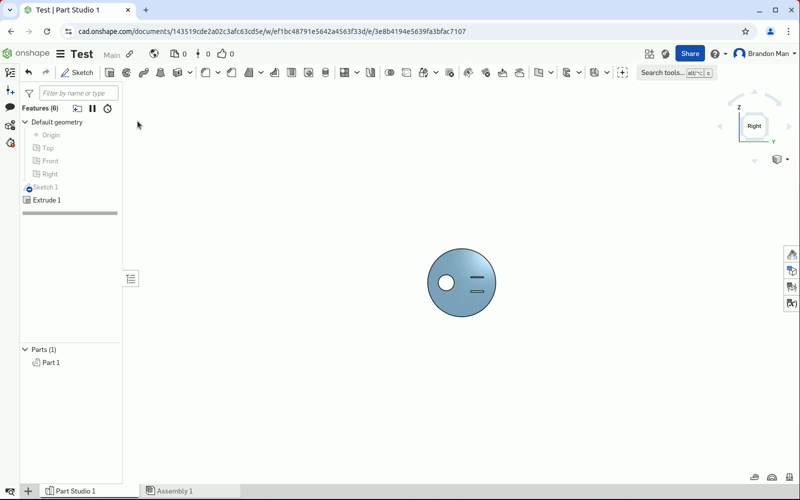
key(shift+h)
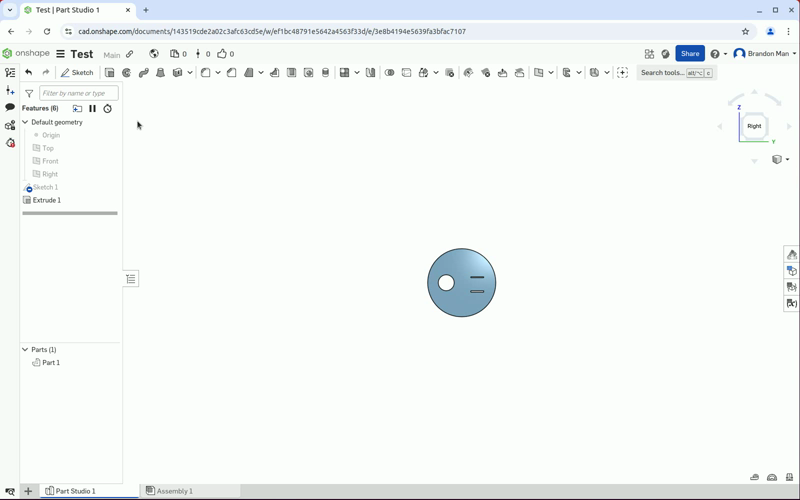
mouse_move(73, 189)
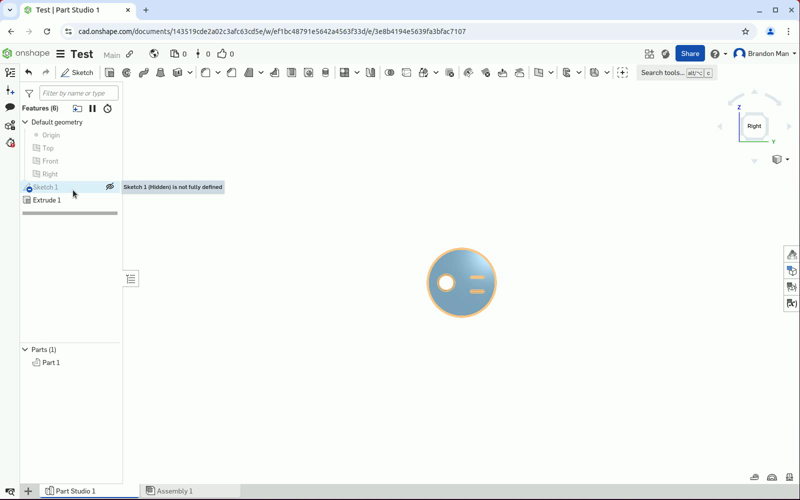
click(73, 189)
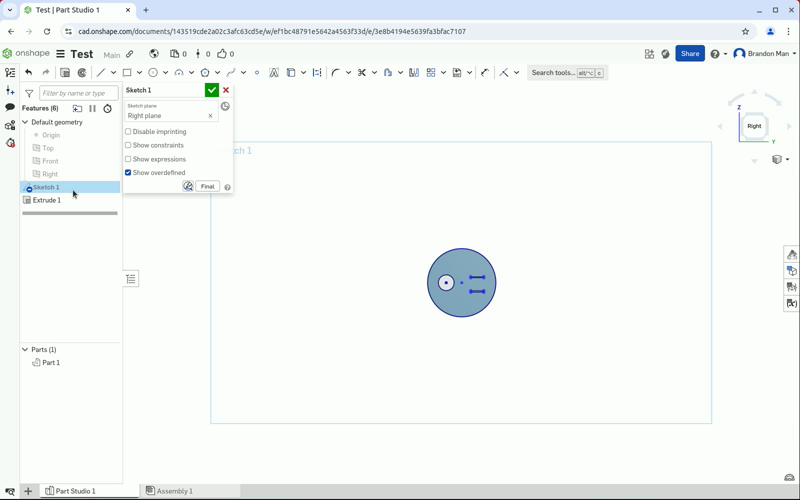
mouse_move(229, 92)
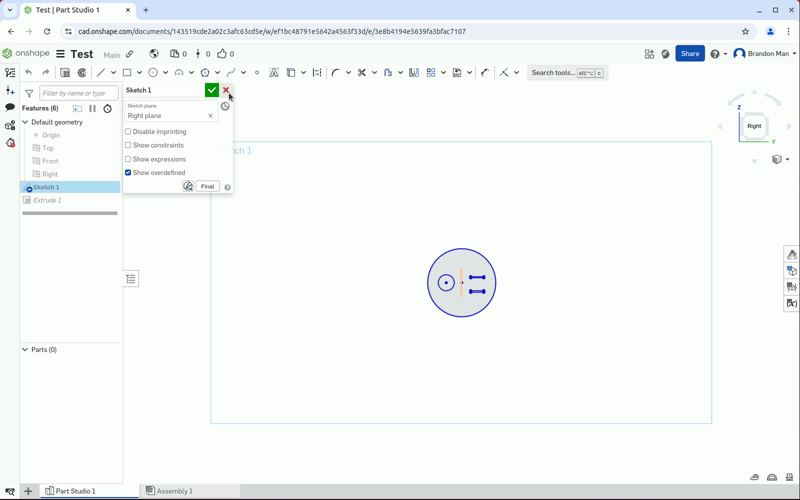
click(229, 92)
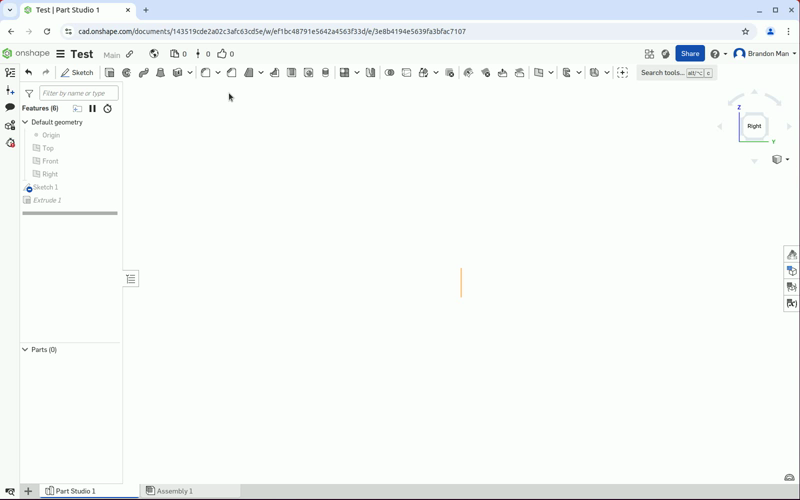
mouse_move(541, 75)
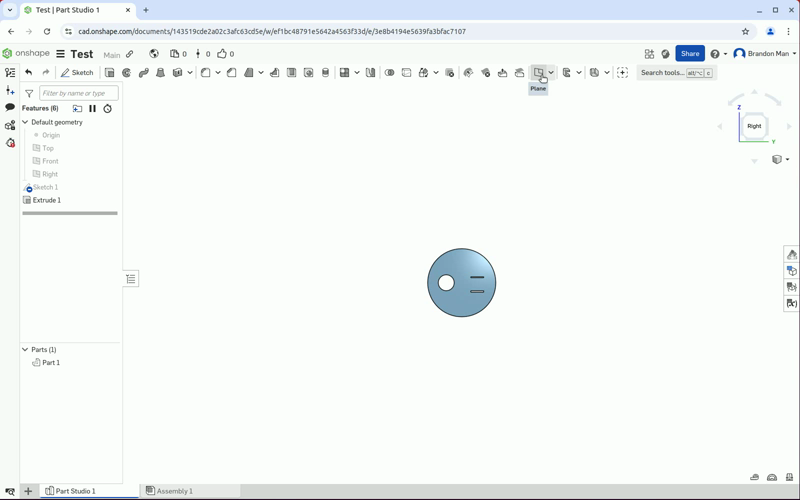
click(541, 75)
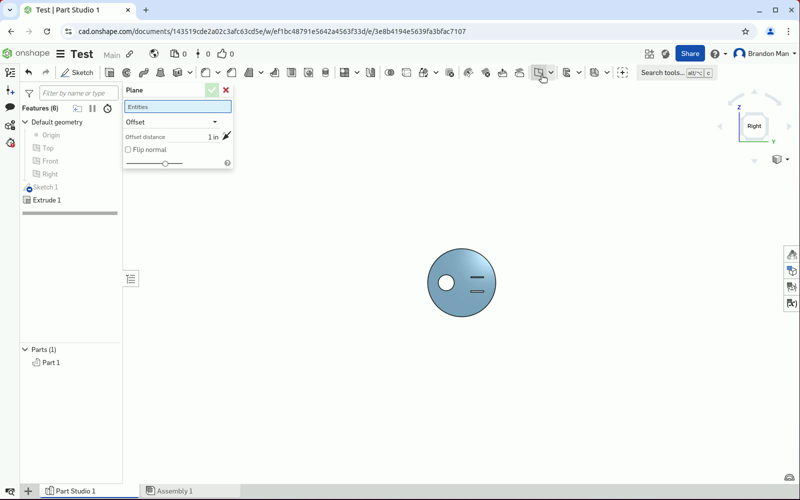
mouse_move(73, 176)
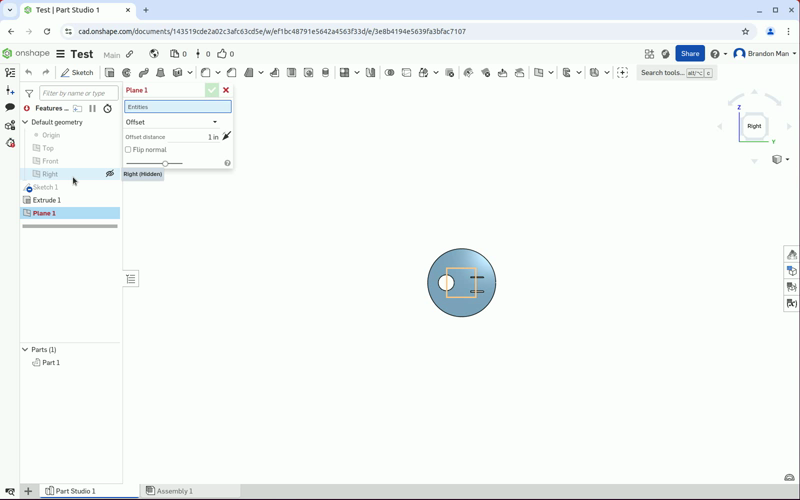
click(73, 176)
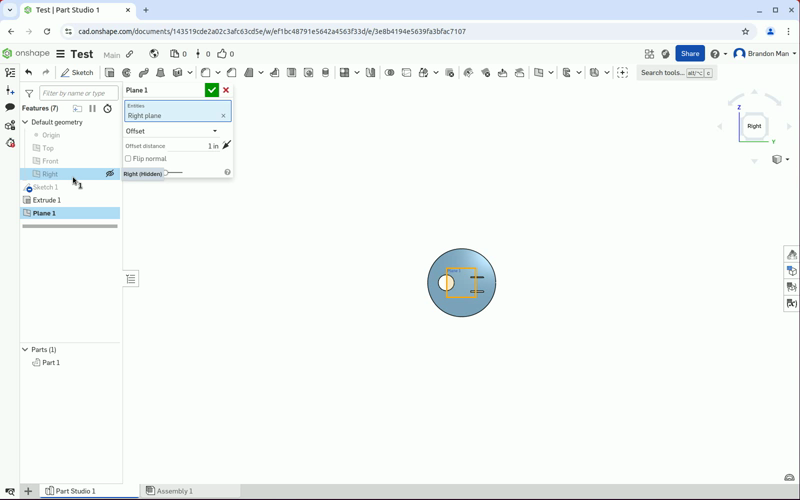
key(tab, 2)
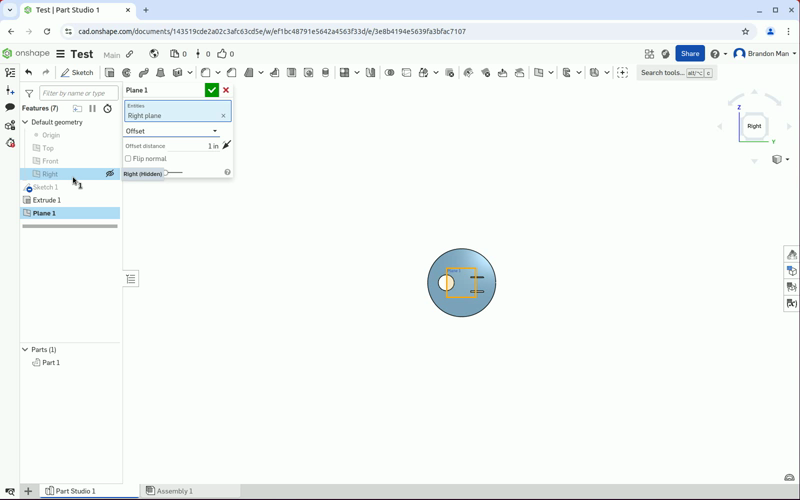
text(0.246)
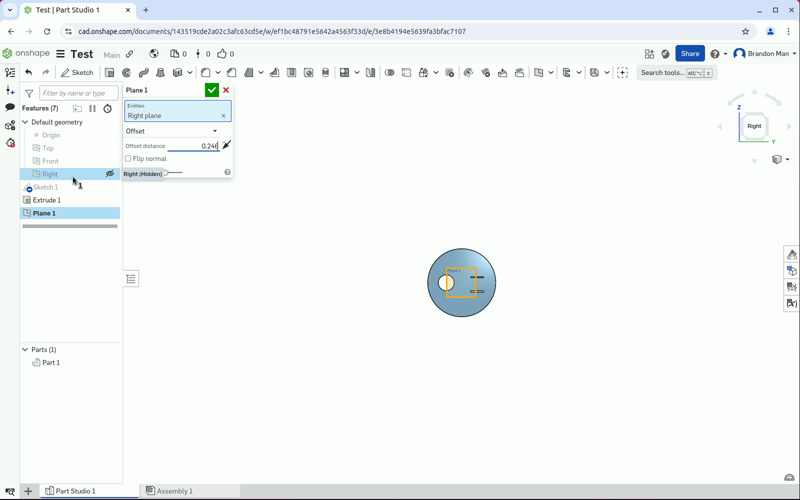
key(enter, 2)
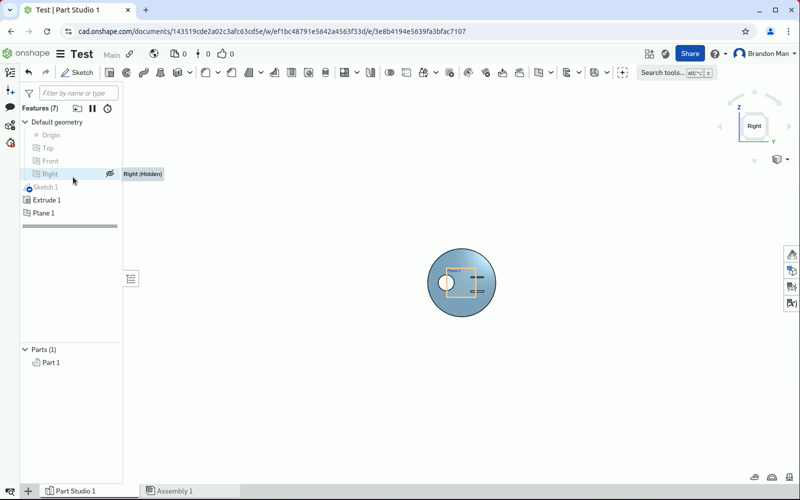
key(shift+s)
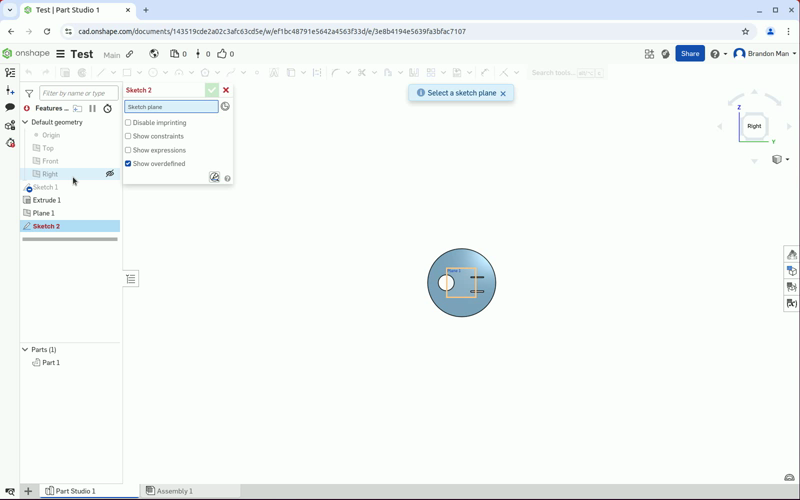
mouse_move(73, 215)
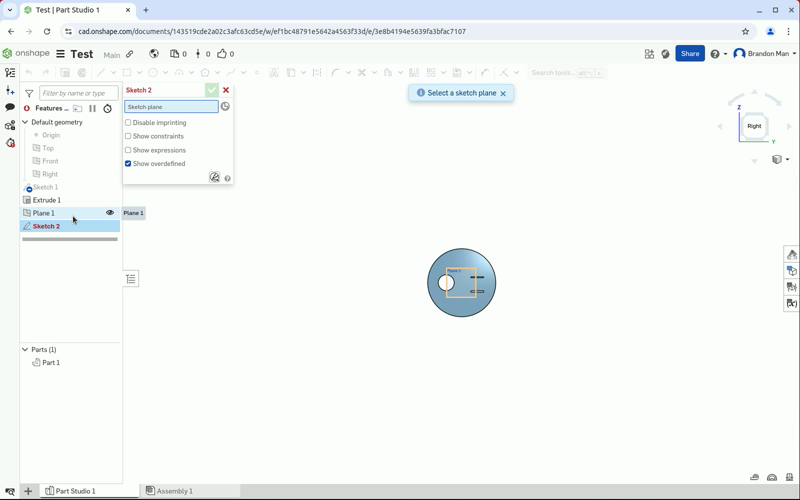
click(73, 215)
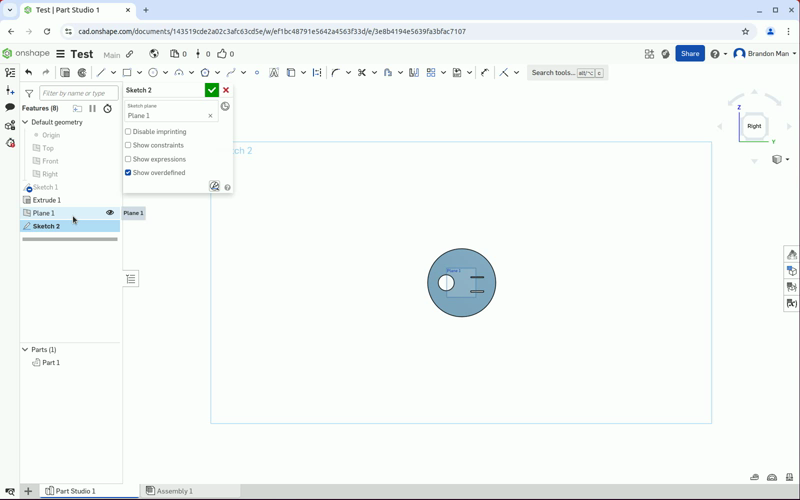
mouse_move(73, 352)
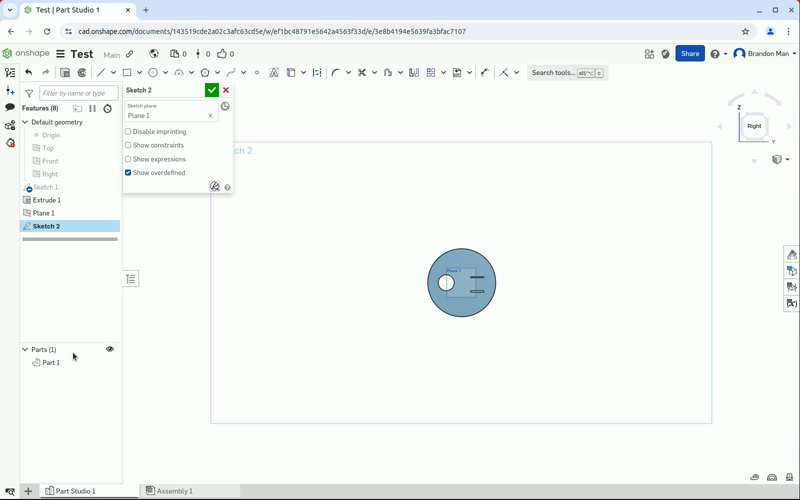
key(y)
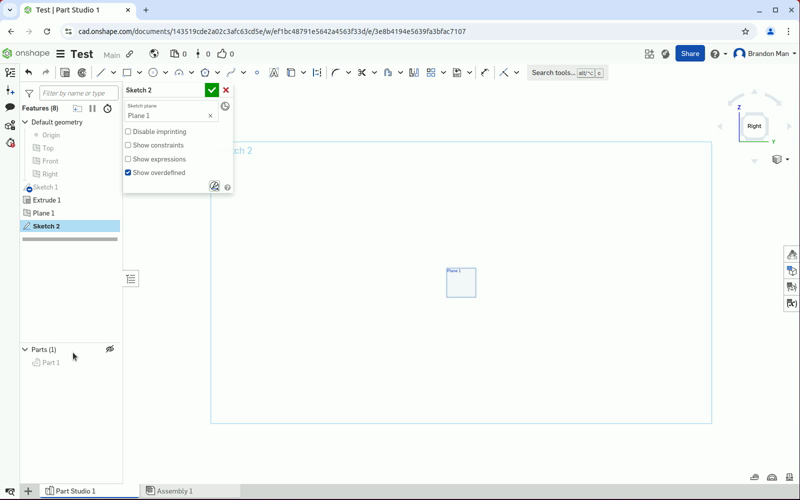
key(c)
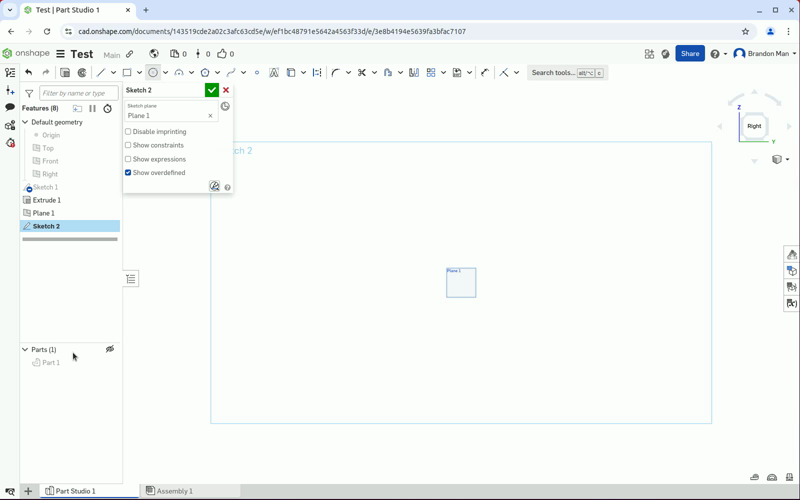
key_down(shift)
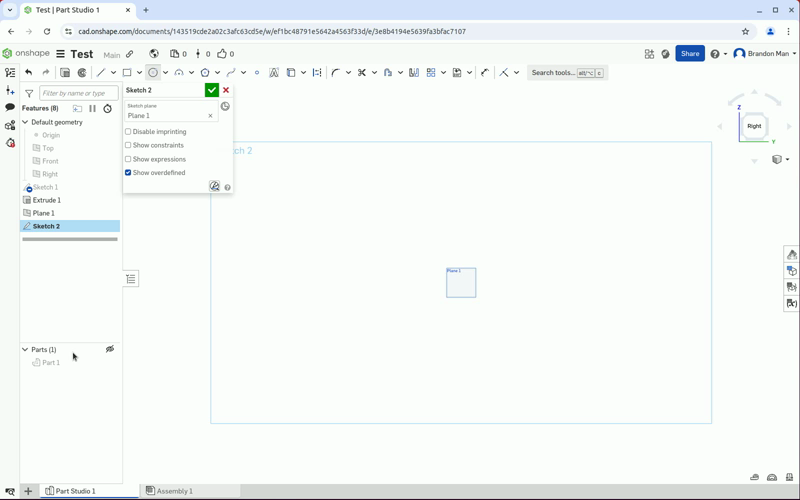
mouse_move(356, 259)
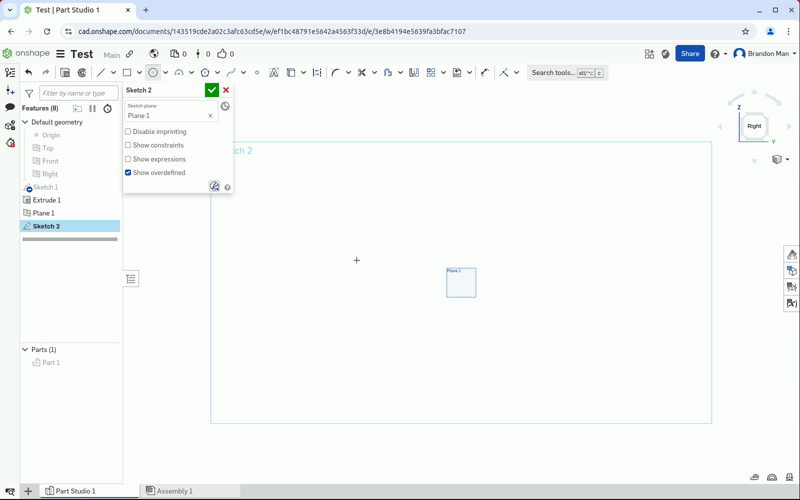
click(356, 259)
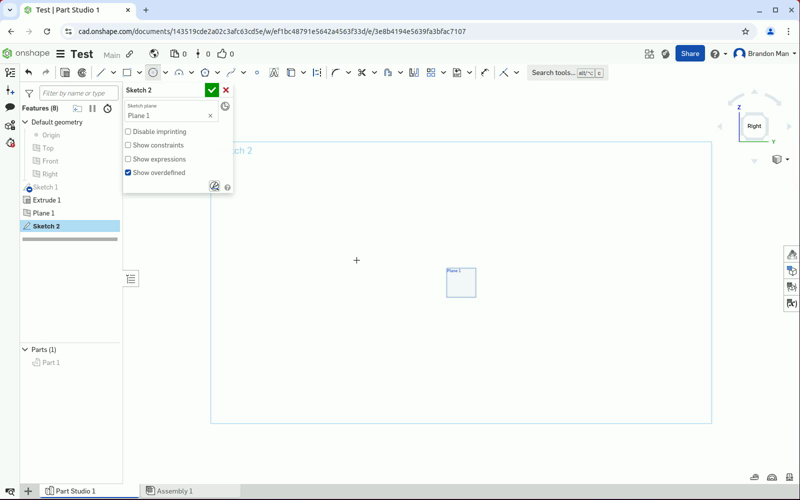
key_up(shift)
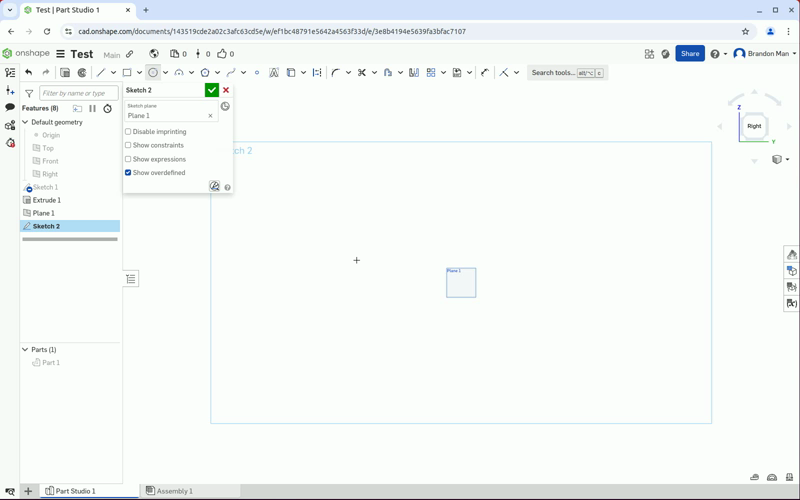
mouse_move(365, 259)
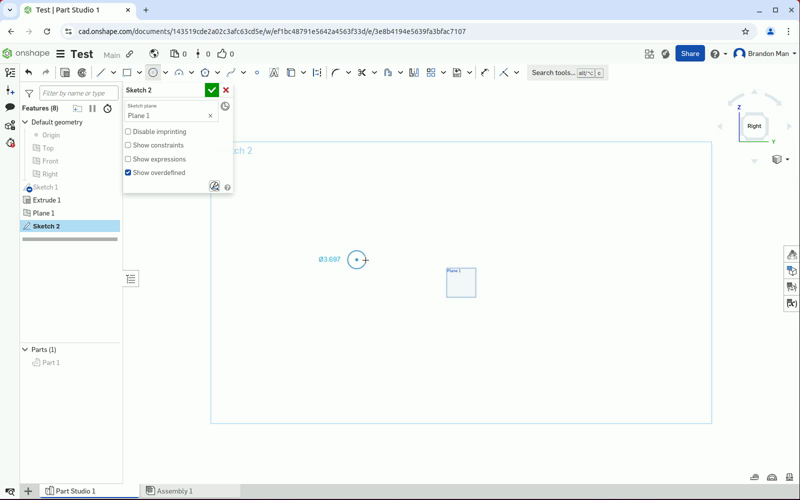
click(365, 259)
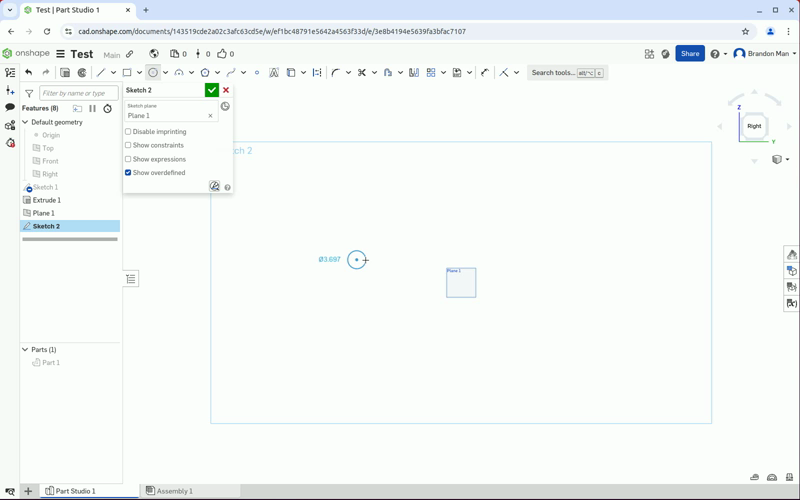
key(esc)
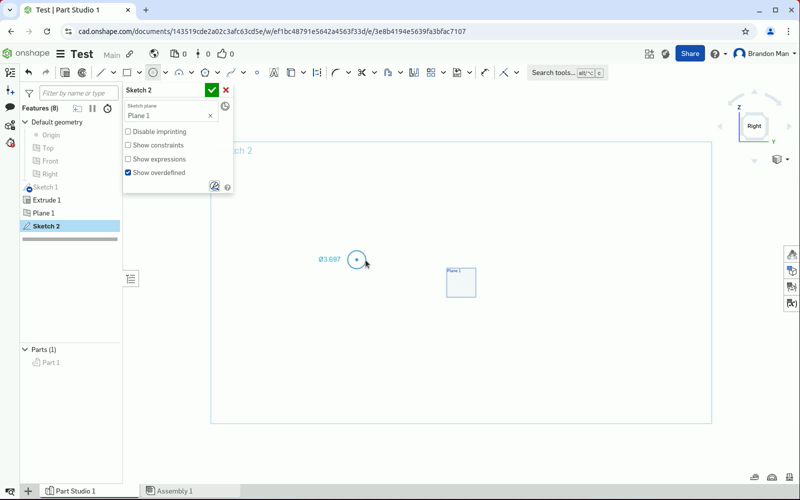
key(c)
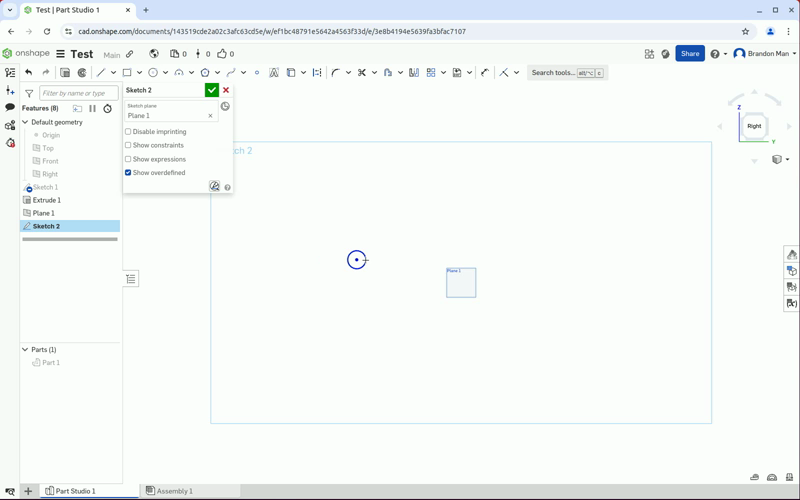
key_down(shift)
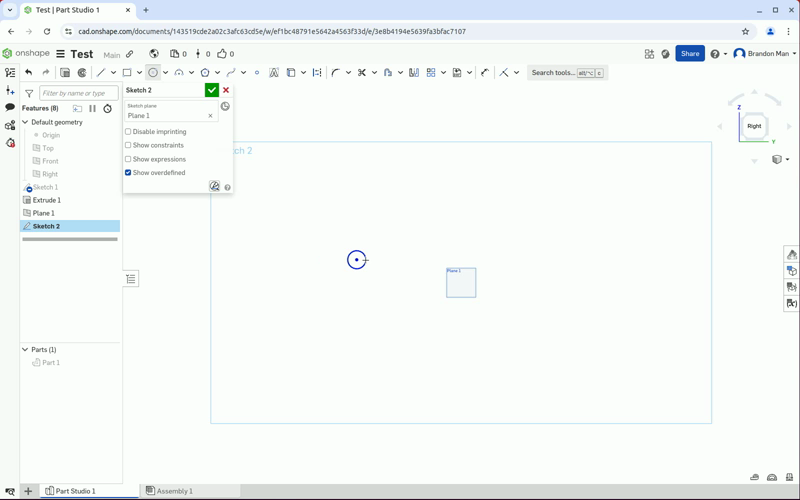
mouse_move(356, 259)
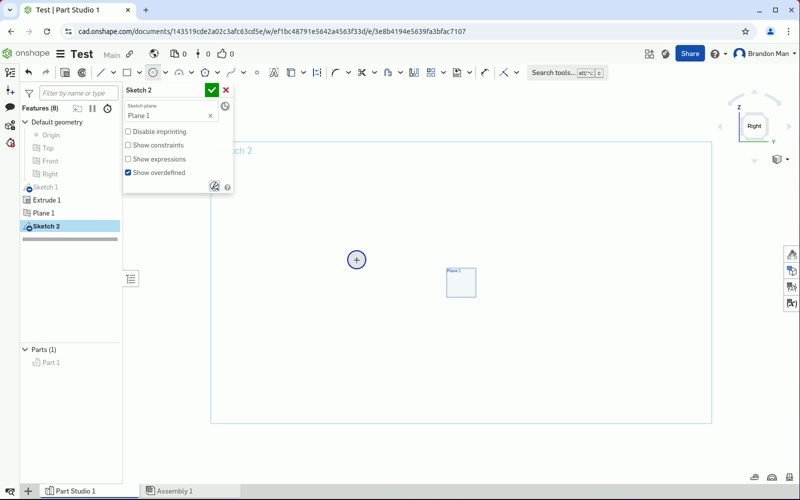
click(356, 259)
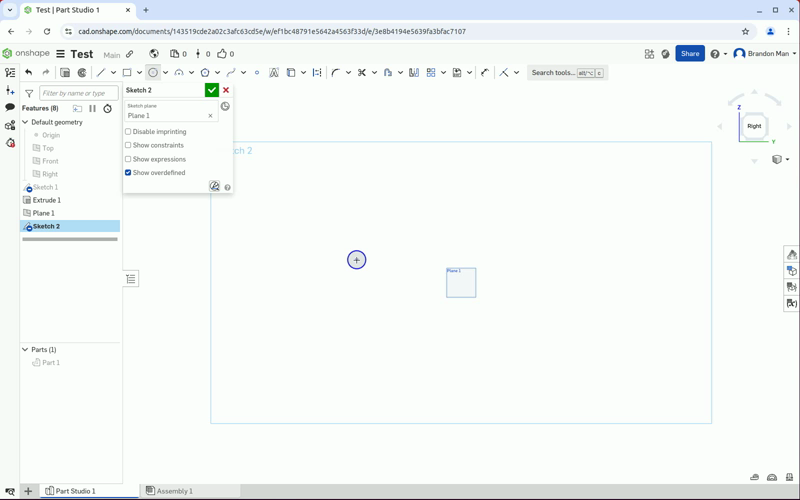
key_up(shift)
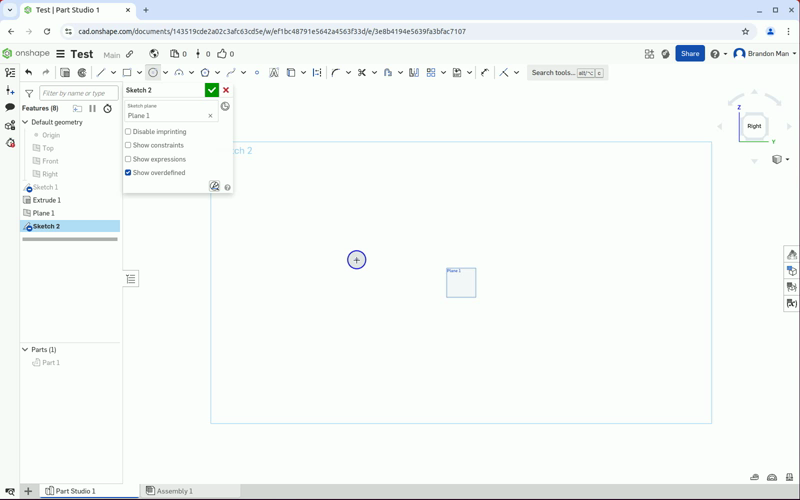
mouse_move(361, 259)
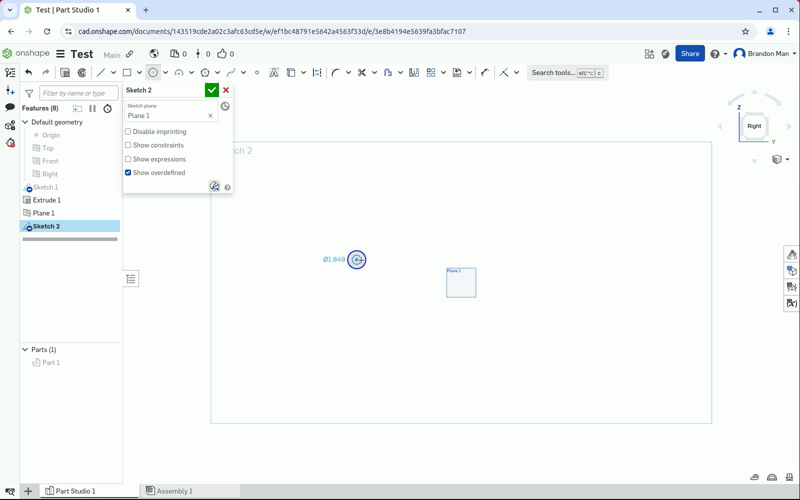
scroll(6)
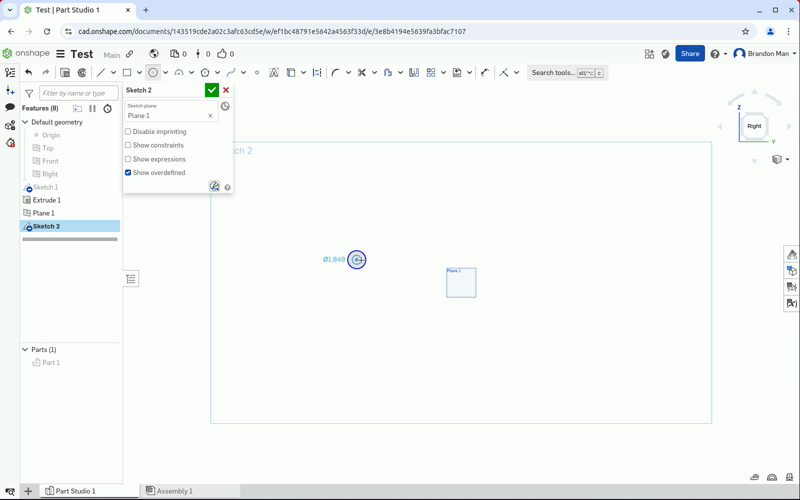
scroll(6)
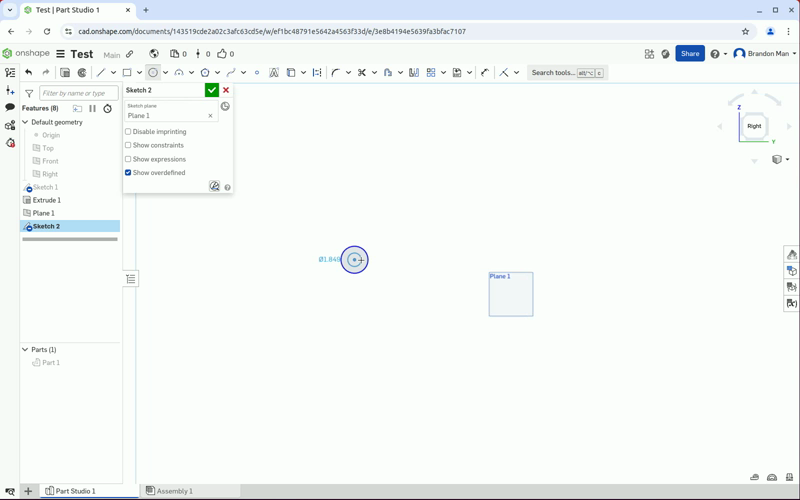
scroll(6)
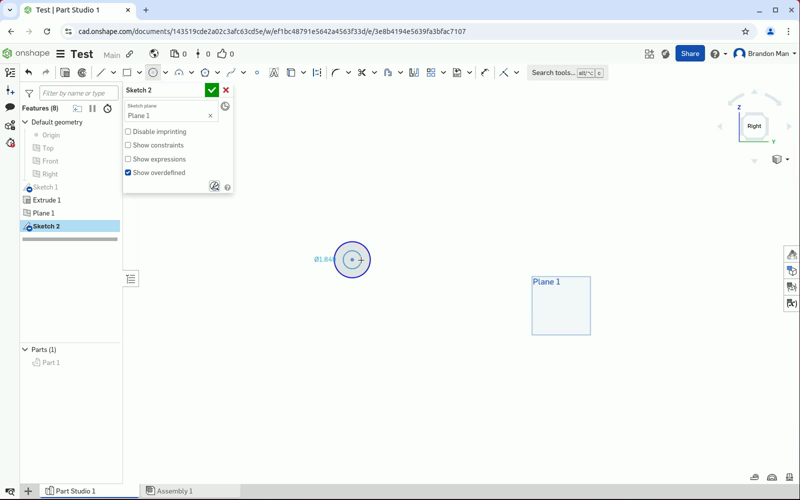
scroll(6)
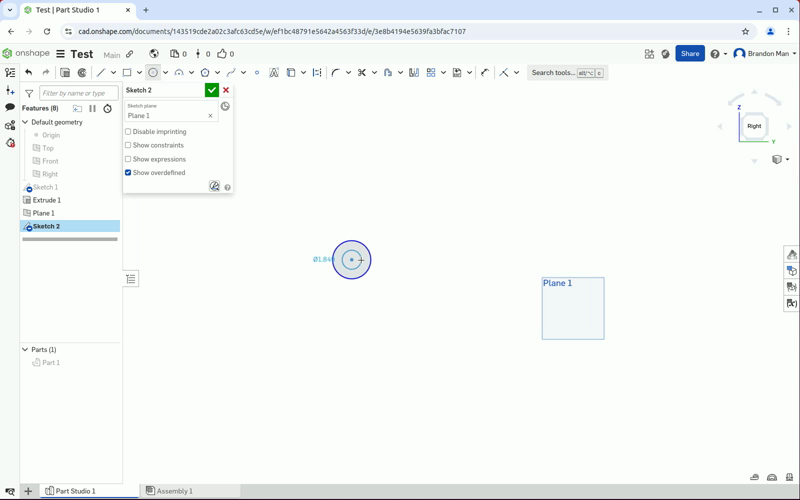
scroll(6)
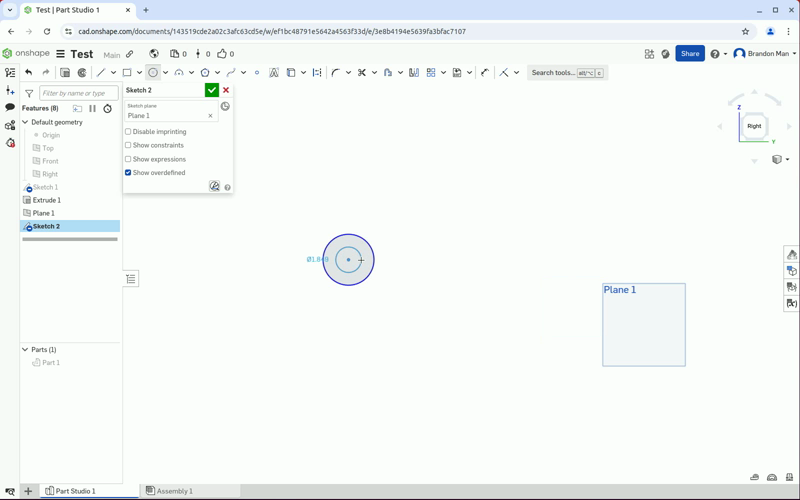
scroll(6)
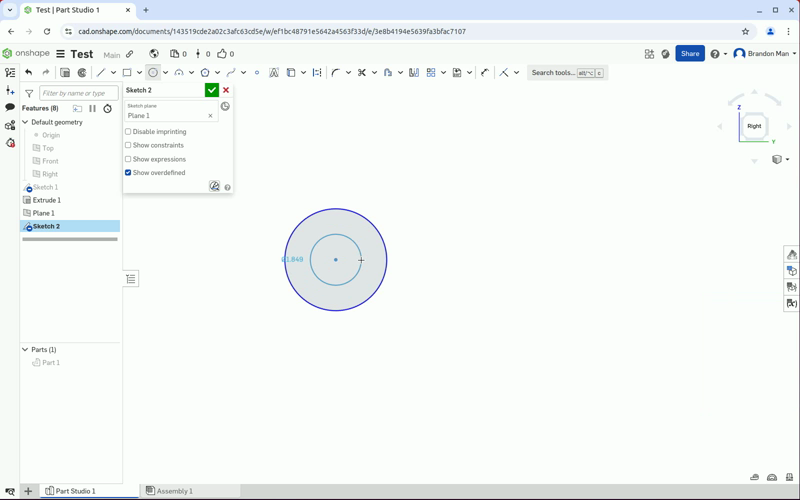
scroll(6)
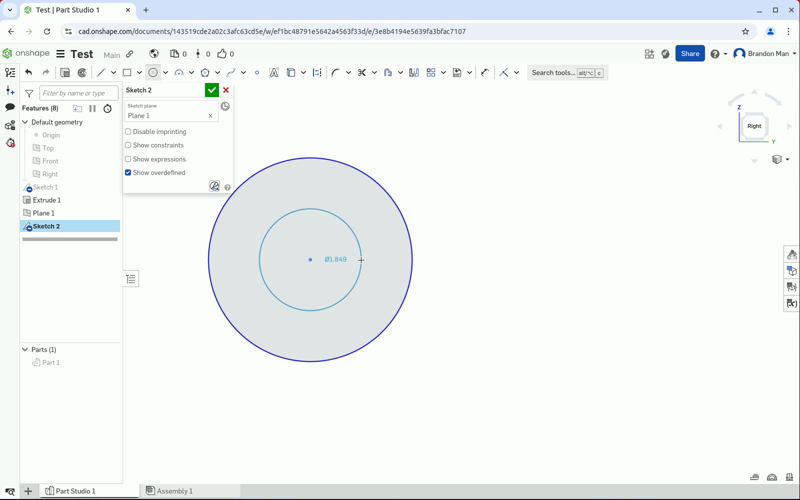
click(361, 259)
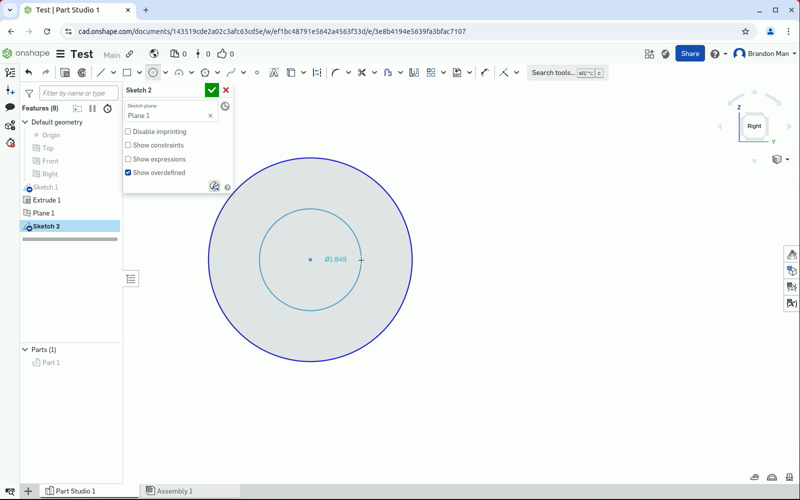
scroll(-6)
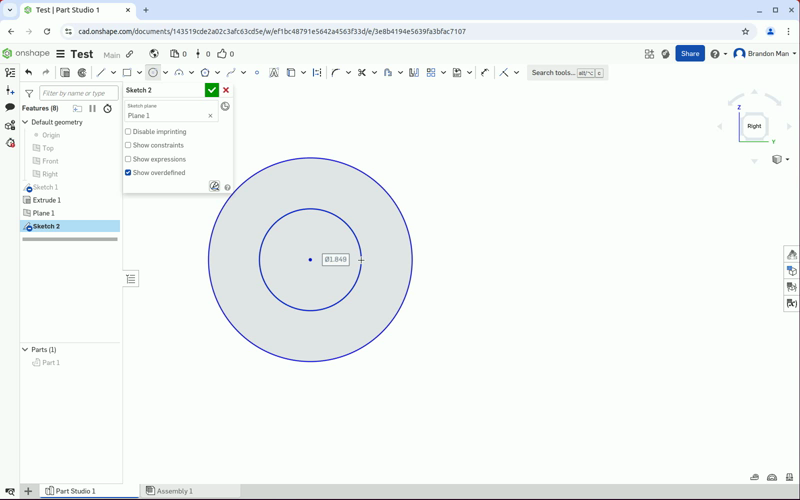
scroll(-6)
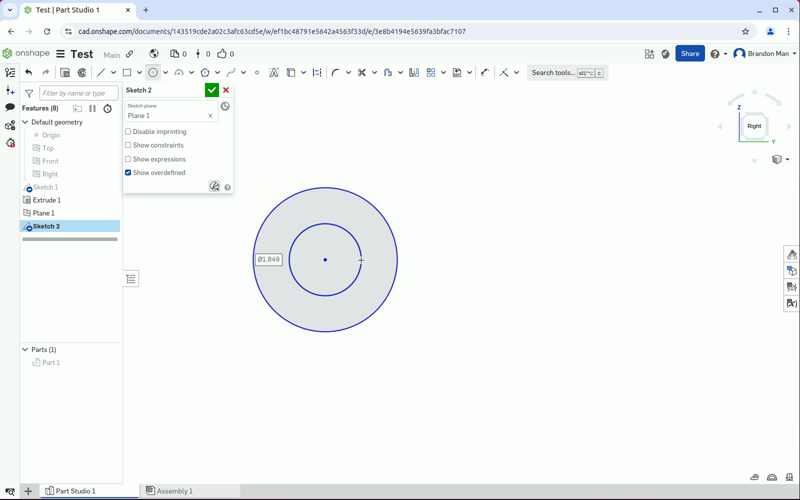
scroll(-6)
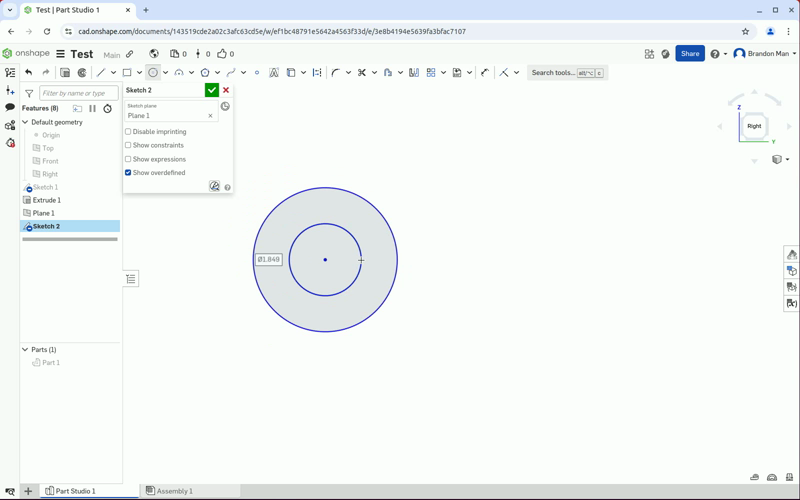
scroll(-6)
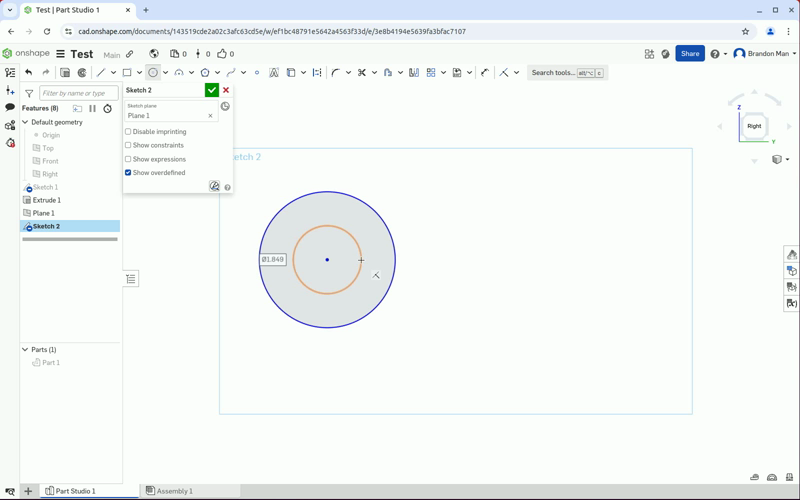
scroll(-6)
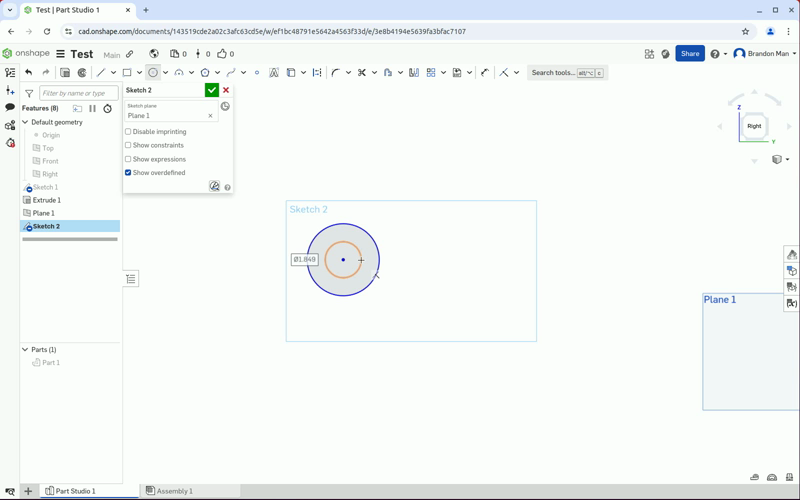
scroll(-6)
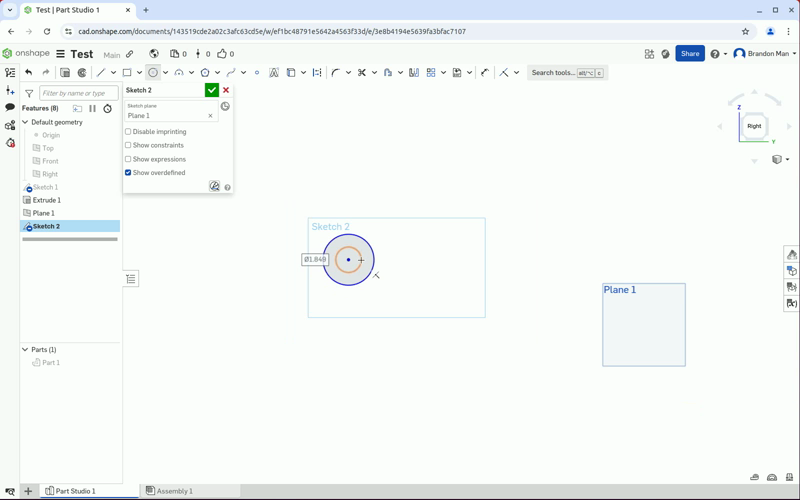
scroll(-6)
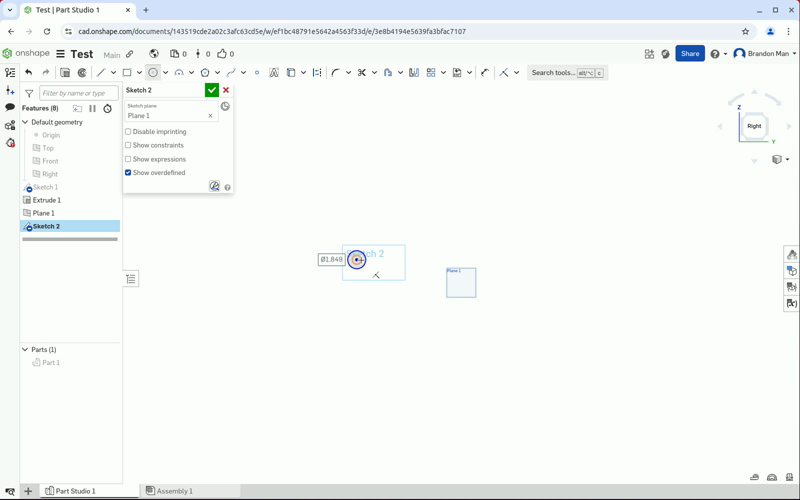
key(esc)
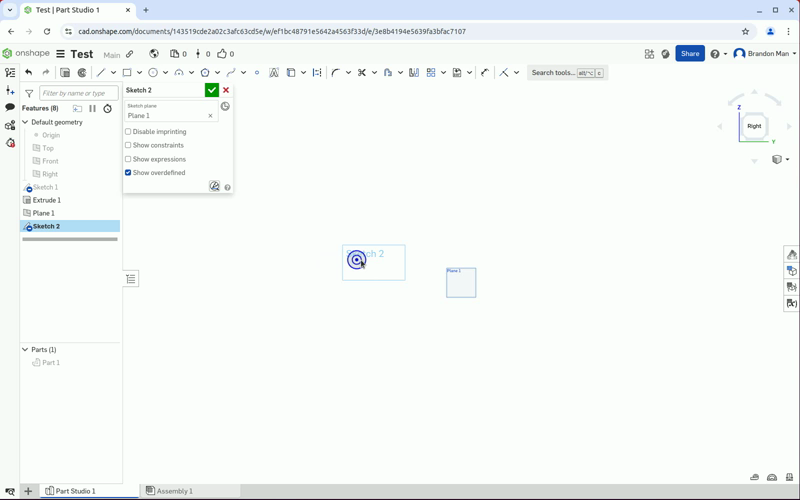
mouse_move(354, 264)
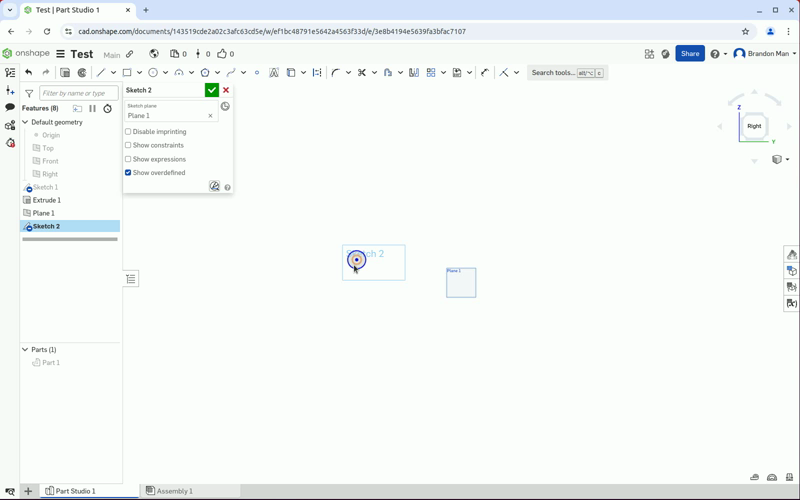
scroll(6)
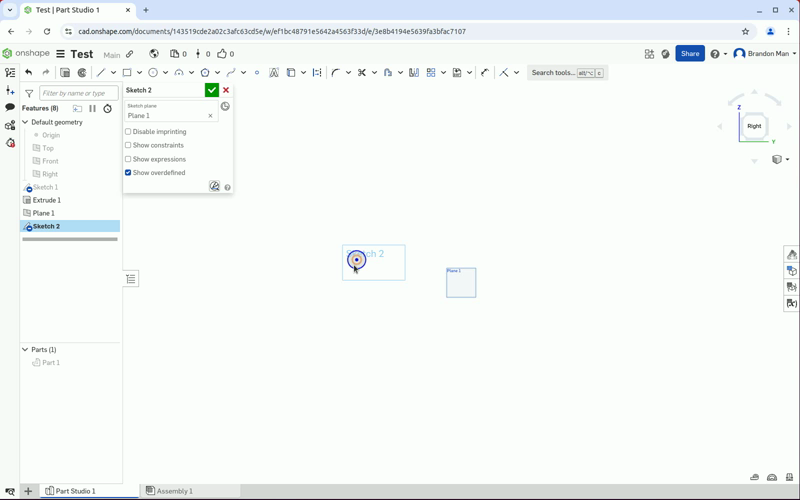
scroll(6)
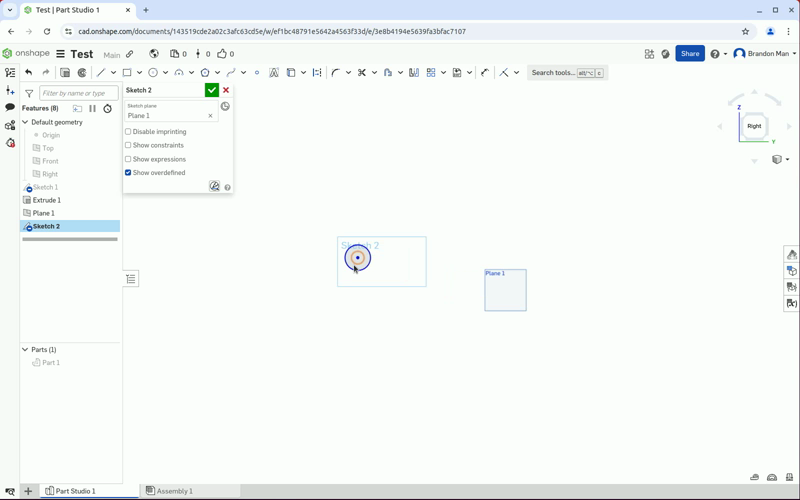
scroll(6)
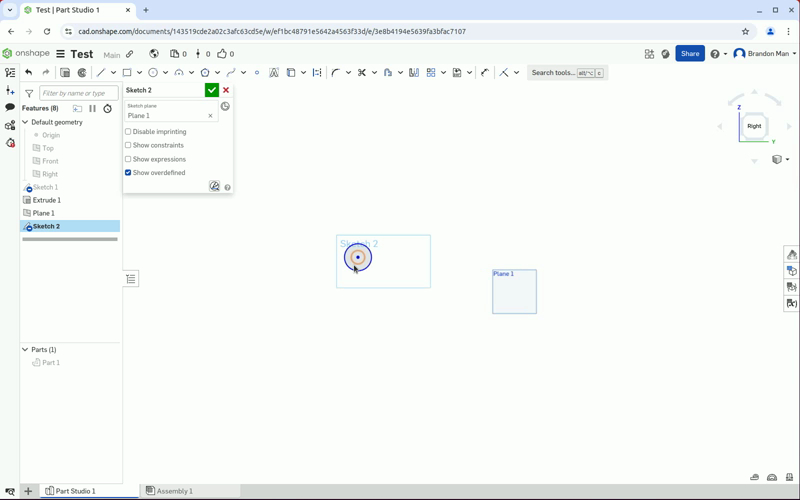
scroll(6)
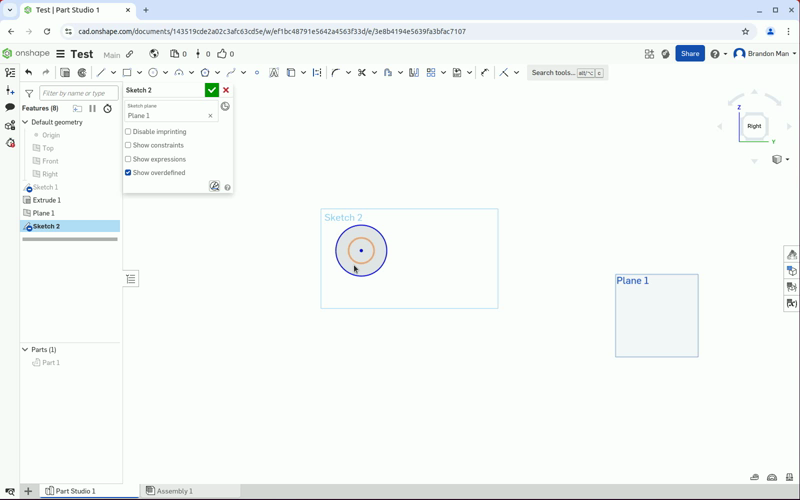
scroll(6)
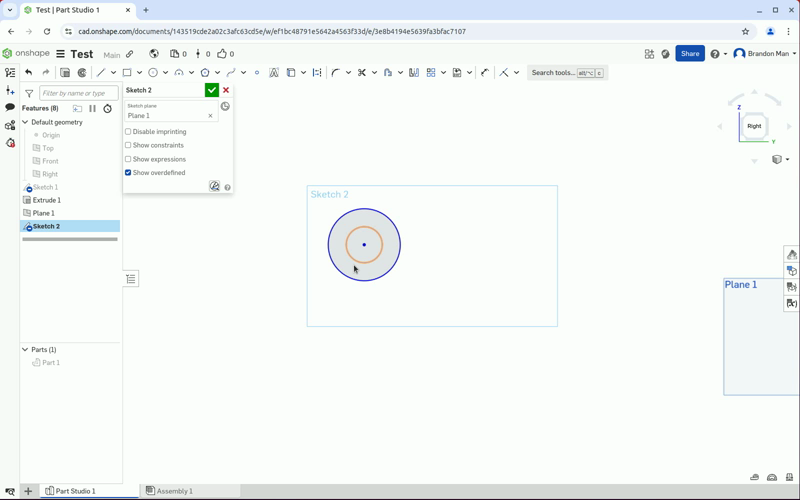
scroll(6)
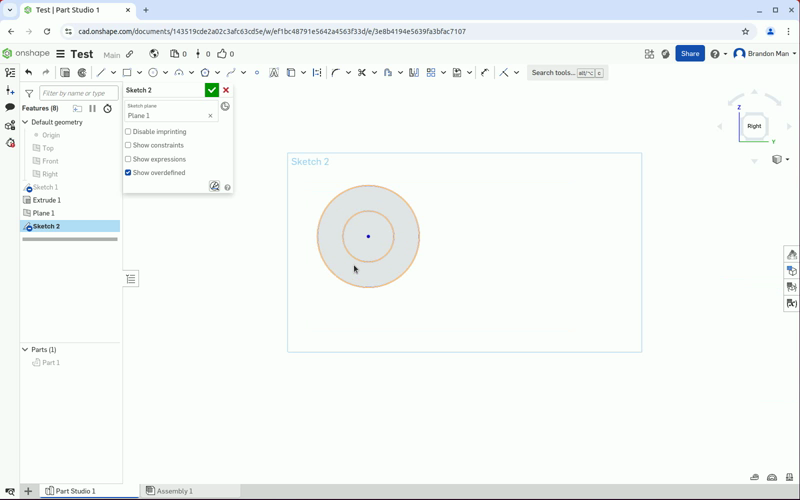
scroll(6)
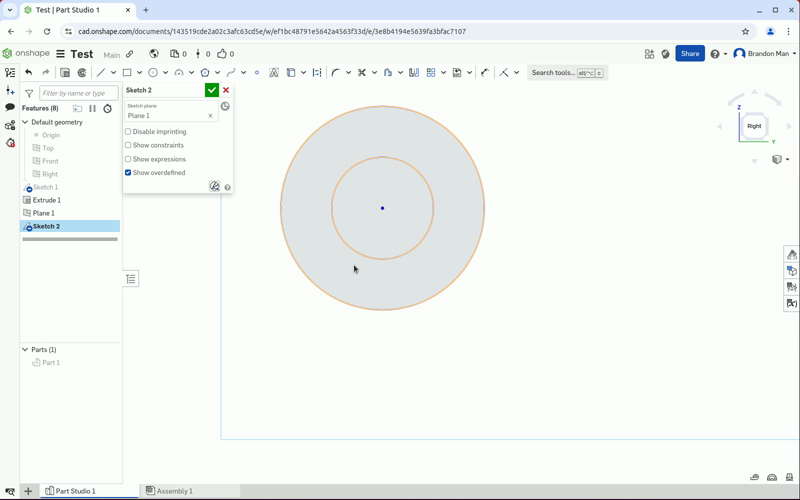
click(354, 264)
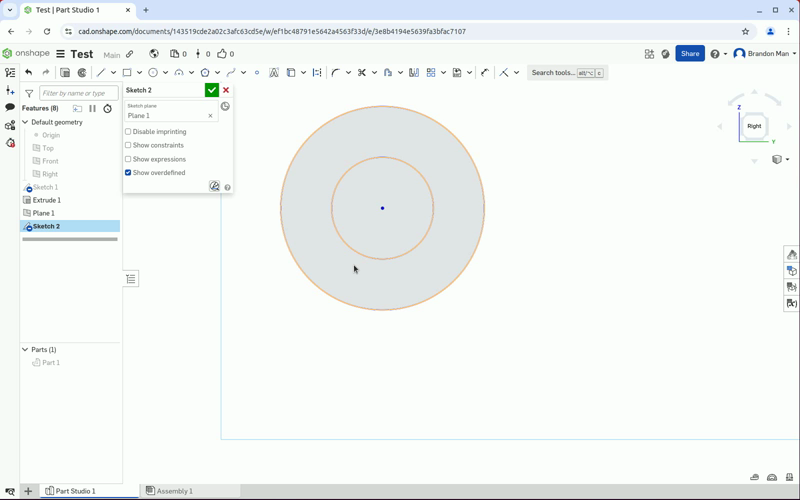
scroll(-6)
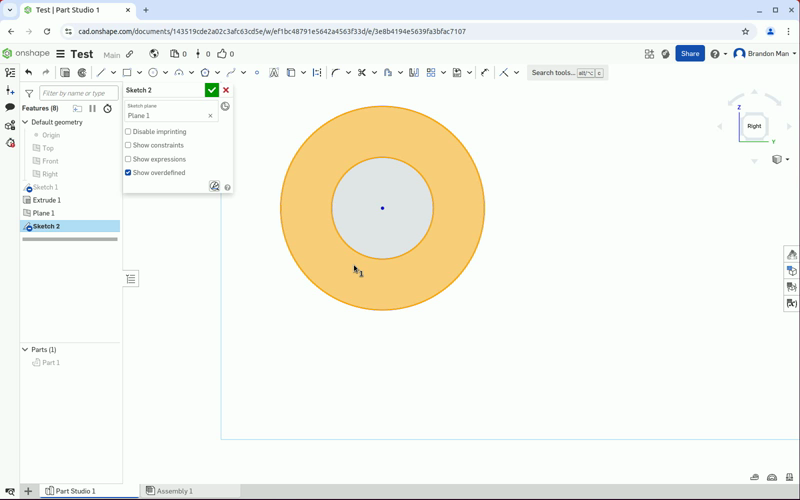
scroll(-6)
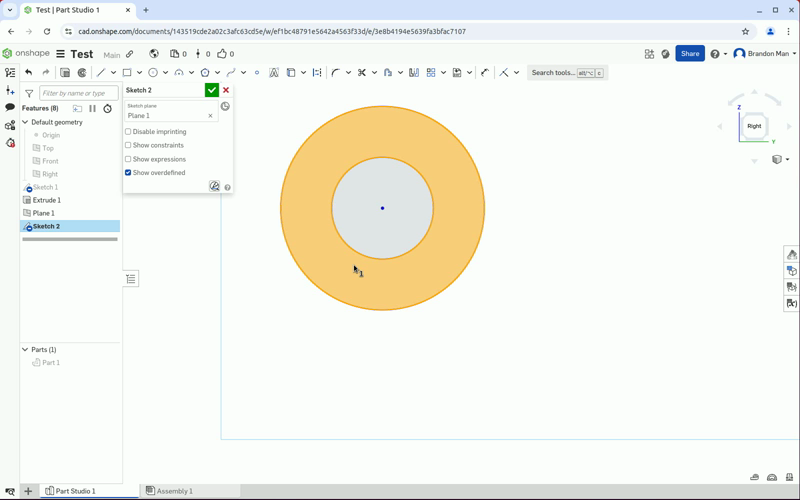
scroll(-6)
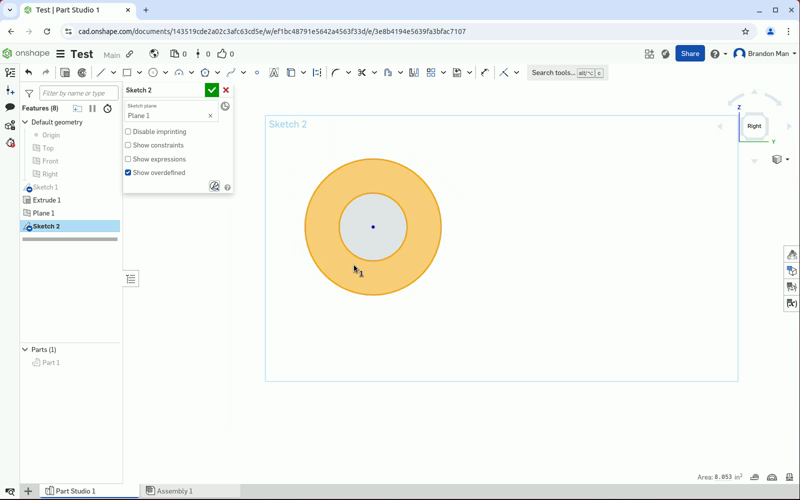
scroll(-6)
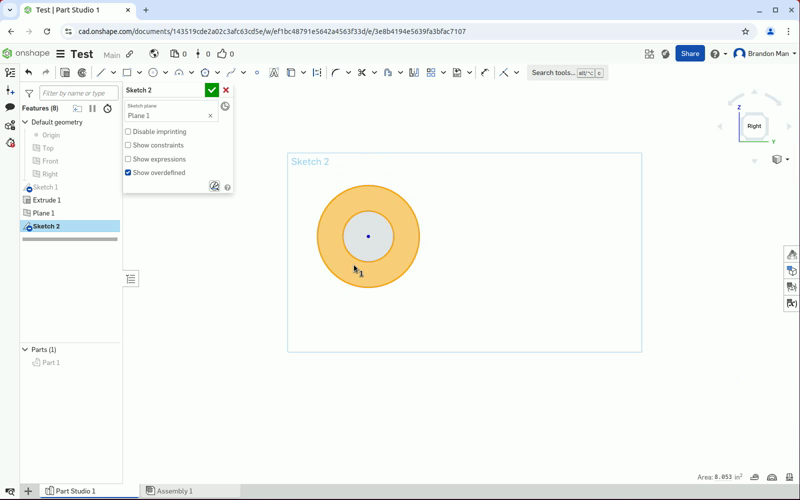
scroll(-6)
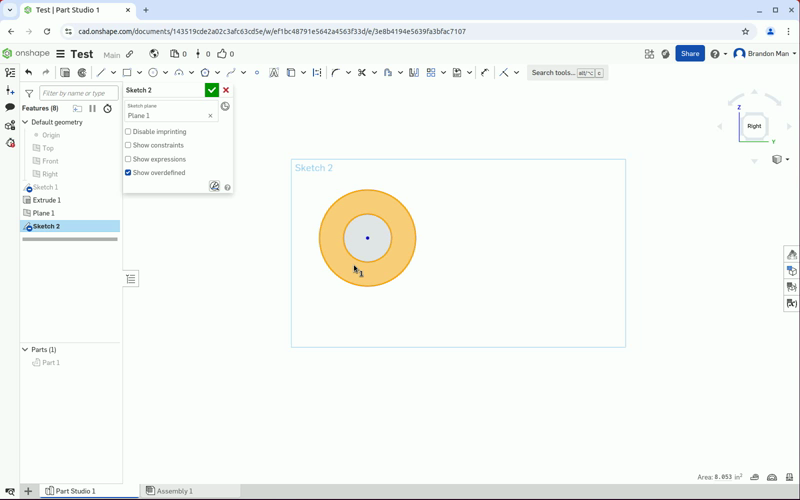
scroll(-6)
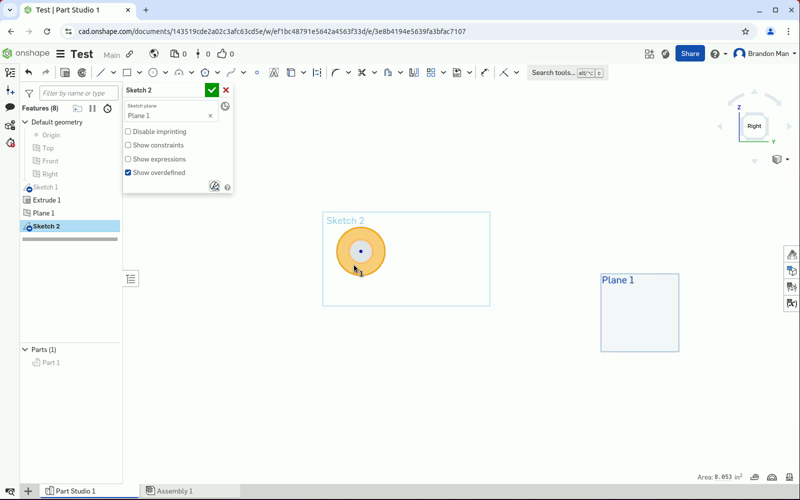
scroll(-6)
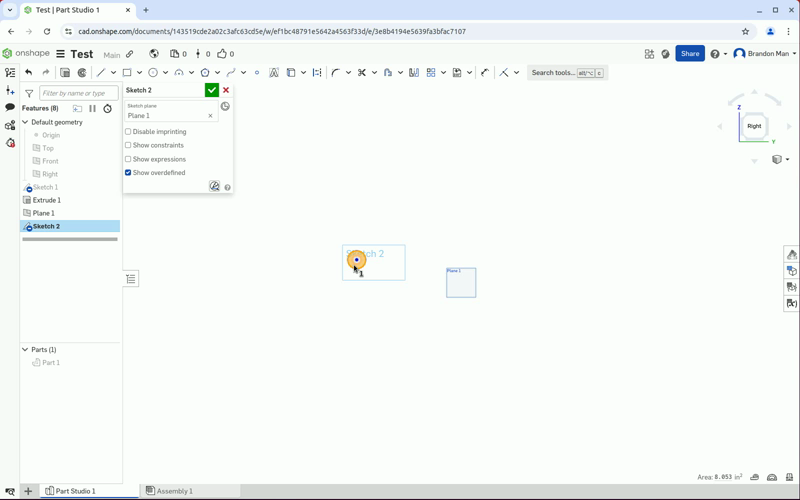
mouse_move(73, 352)
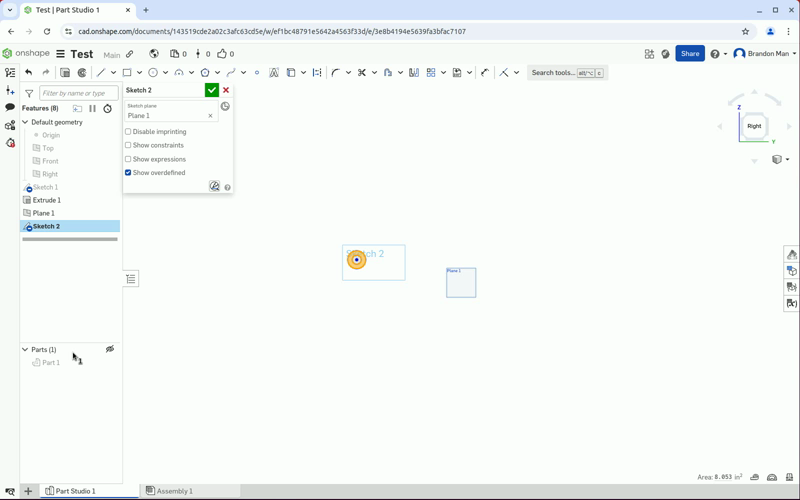
key(shift+y)
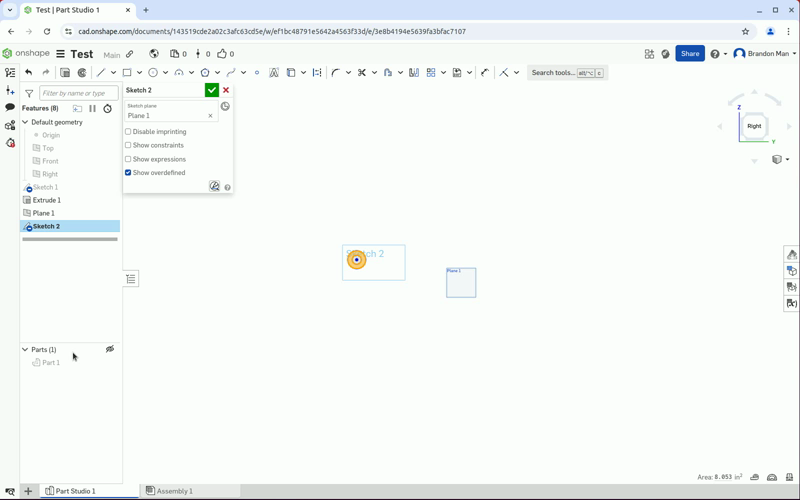
key(shift+e)
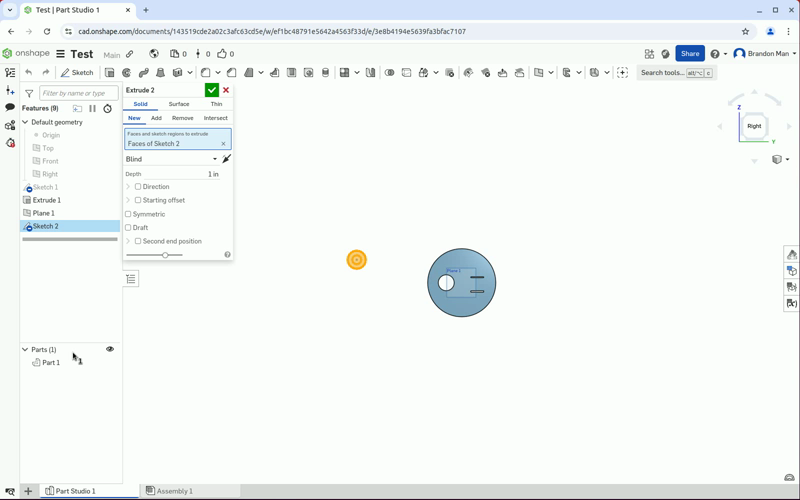
mouse_move(143, 106)
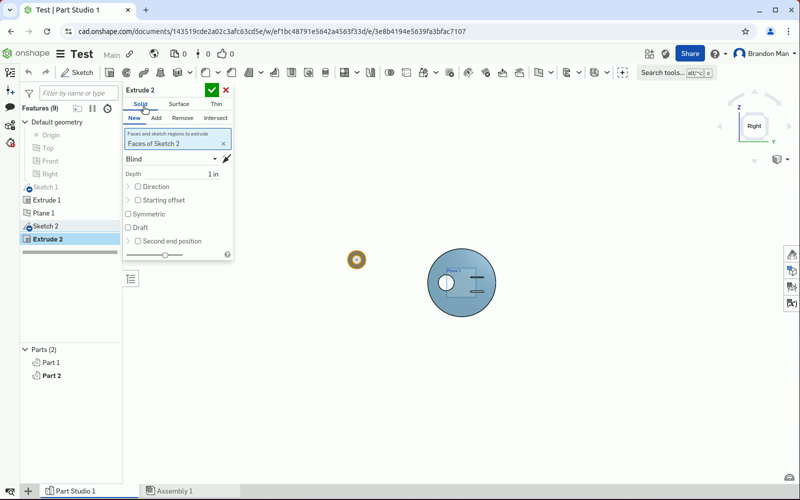
click(143, 106)
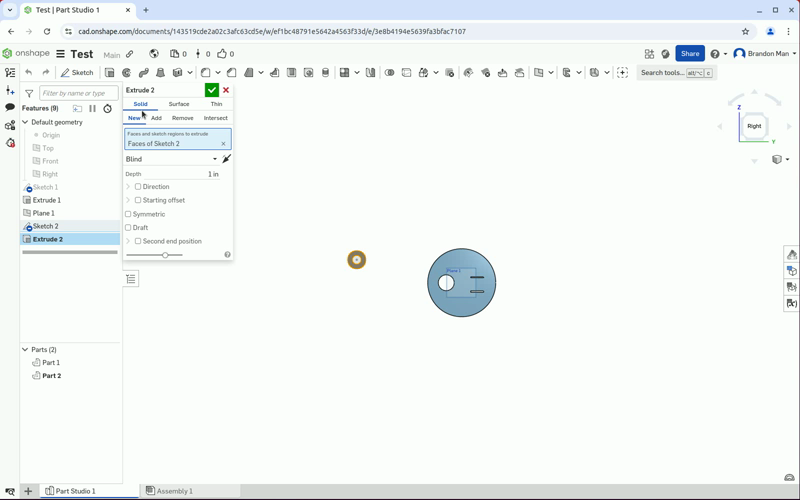
mouse_move(137, 120)
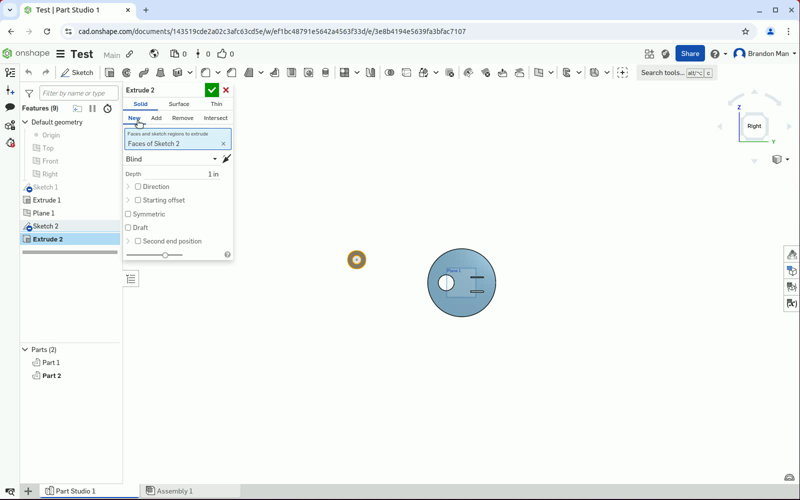
click(137, 120)
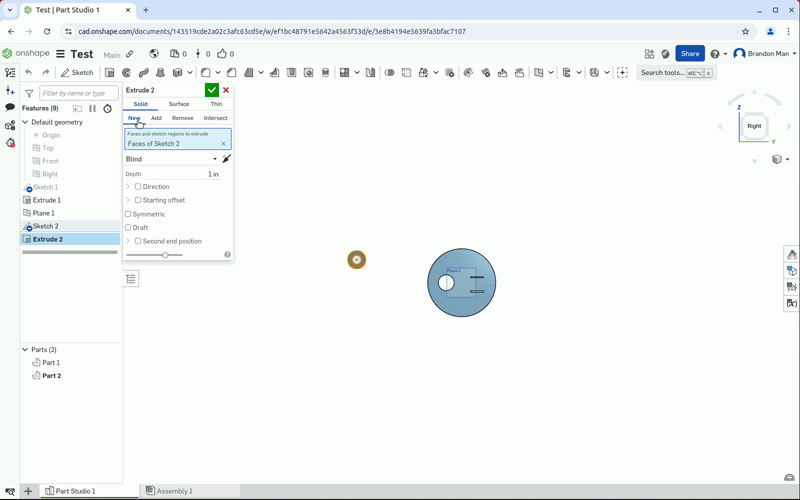
key(tab, 4)
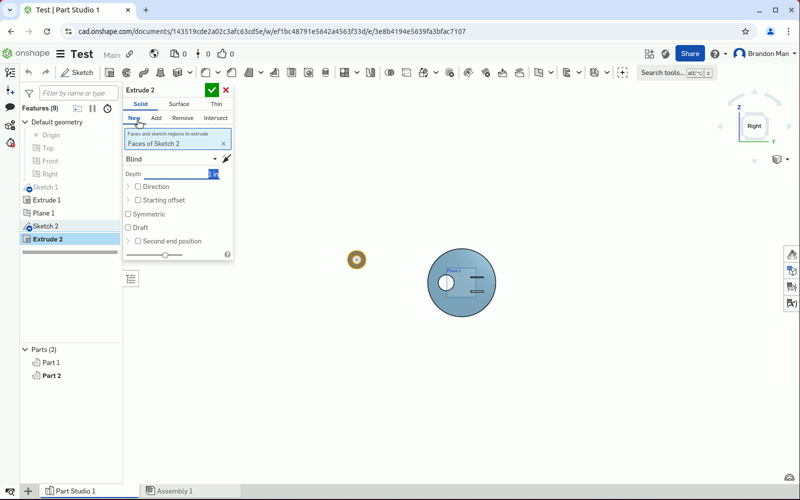
text(0.241)
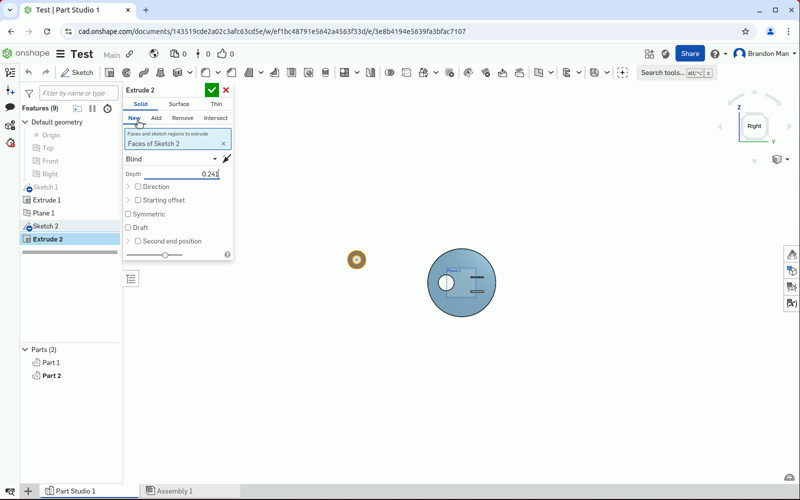
key(enter)
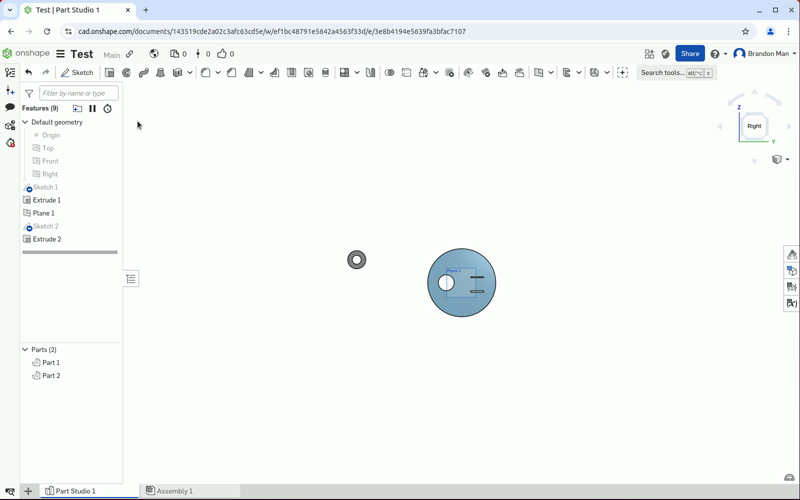
key(shift+h)
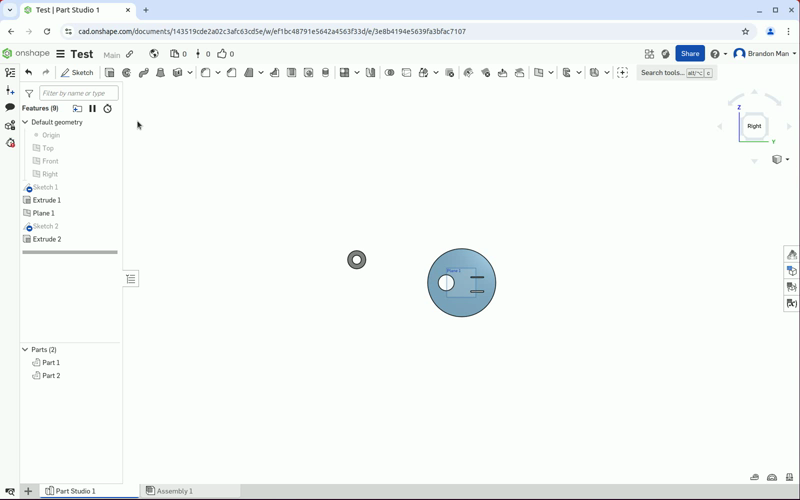
key(shift+h)
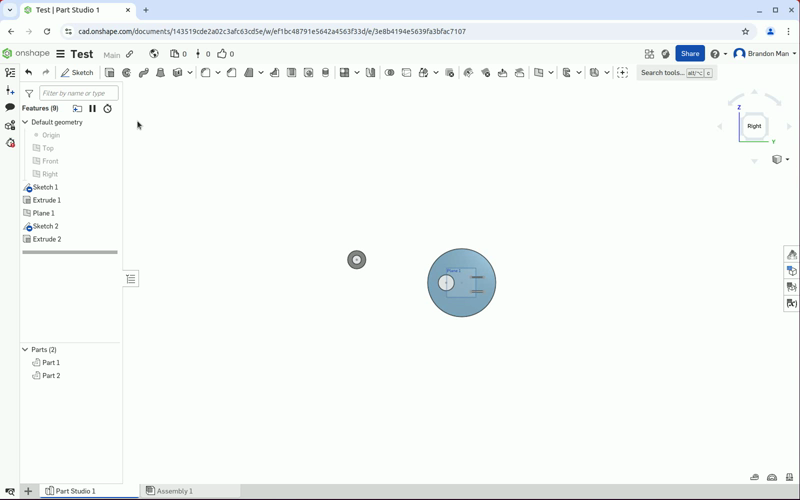
key(shift+7)
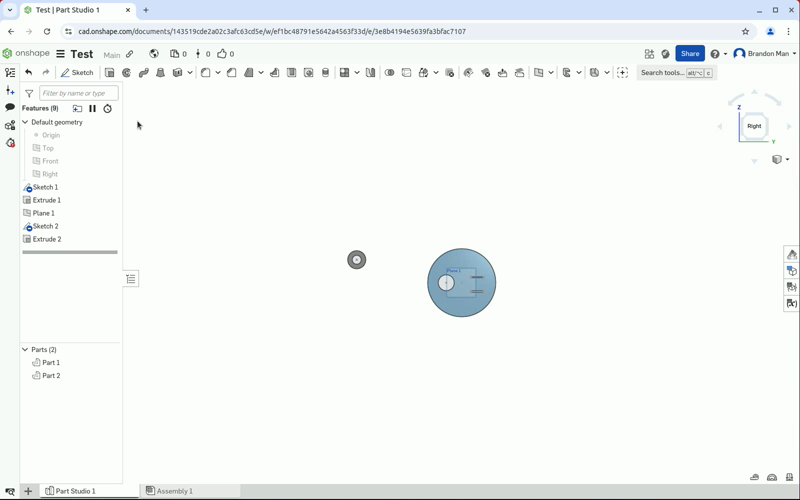
key(right, 2)
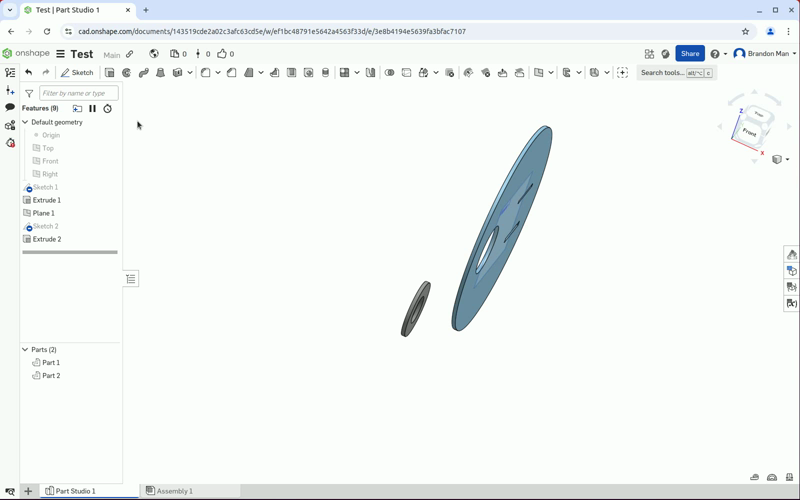
key(down, 2)
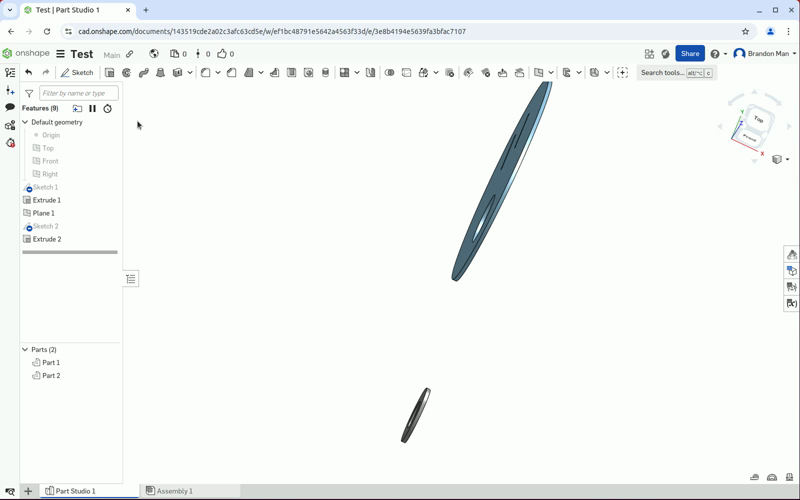
key(up, 2)
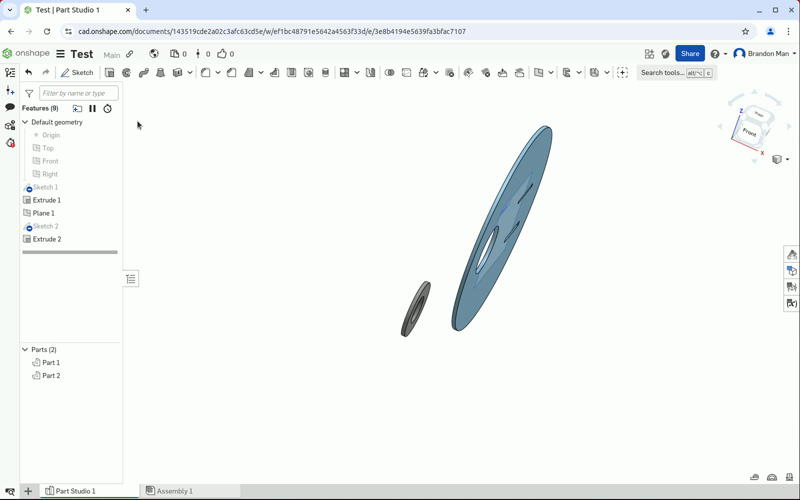
key(left, 2)
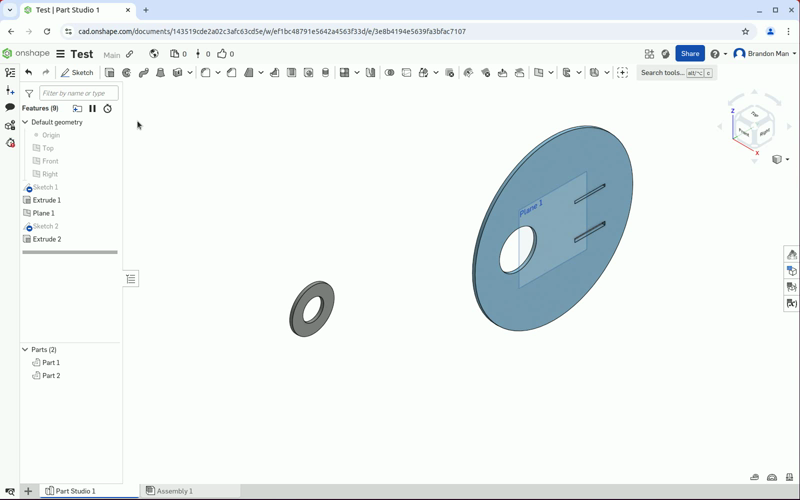
mouse_move(73, 189)
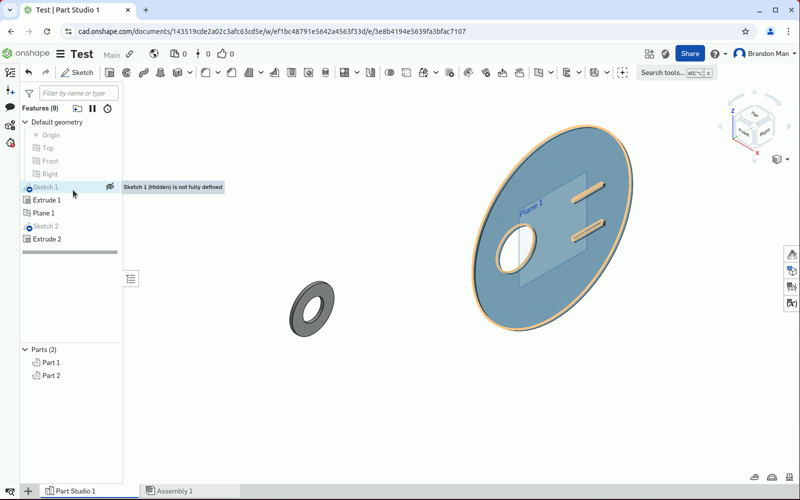
click(73, 189)